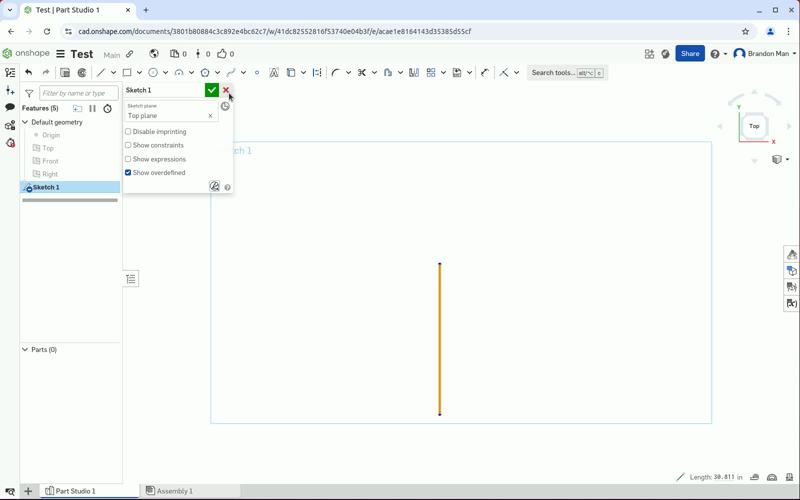
key(shift+h)
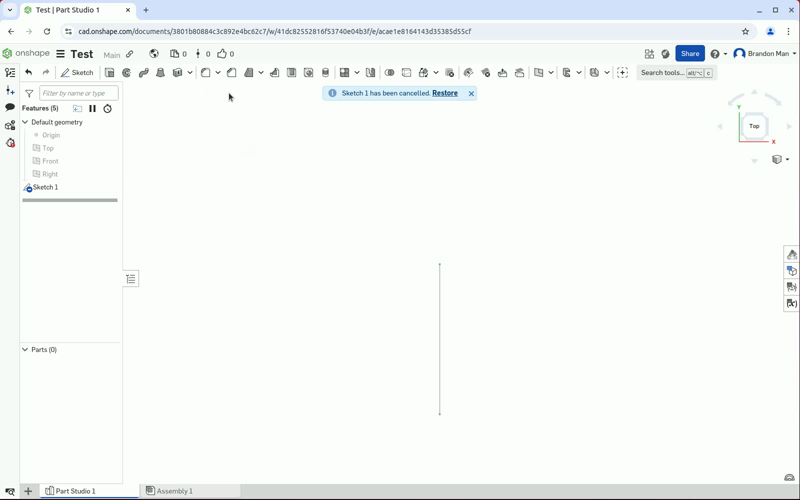
key(shift+s)
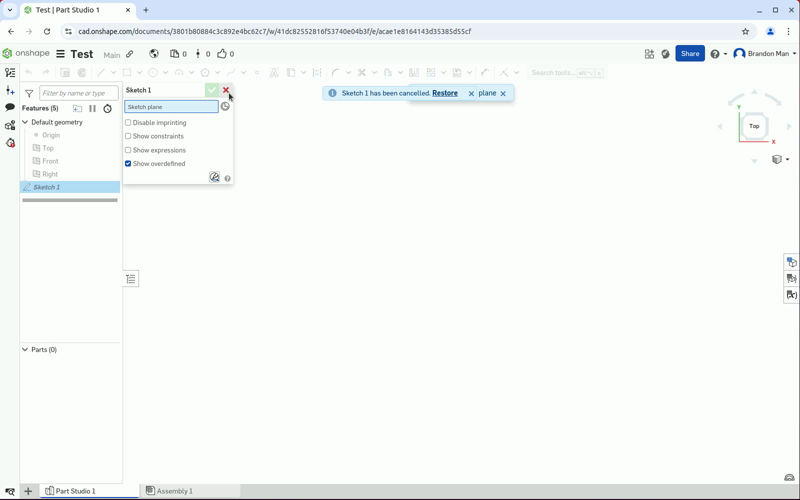
mouse_move(73, 150)
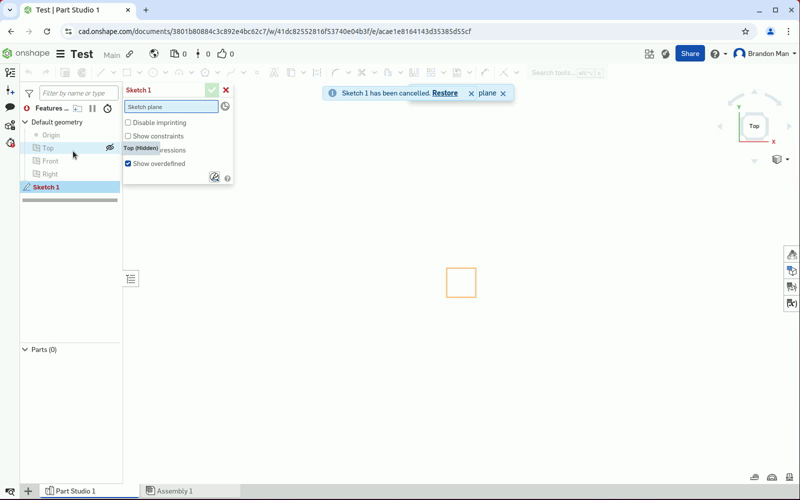
click(73, 150)
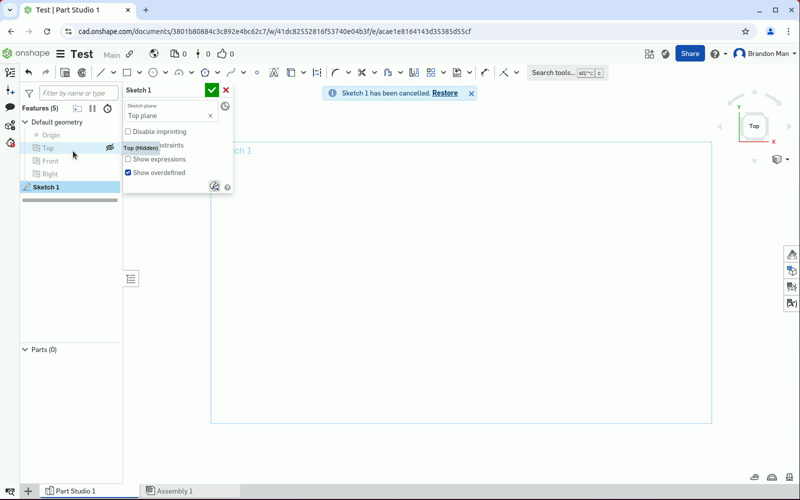
mouse_move(73, 352)
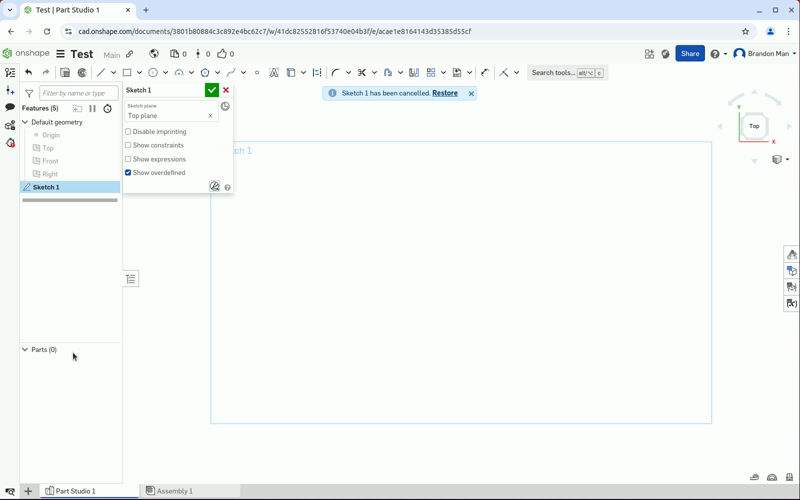
key(y)
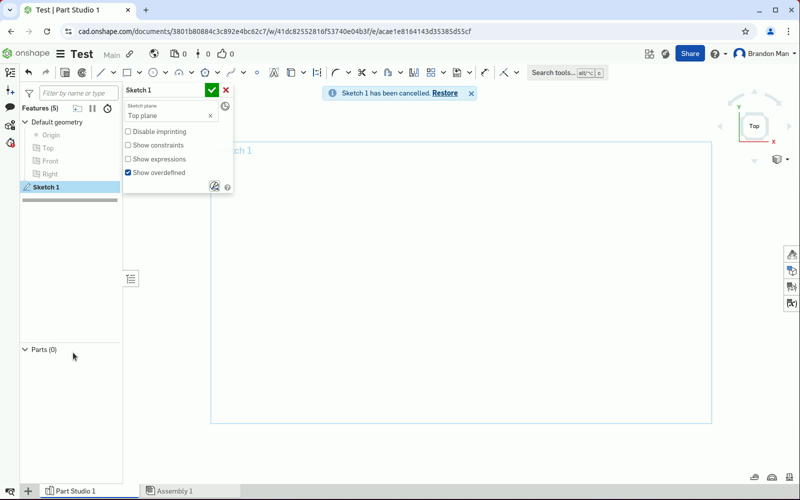
key(c)
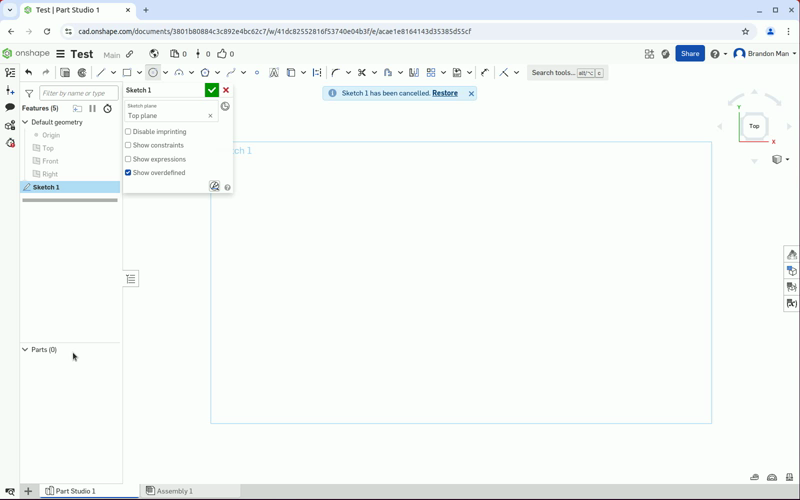
key_down(shift)
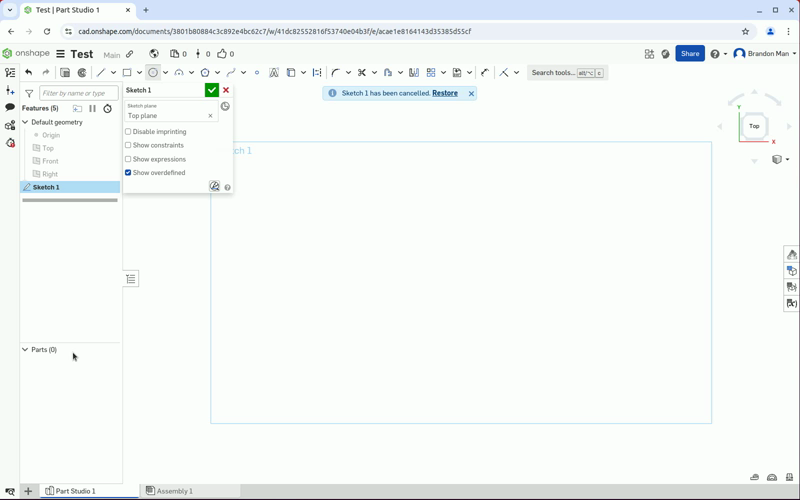
mouse_move(461, 282)
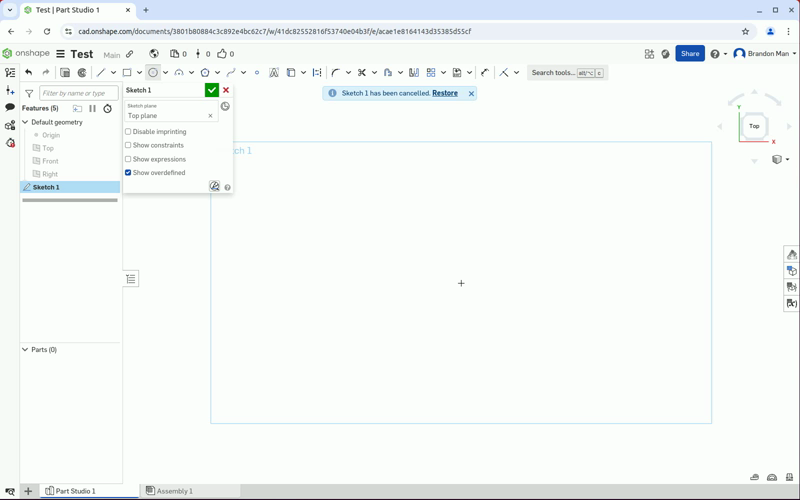
click(461, 282)
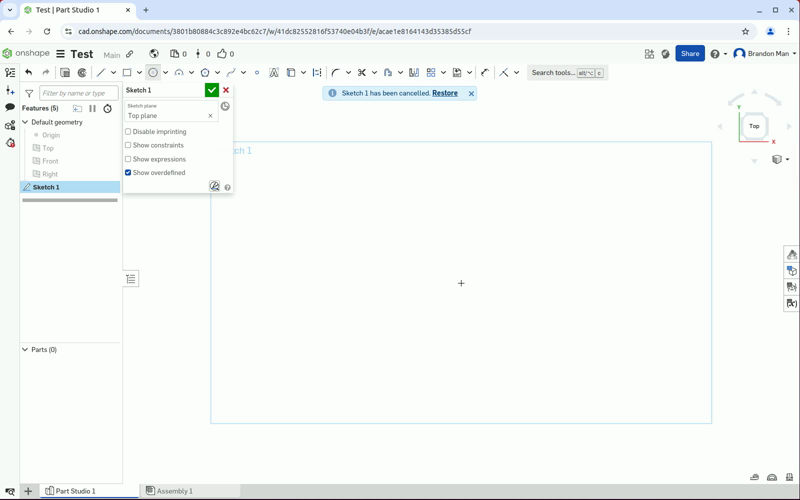
key_up(shift)
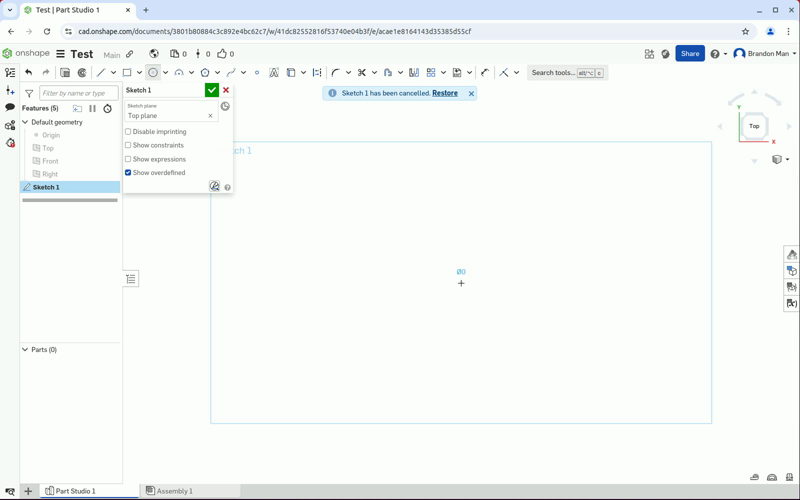
mouse_move(490, 282)
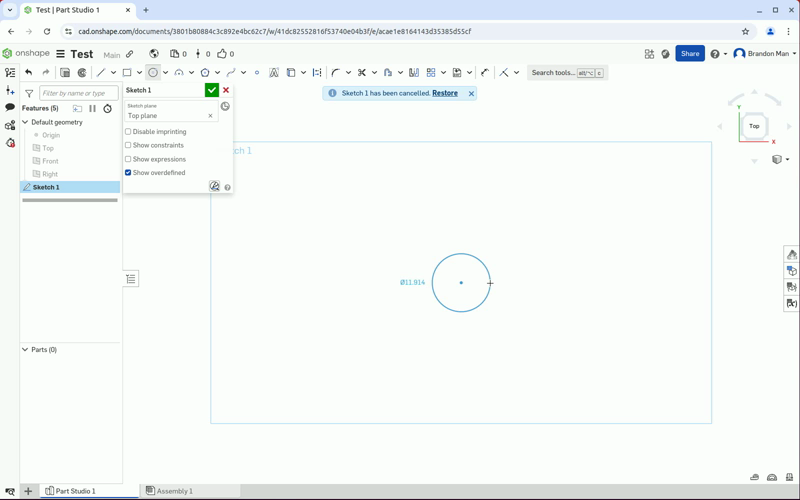
click(490, 282)
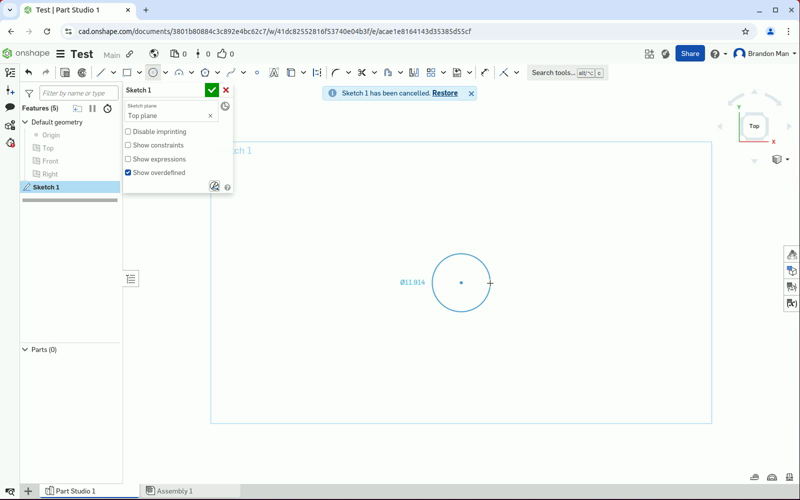
key(esc)
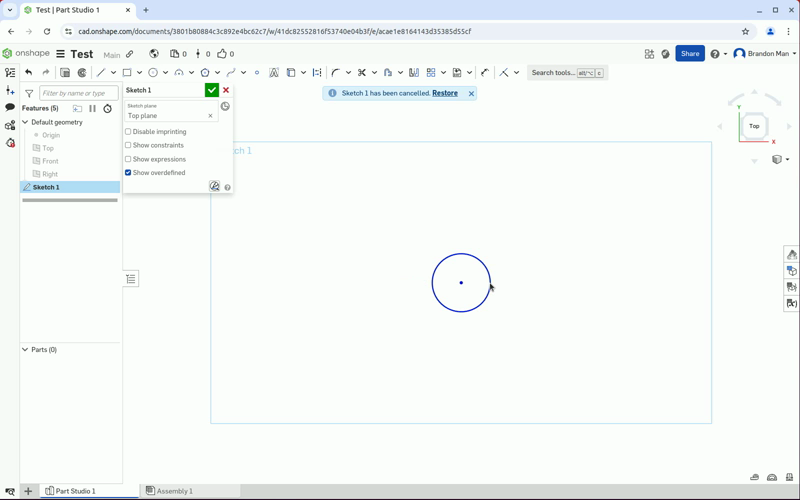
key(c)
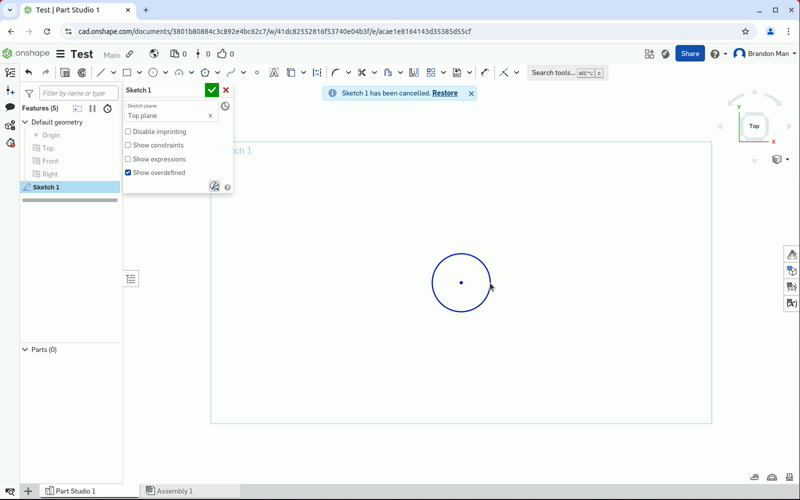
key_down(shift)
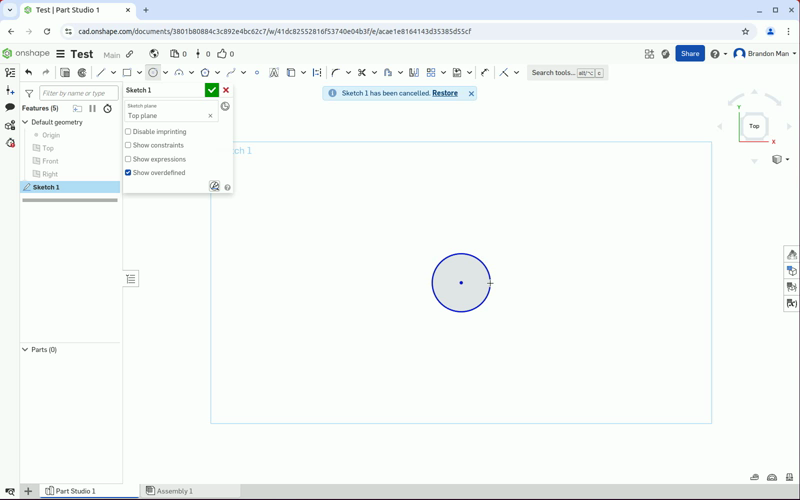
mouse_move(461, 282)
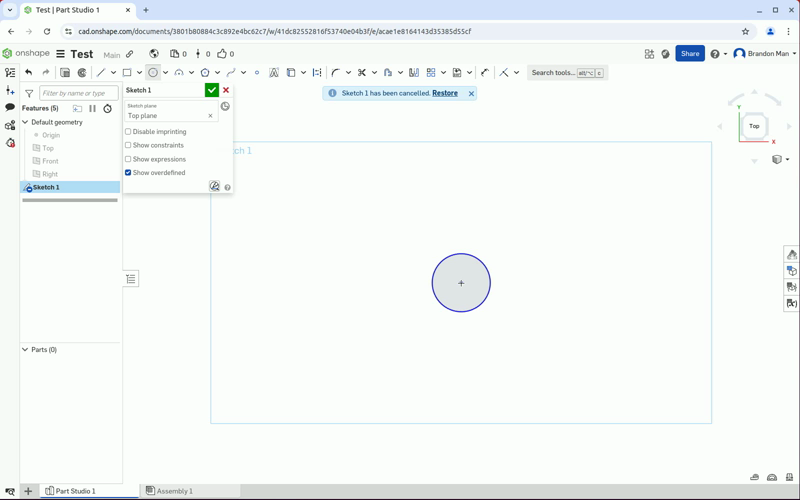
click(461, 282)
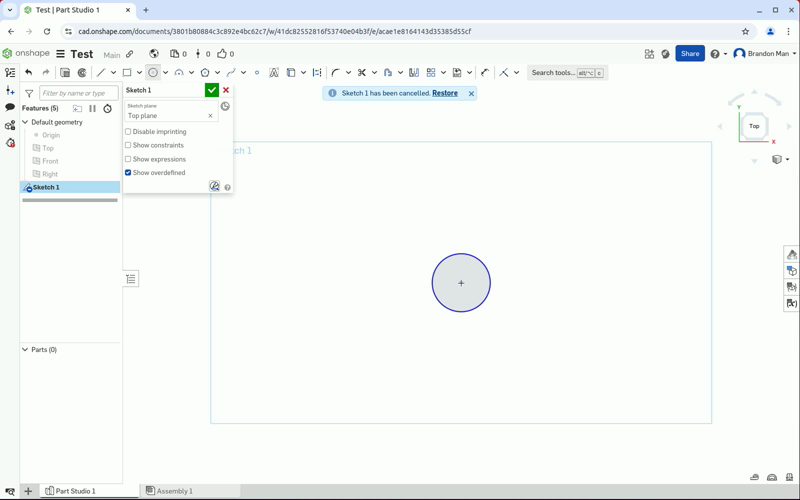
key_up(shift)
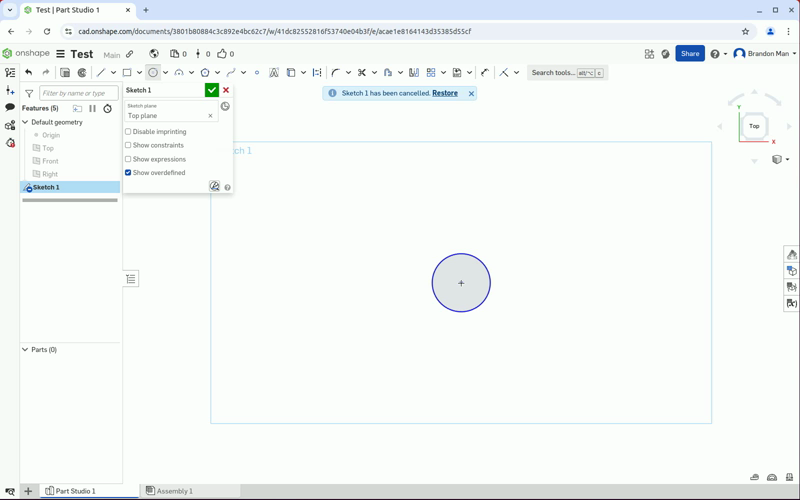
mouse_move(475, 282)
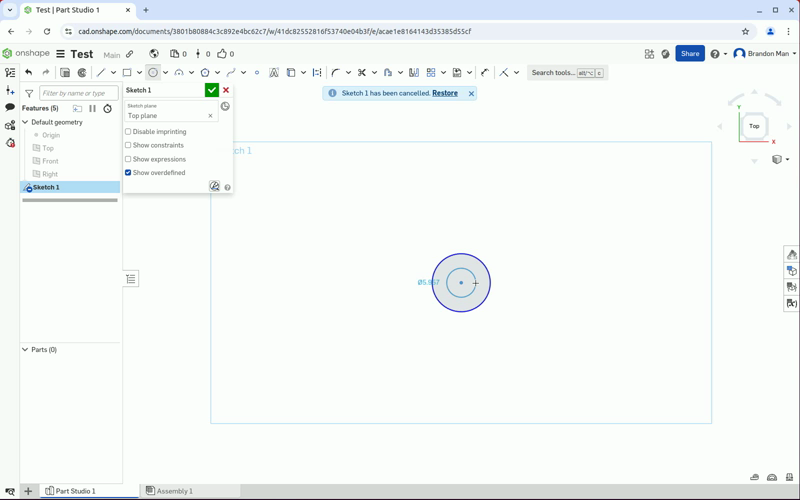
click(475, 282)
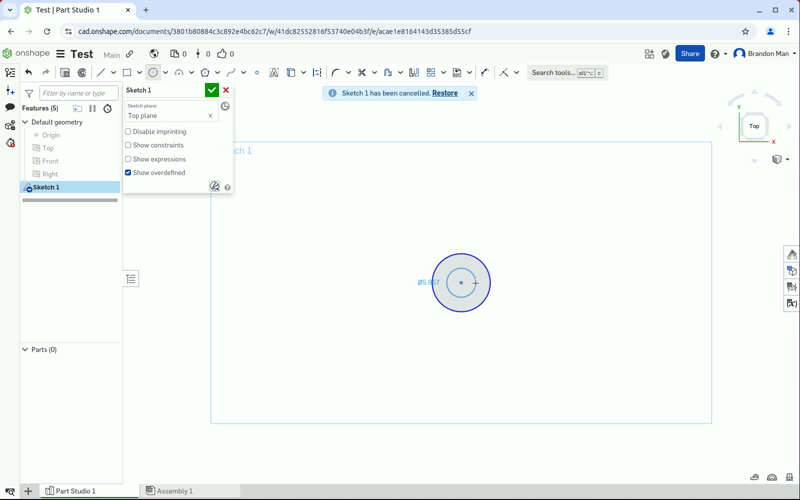
key(esc)
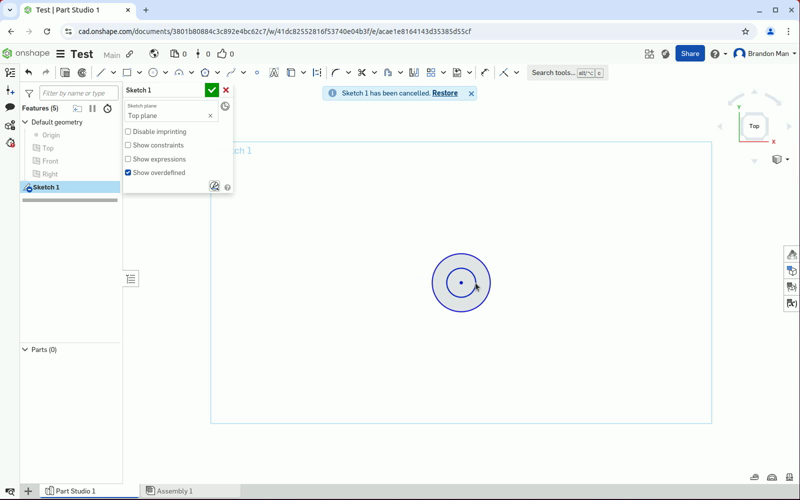
mouse_move(443, 270)
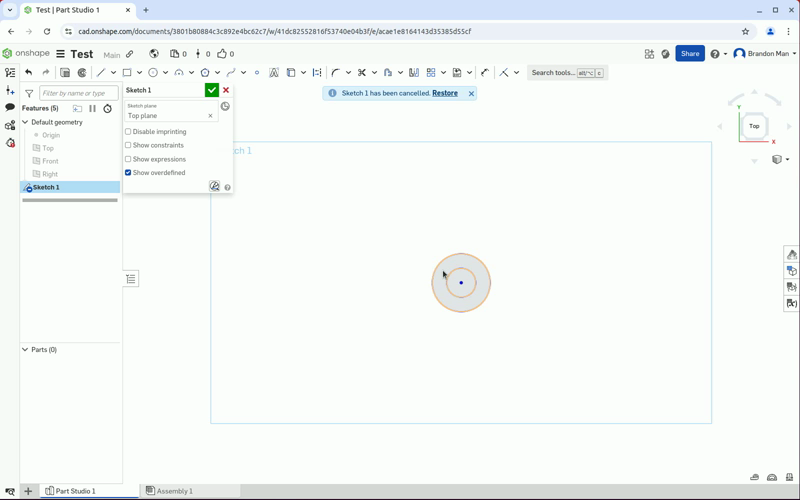
click(443, 270)
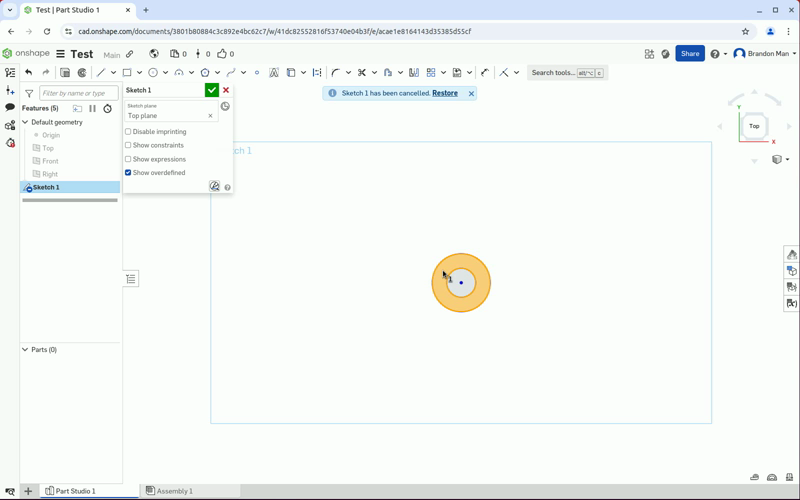
mouse_move(73, 352)
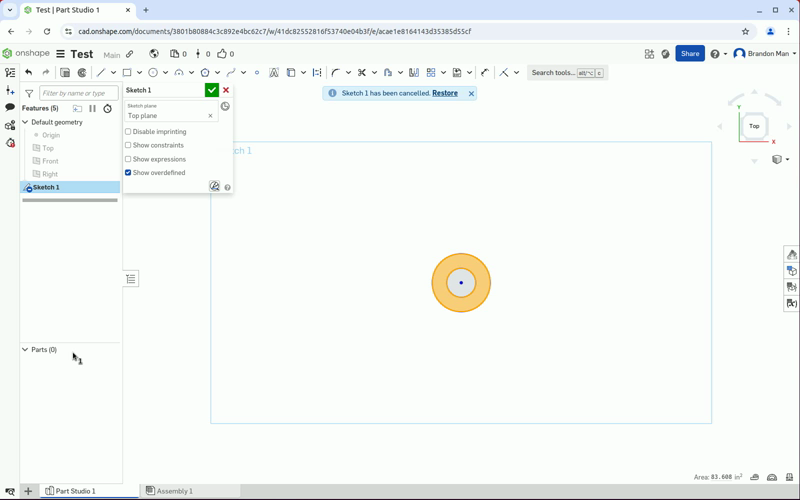
key(shift+y)
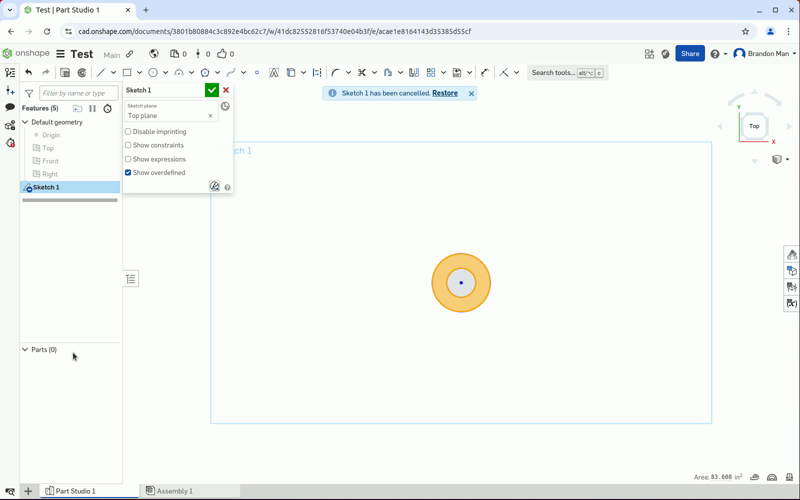
key(shift+e)
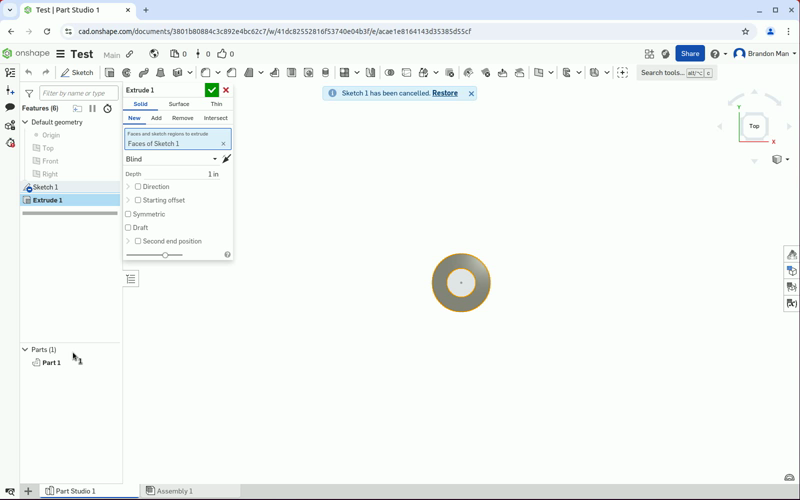
mouse_move(143, 106)
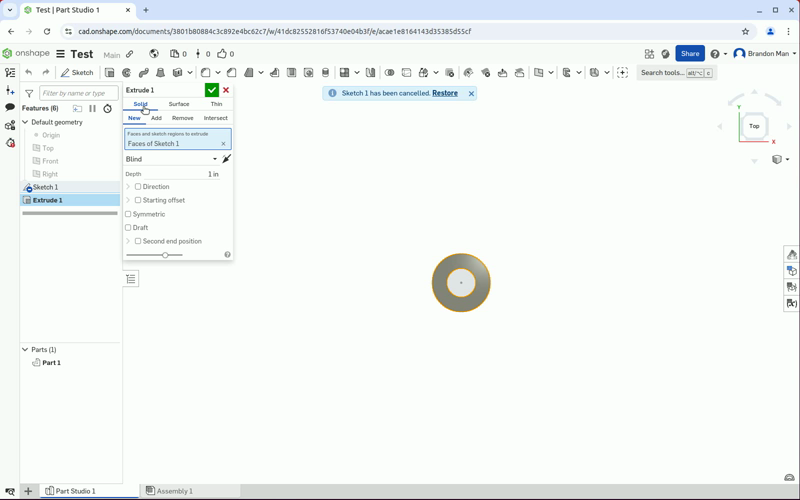
click(143, 106)
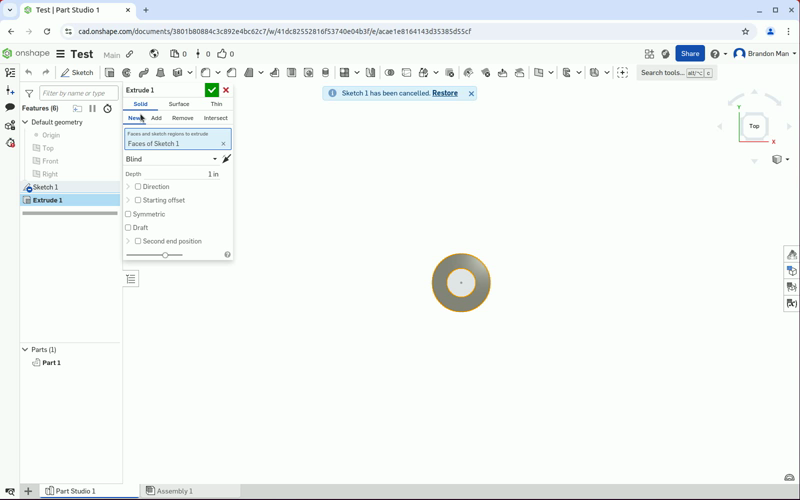
mouse_move(137, 120)
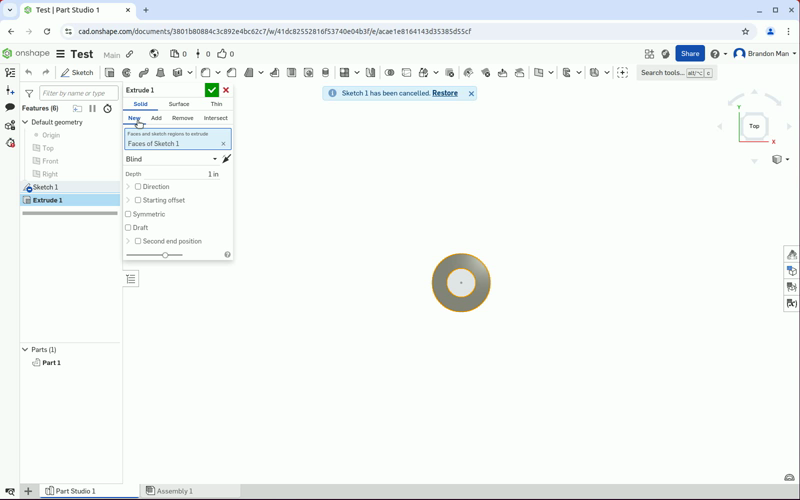
click(137, 120)
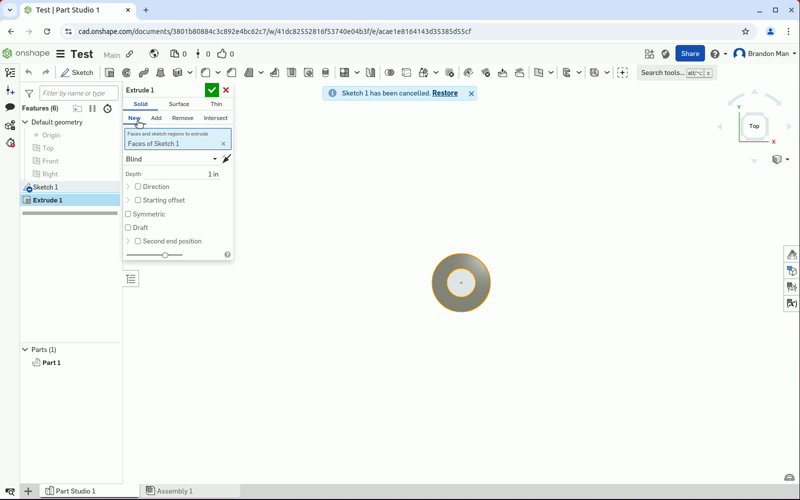
key(tab, 4)
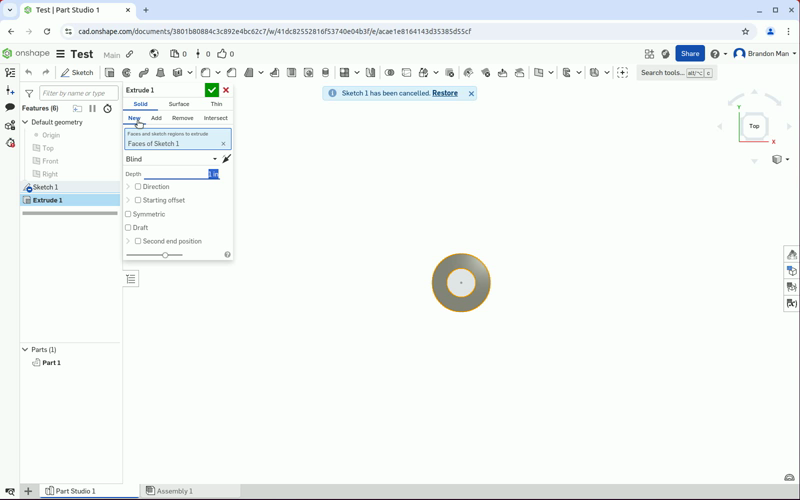
text(11.554)
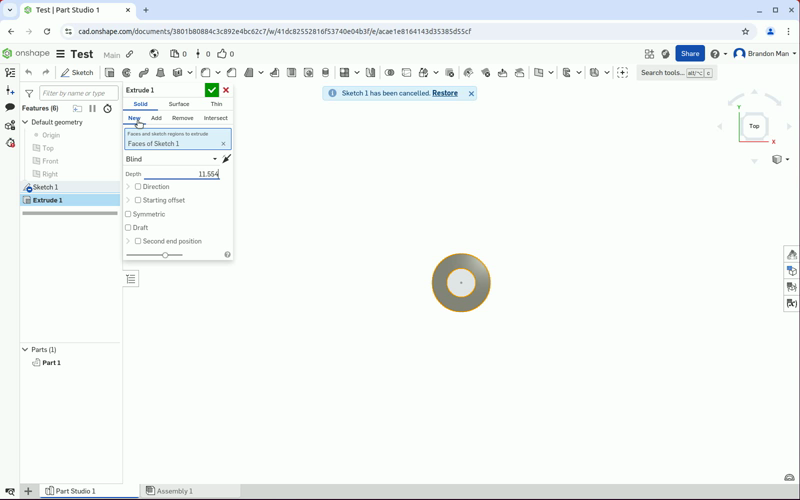
key(enter)
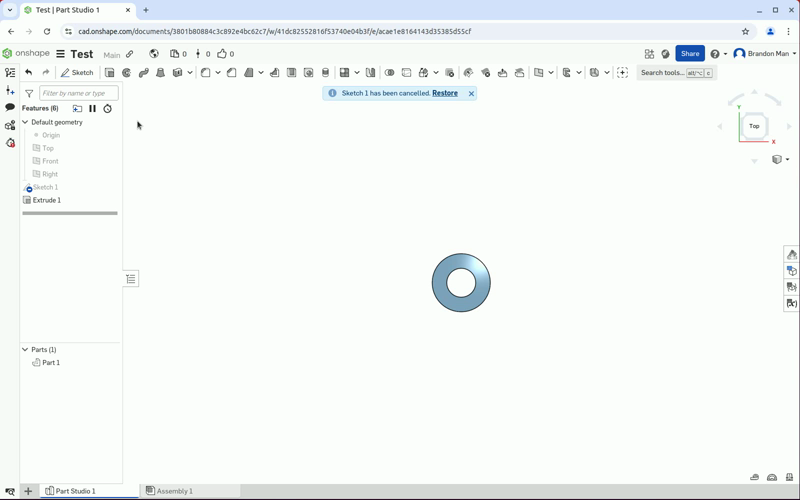
key(shift+h)
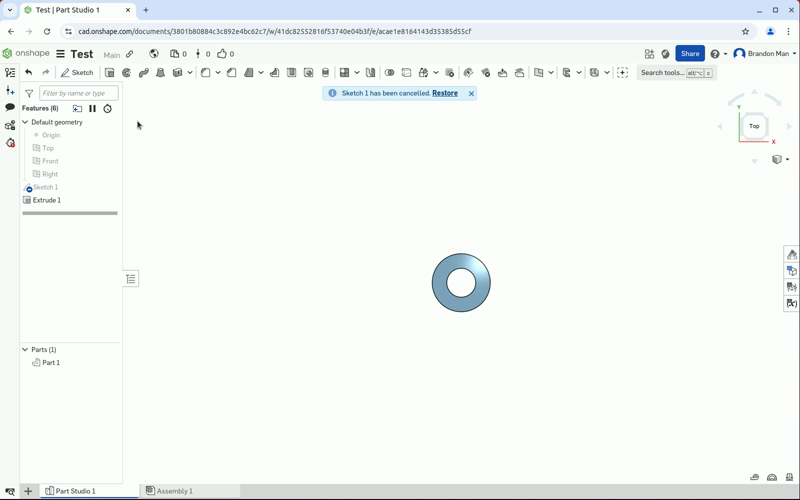
key(shift+h)
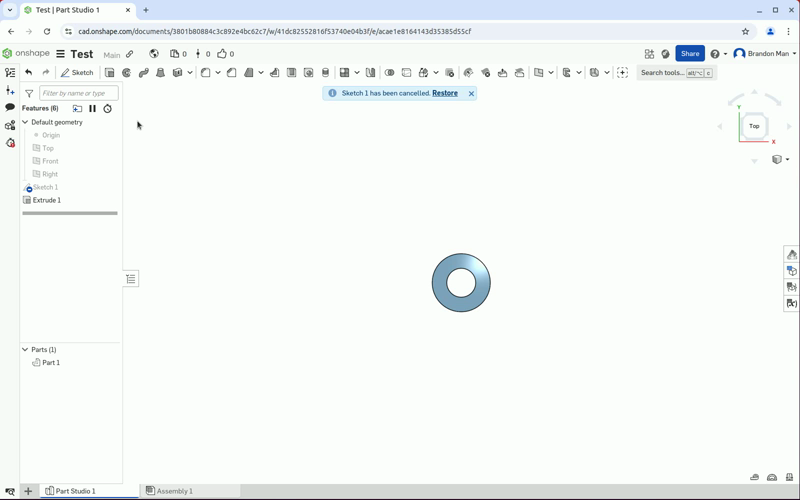
mouse_move(73, 189)
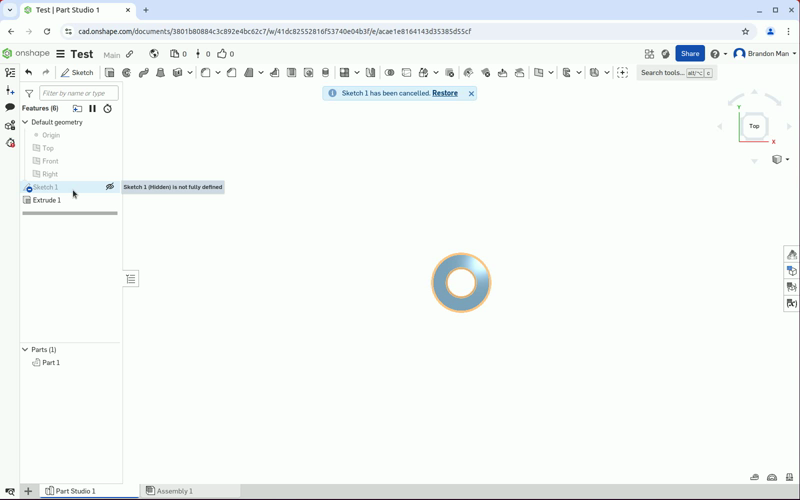
click(73, 189)
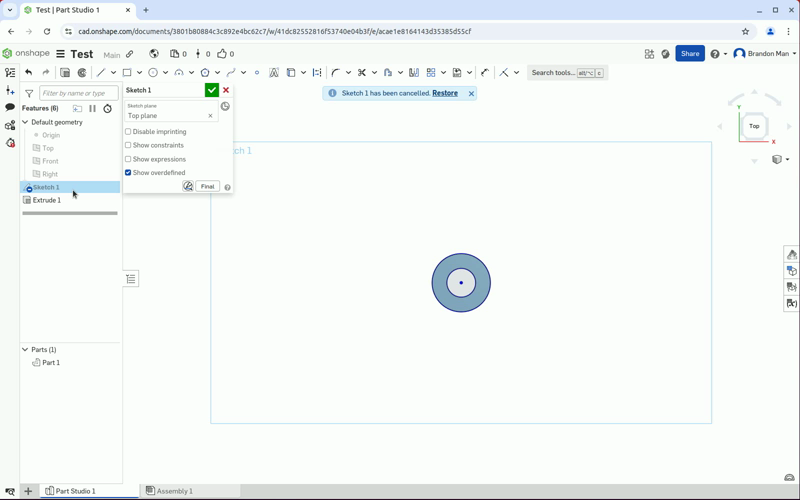
mouse_move(229, 92)
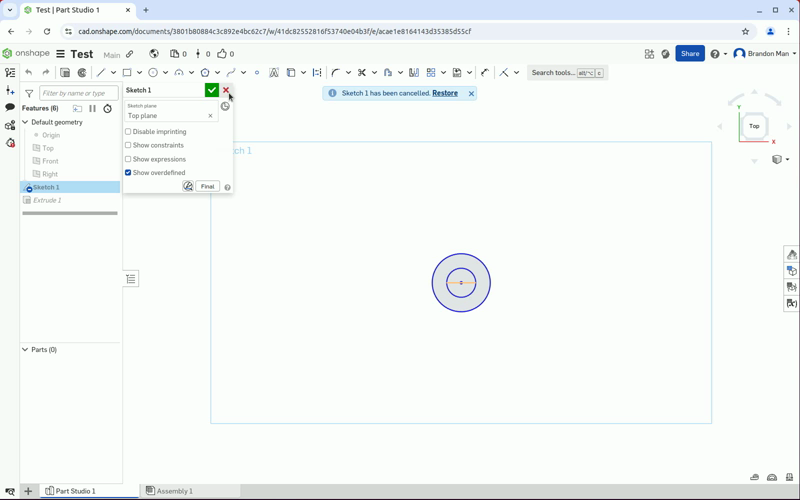
click(229, 92)
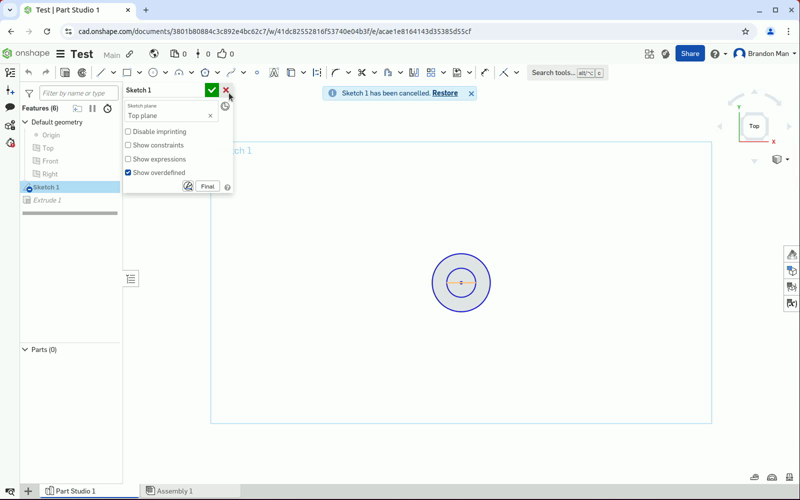
key(shift+s)
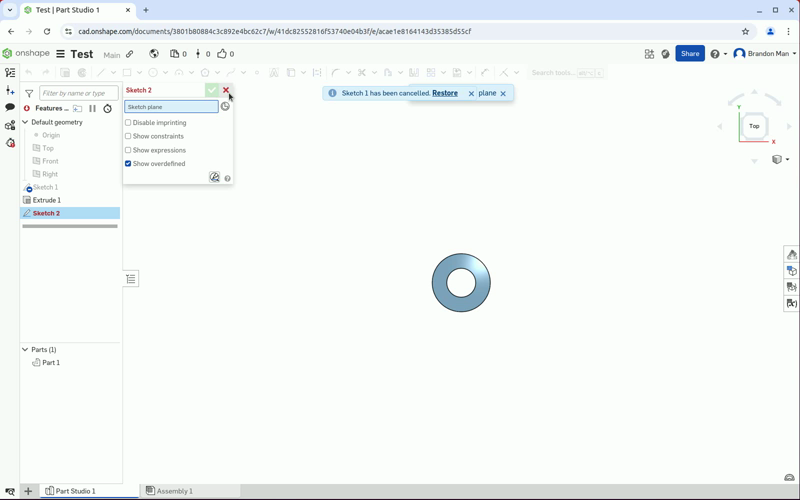
mouse_move(73, 150)
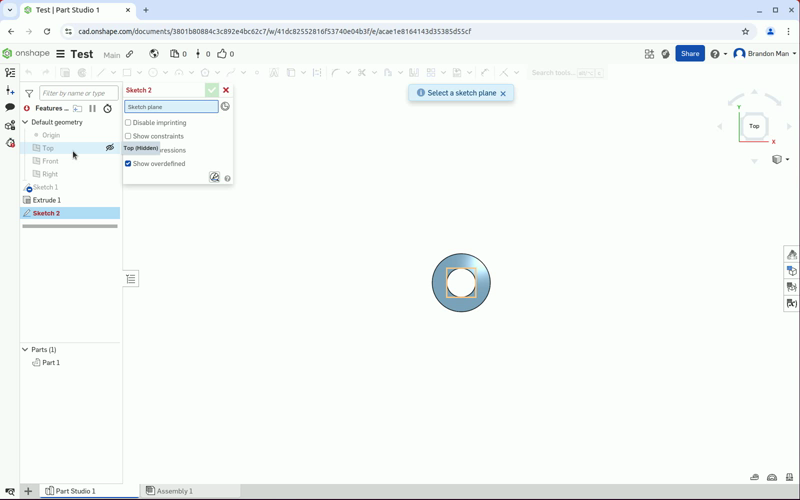
click(73, 150)
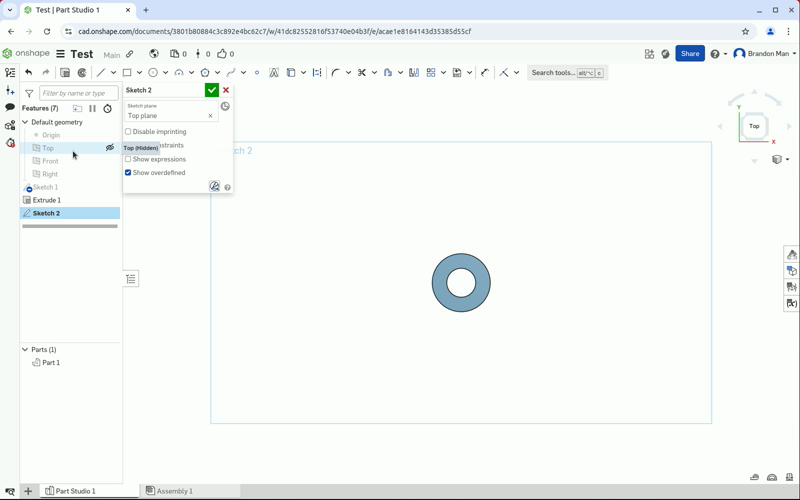
mouse_move(73, 352)
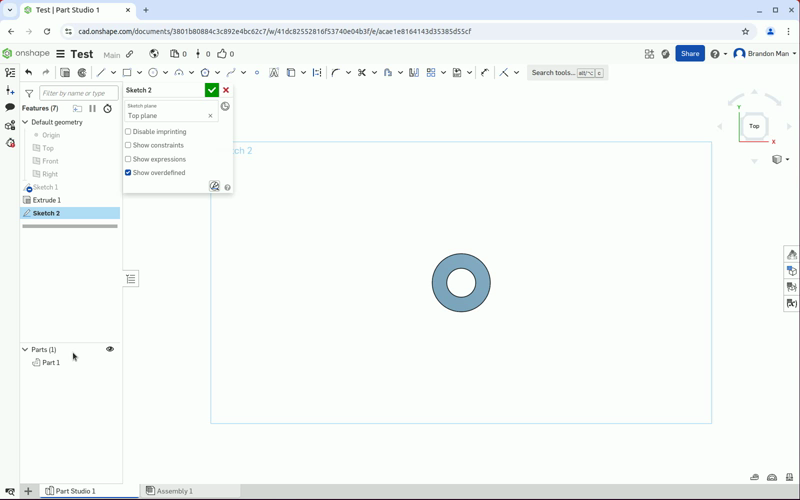
key(y)
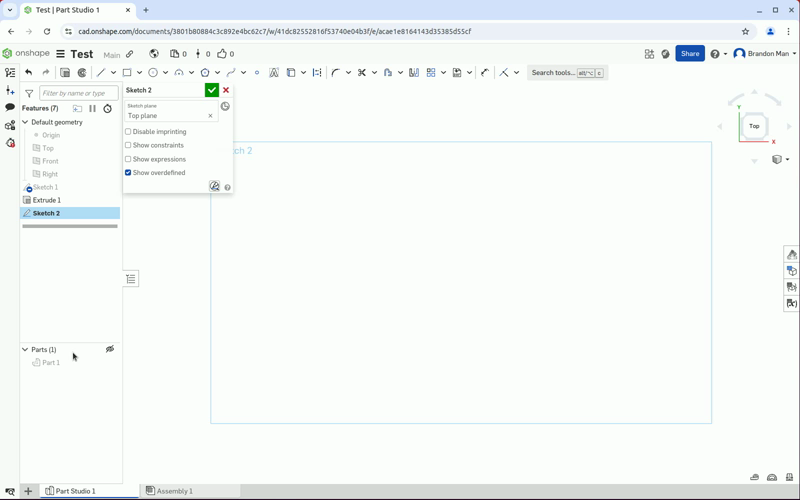
key(l)
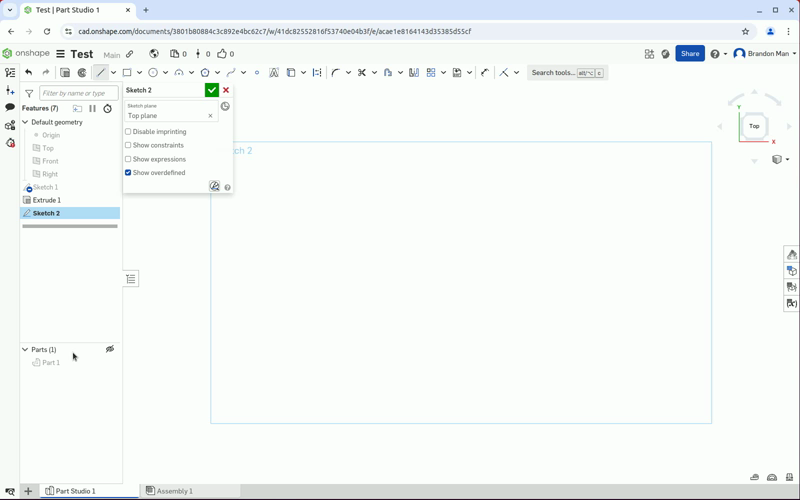
key_down(shift)
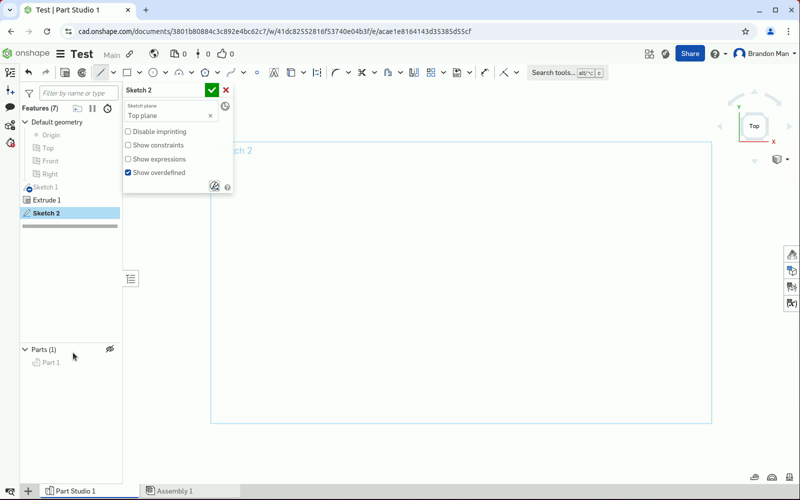
mouse_move(460, 311)
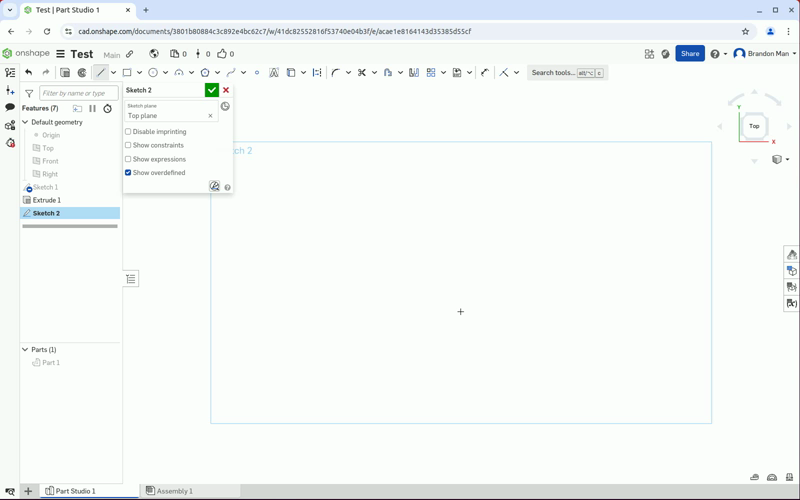
click(460, 311)
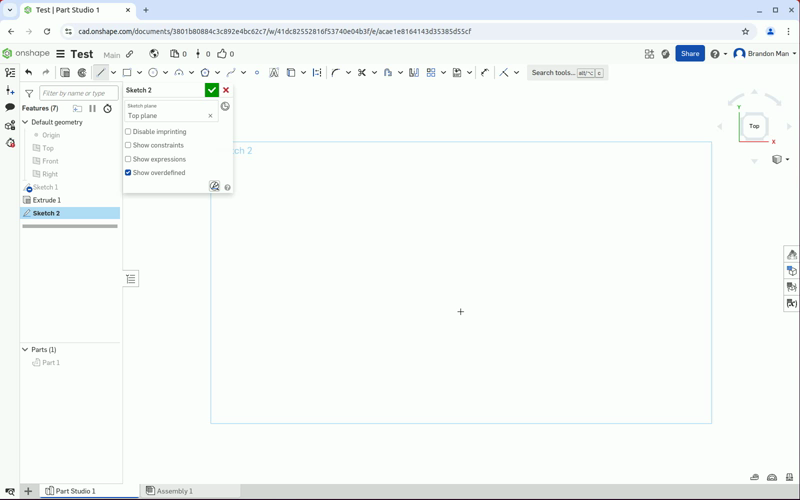
key_up(shift)
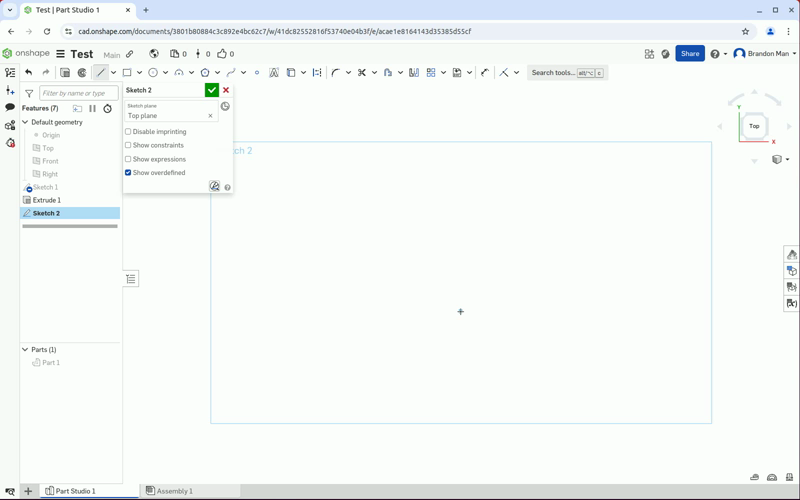
key_down(shift)
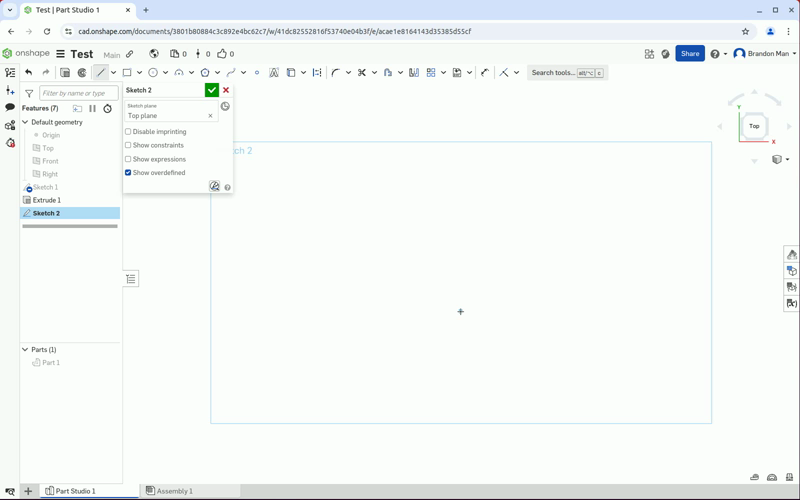
mouse_move(490, 311)
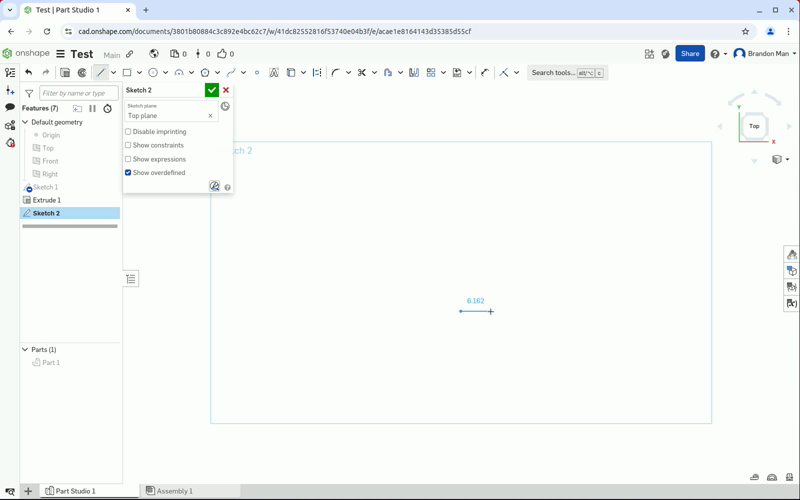
mouse_move(495, 311)
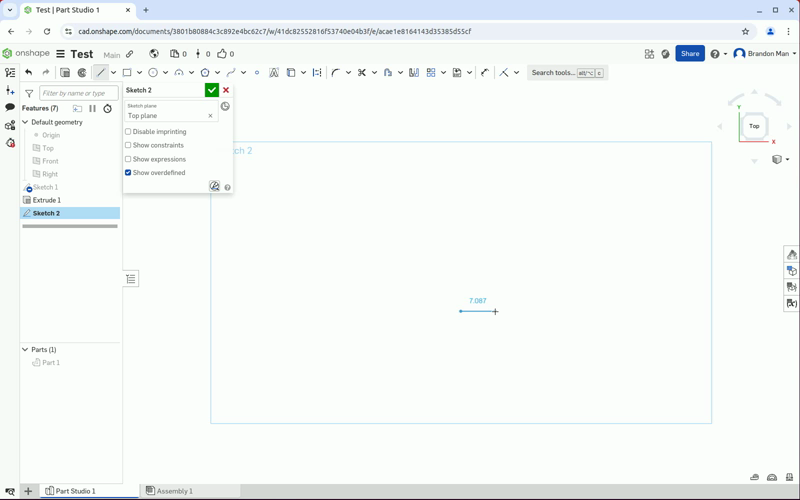
click(495, 311)
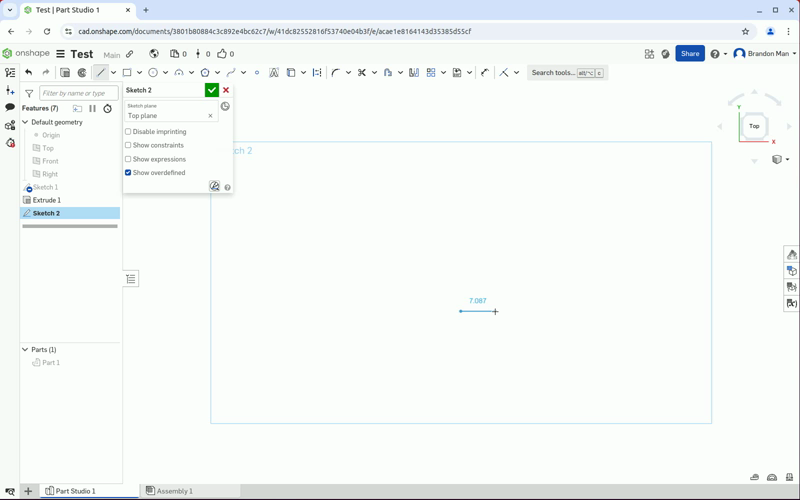
key_up(shift)
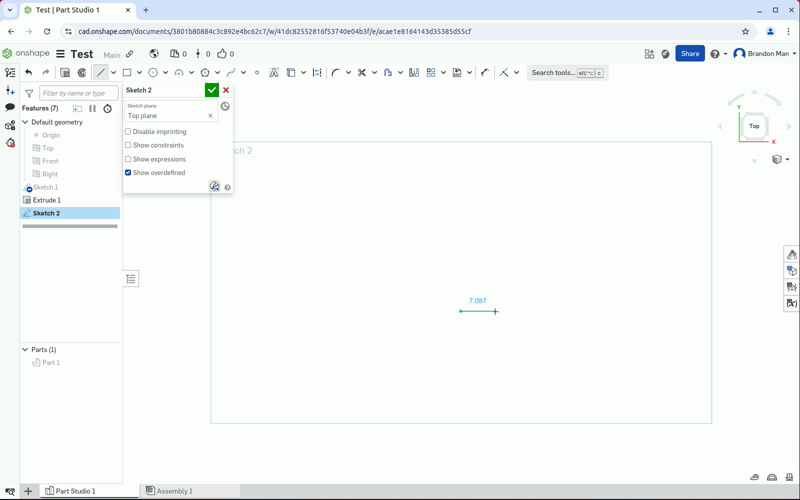
key_down(shift)
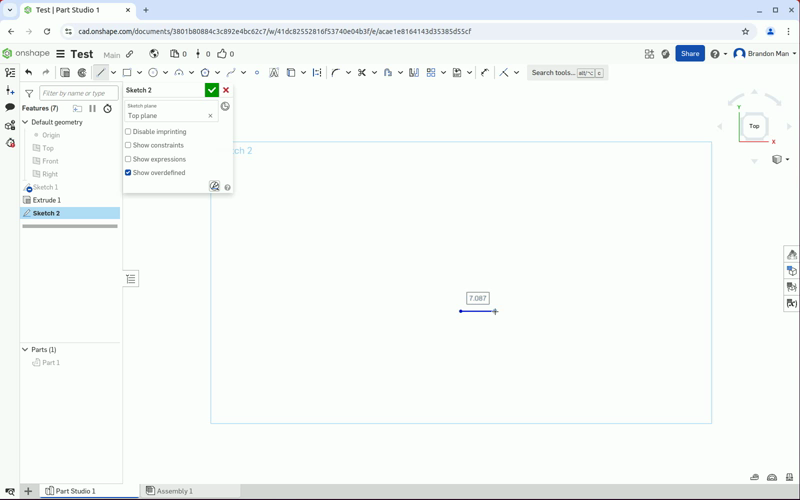
mouse_move(525, 311)
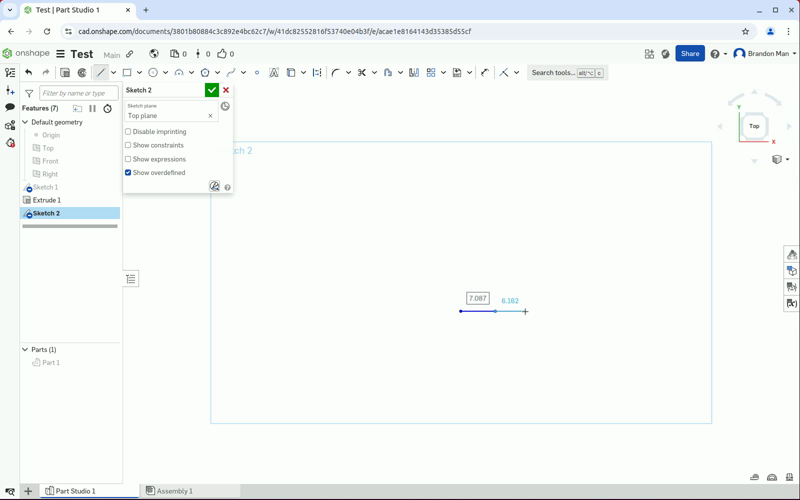
mouse_move(495, 254)
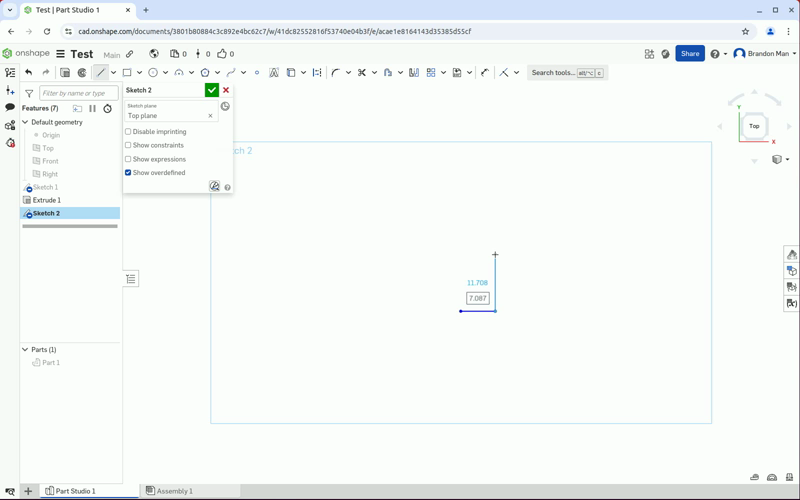
click(495, 254)
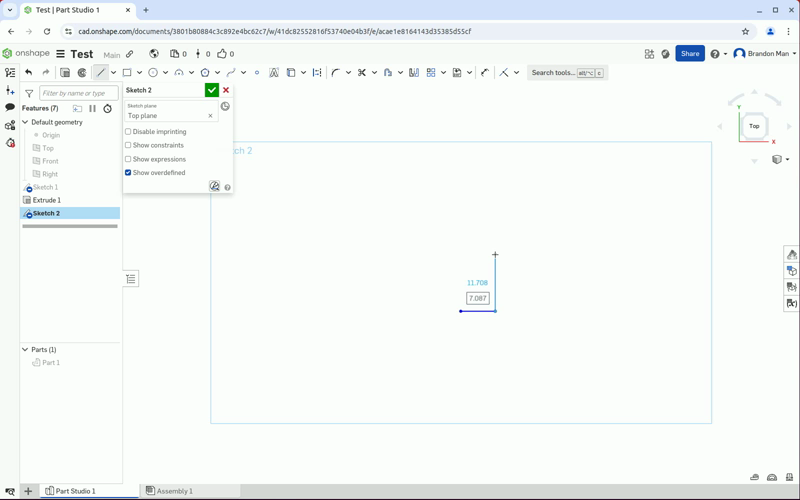
key_up(shift)
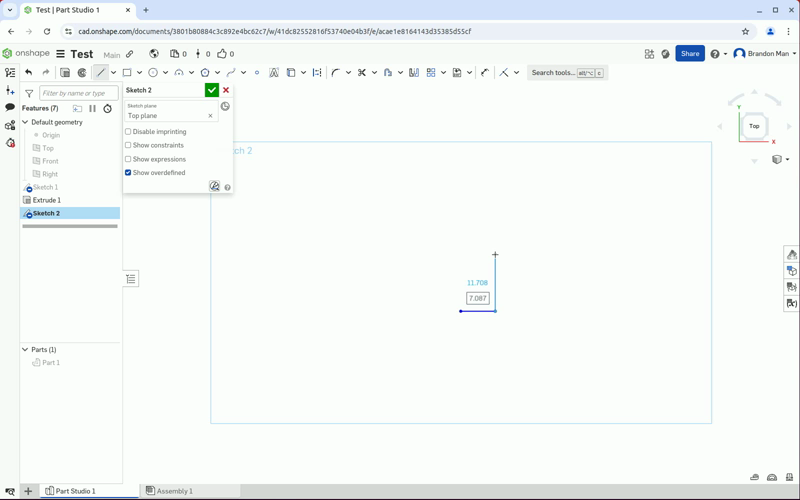
key_down(shift)
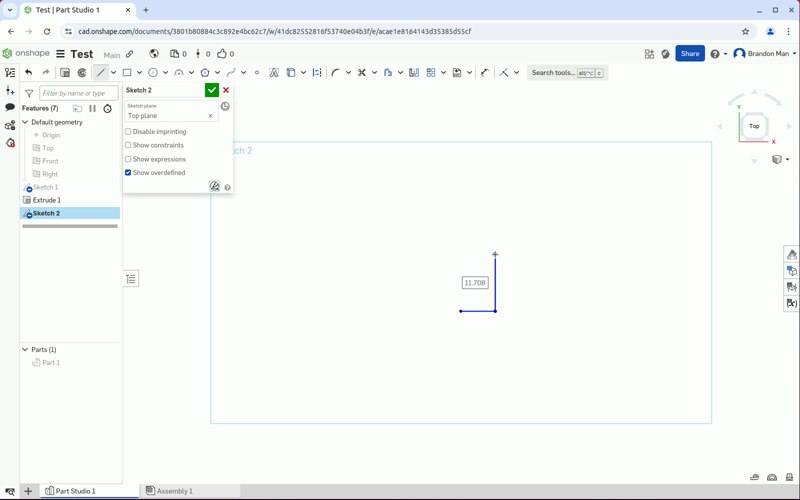
mouse_move(525, 254)
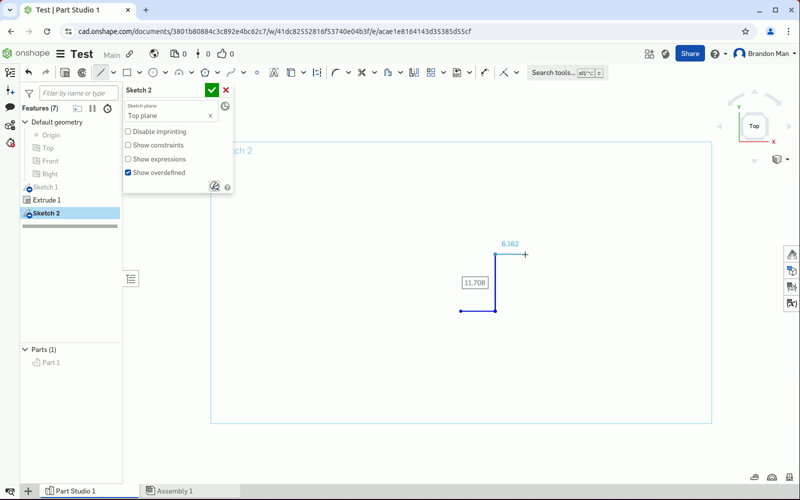
mouse_move(460, 254)
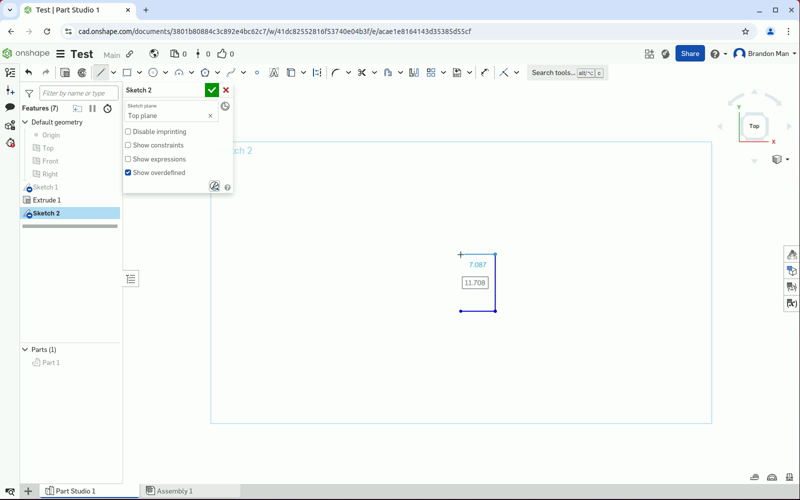
click(460, 254)
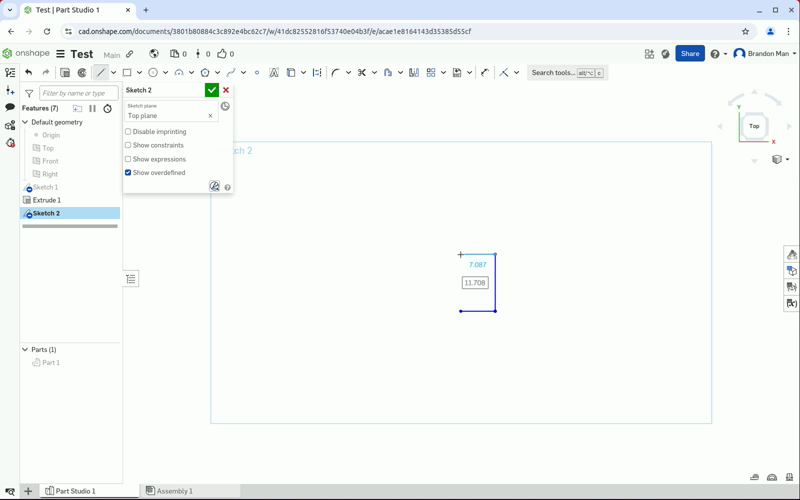
key_up(shift)
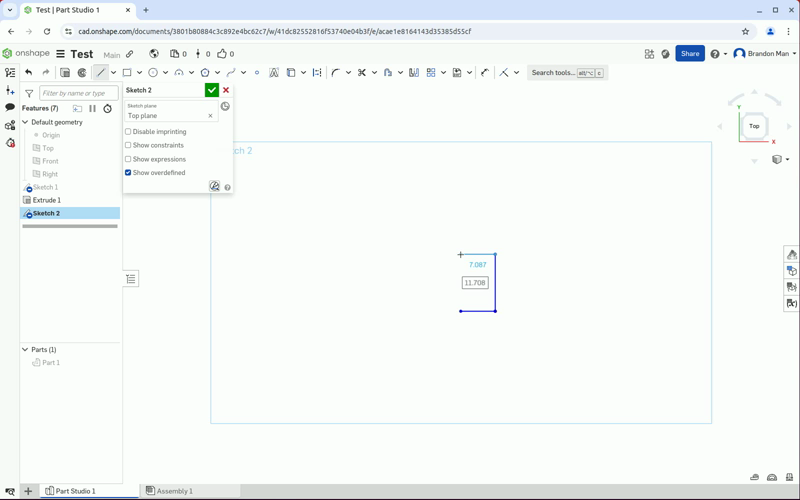
key(esc)
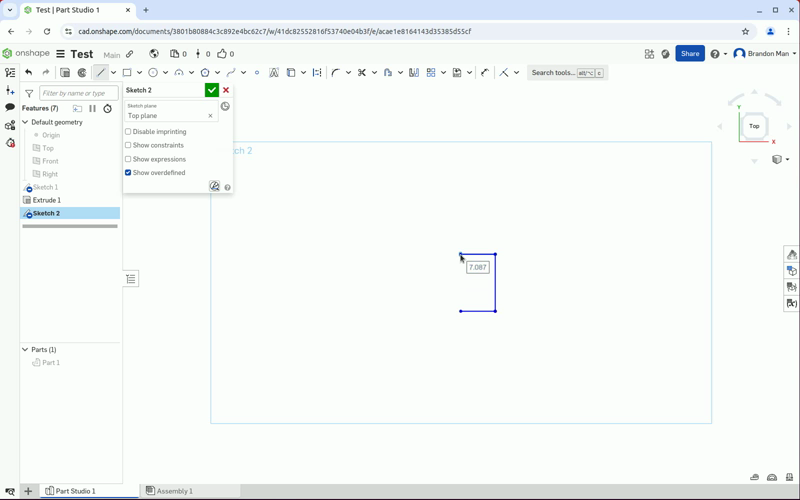
key(a)
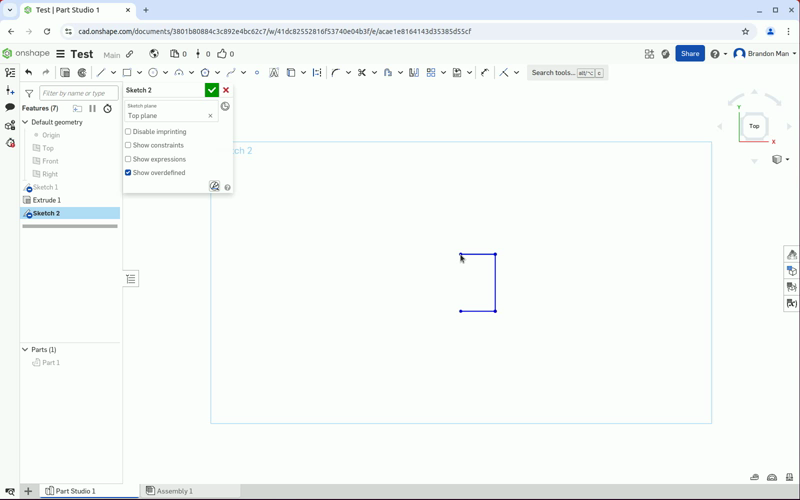
mouse_move(460, 254)
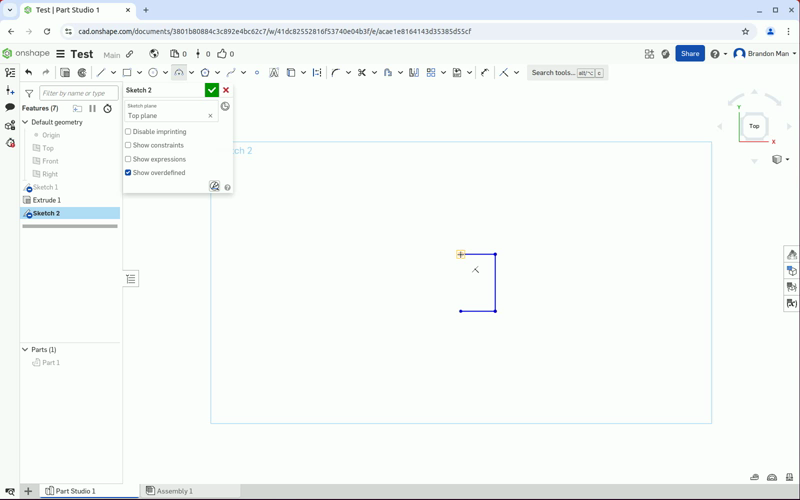
click(460, 254)
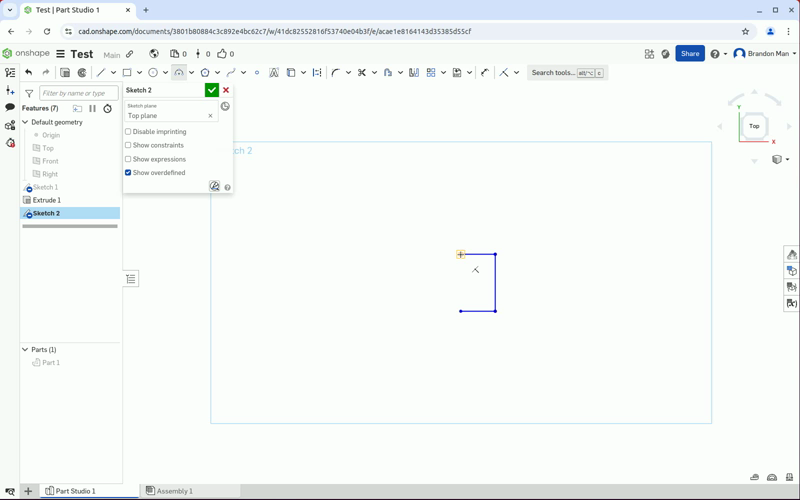
mouse_move(460, 311)
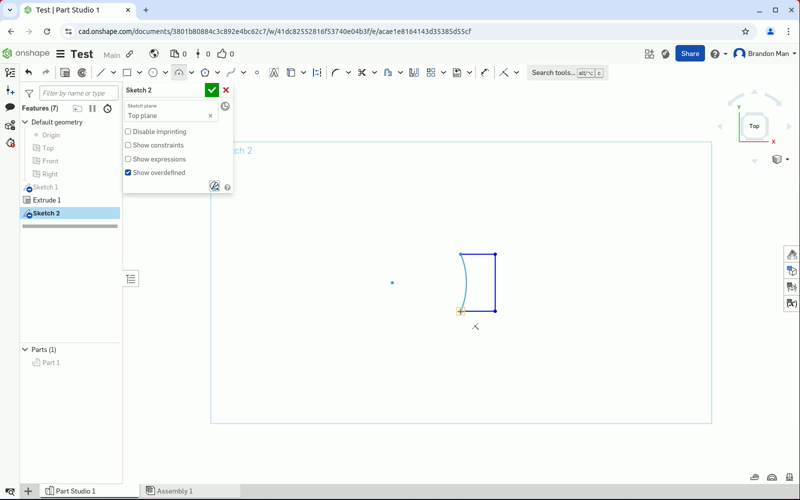
click(460, 311)
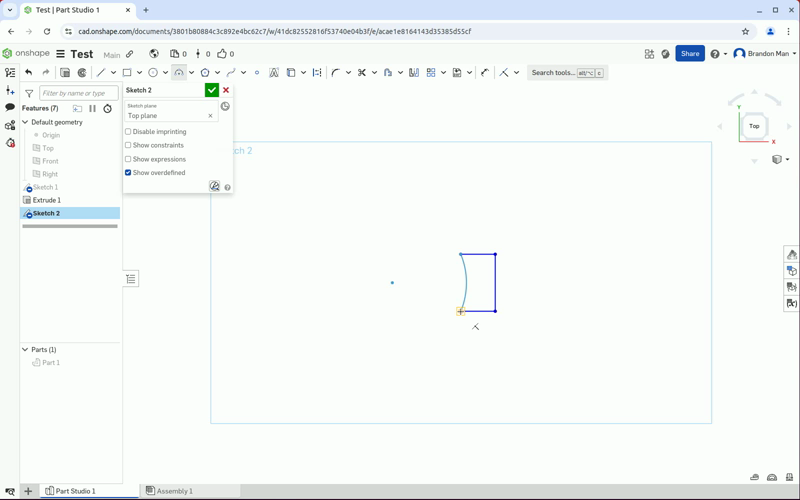
key_down(shift)
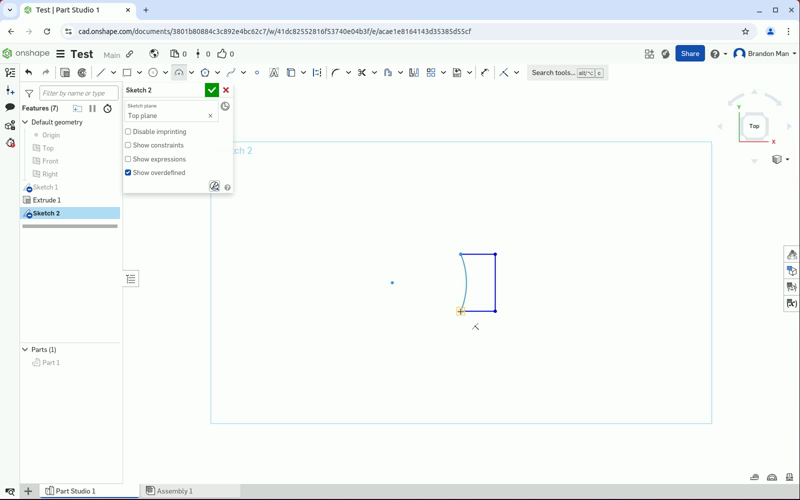
mouse_move(489, 282)
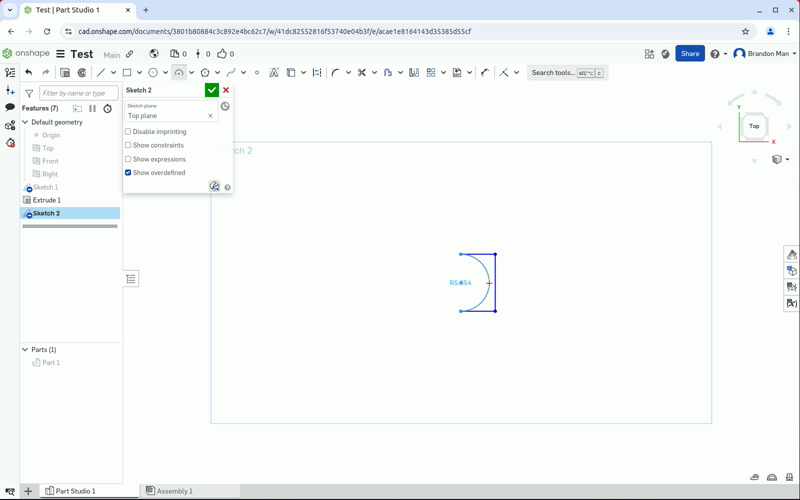
click(489, 282)
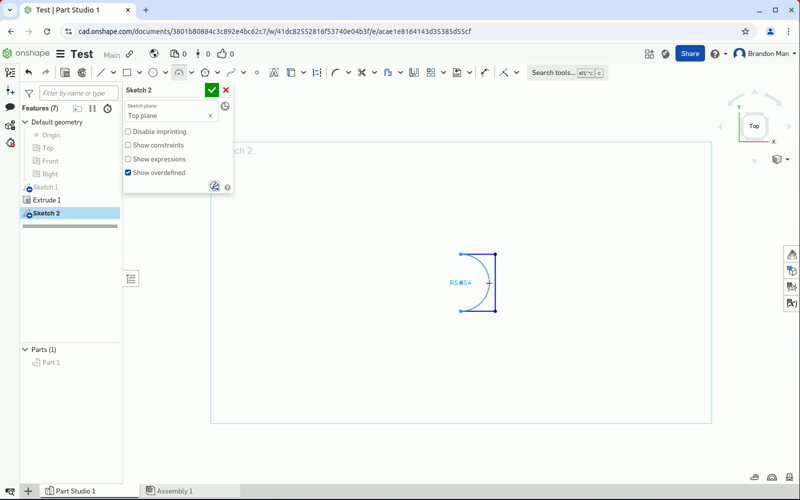
key_up(shift)
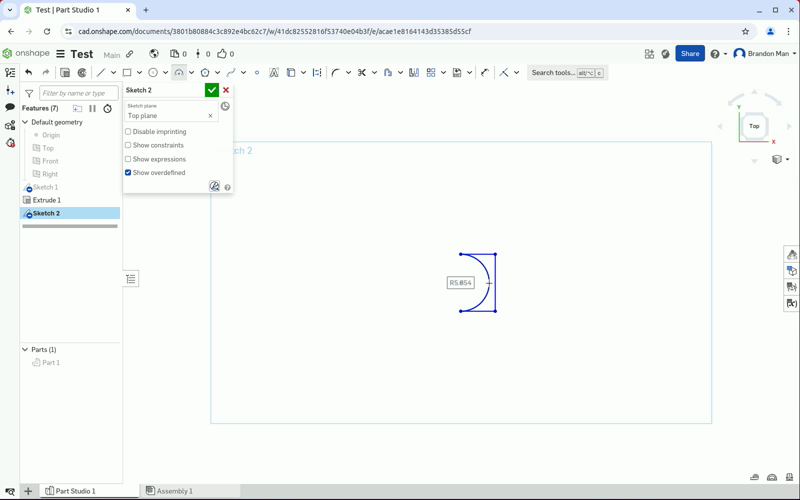
key(esc)
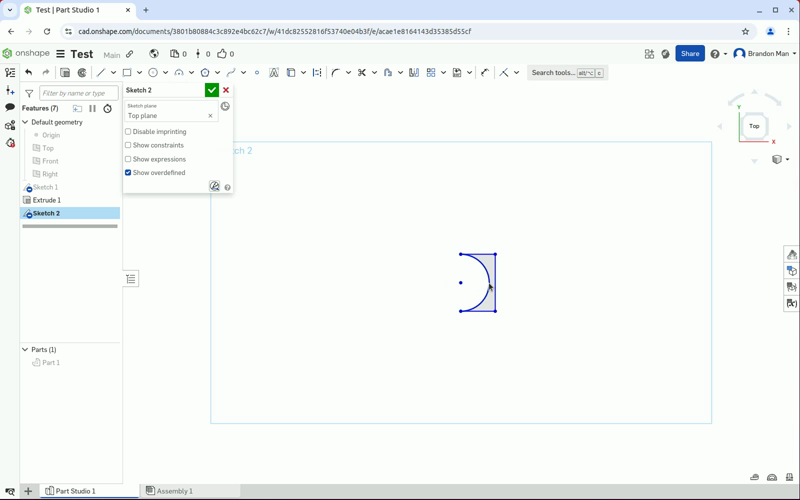
mouse_move(482, 281)
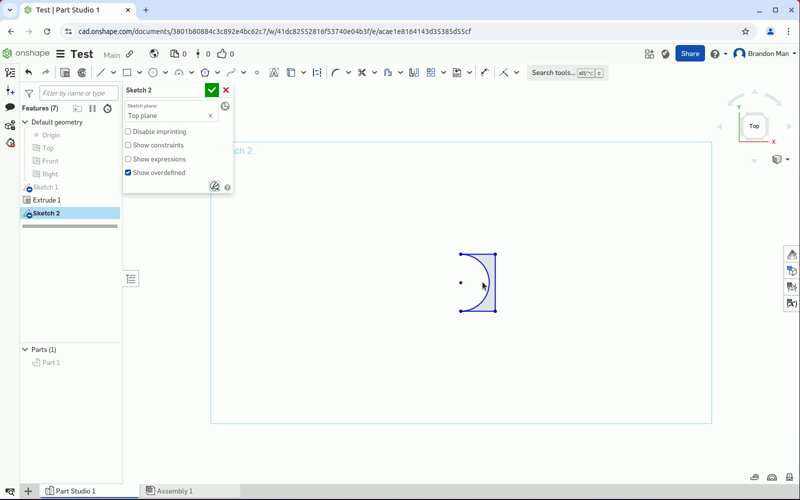
scroll(6)
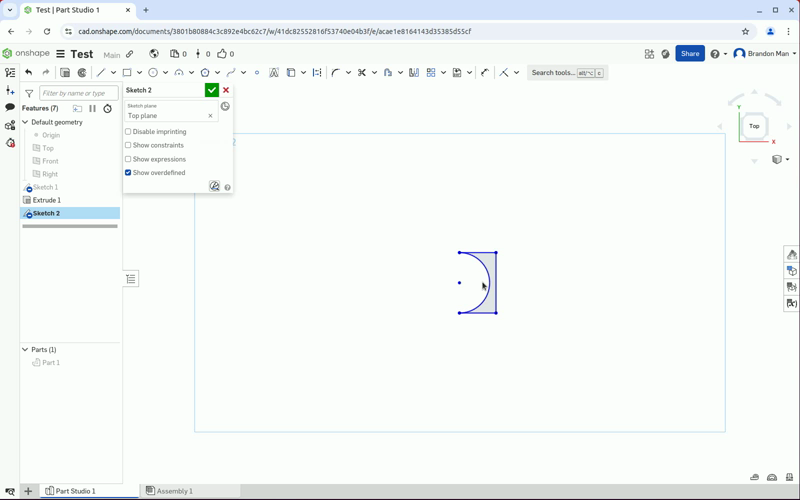
scroll(6)
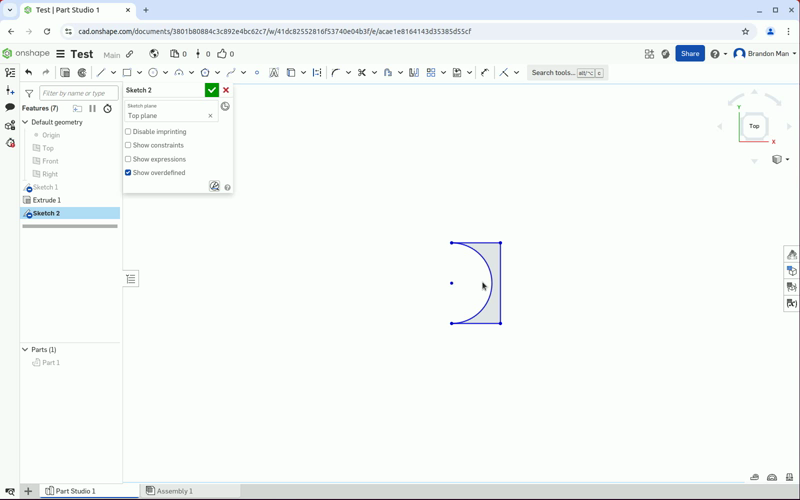
scroll(6)
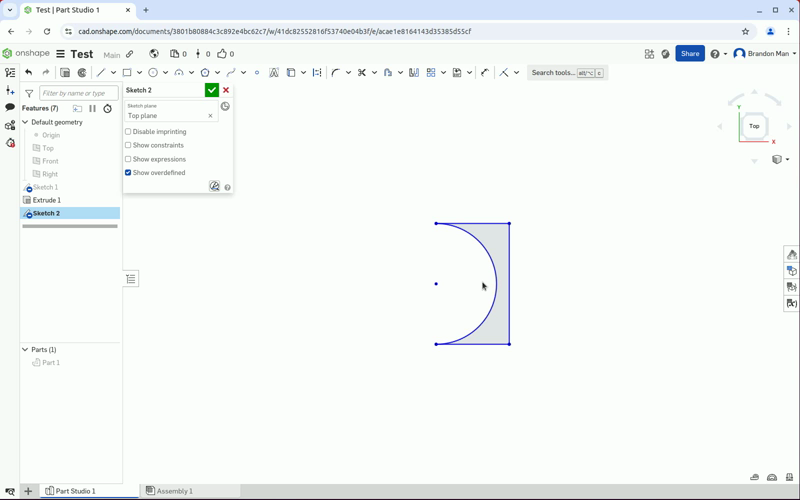
scroll(6)
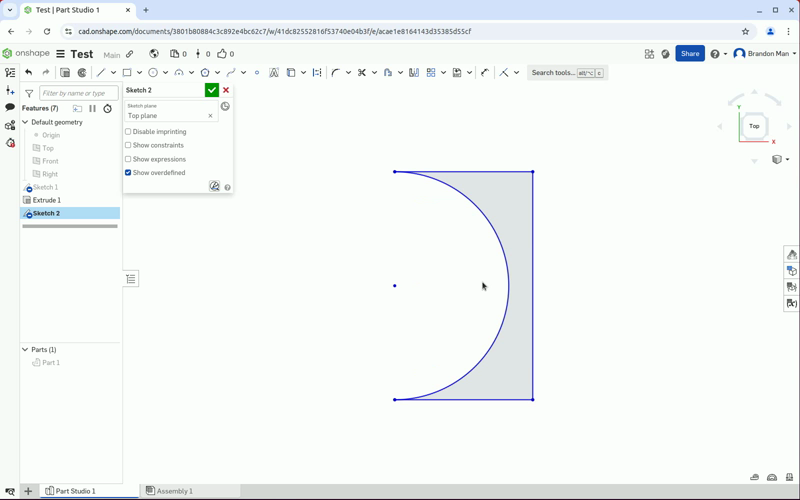
scroll(6)
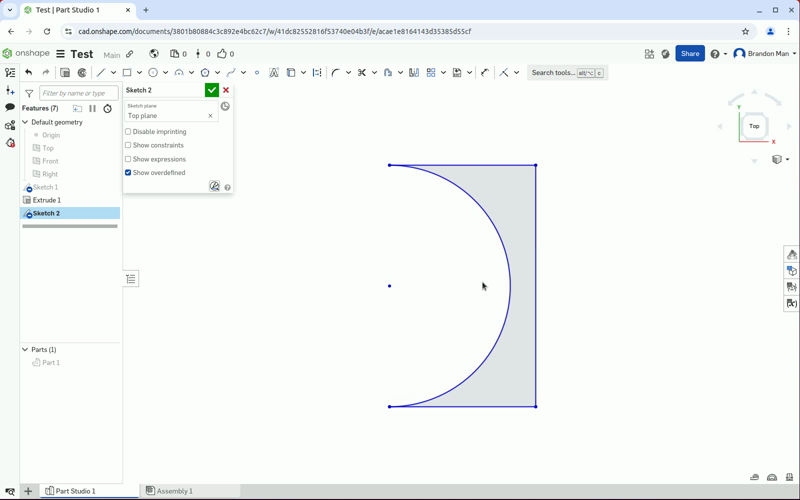
scroll(6)
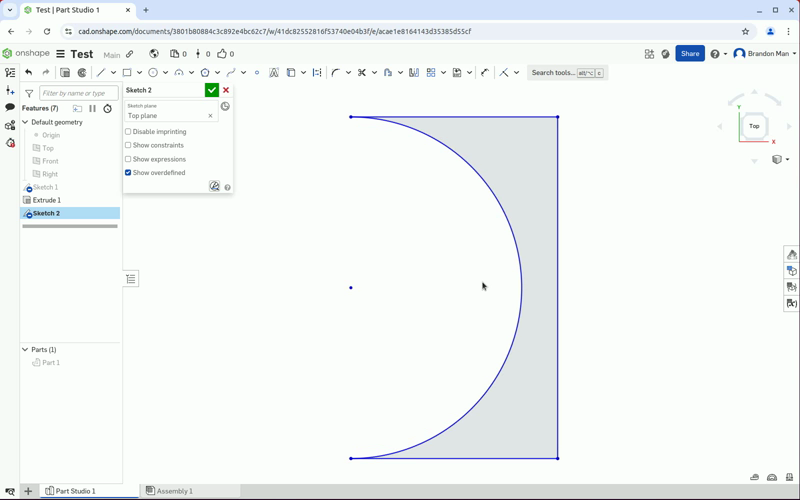
scroll(6)
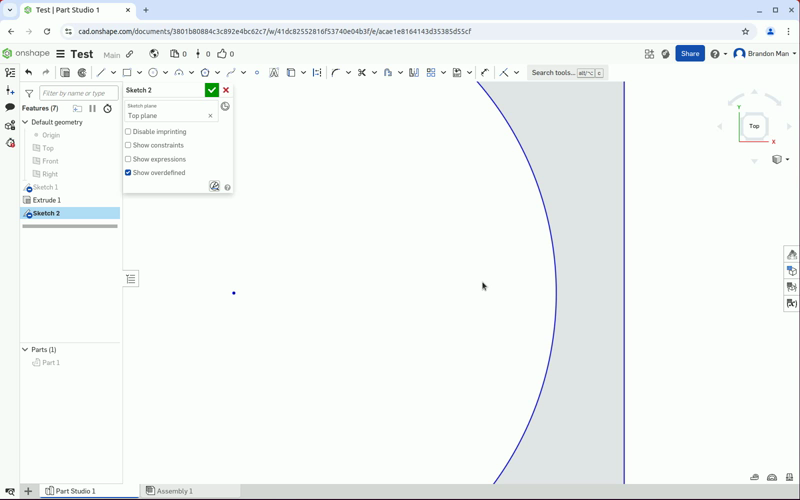
click(482, 281)
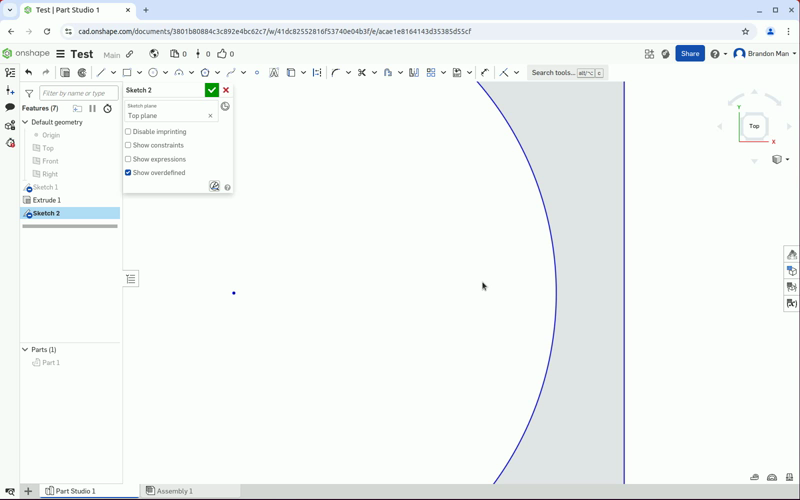
scroll(-6)
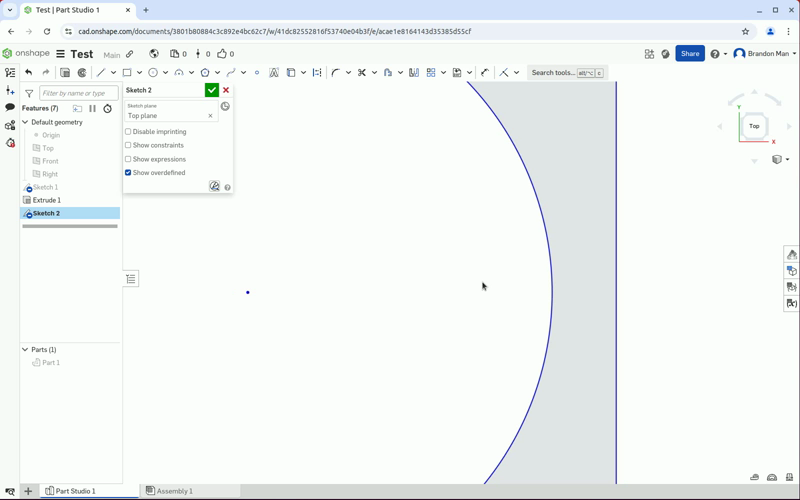
scroll(-6)
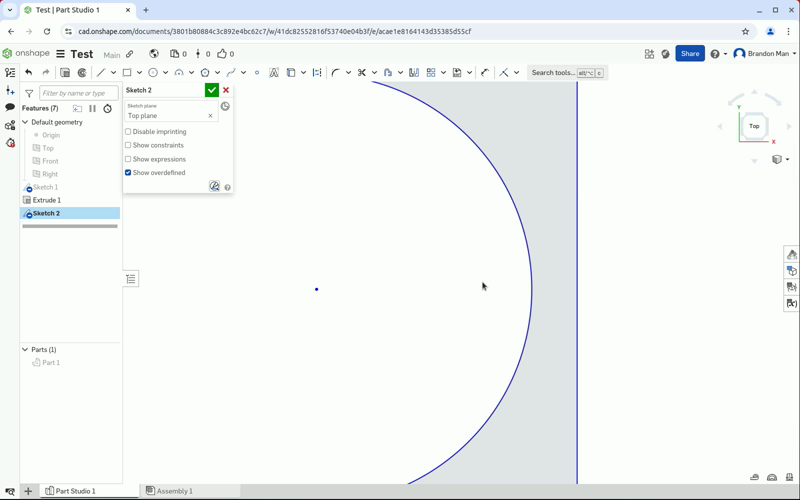
scroll(-6)
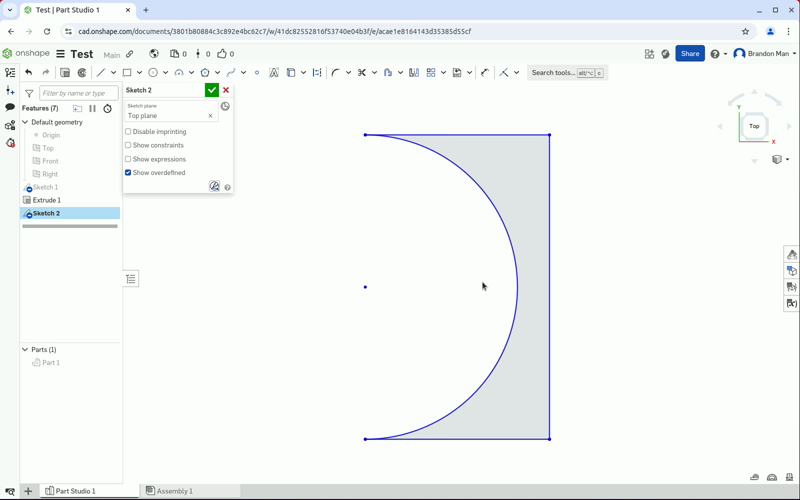
scroll(-6)
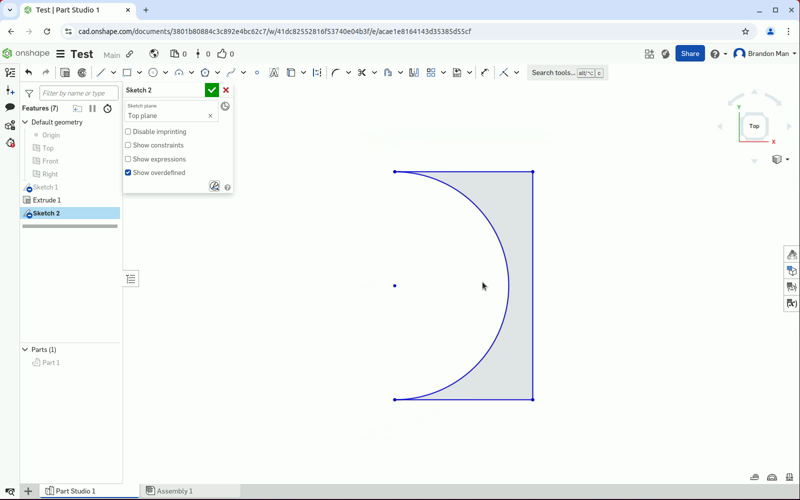
scroll(-6)
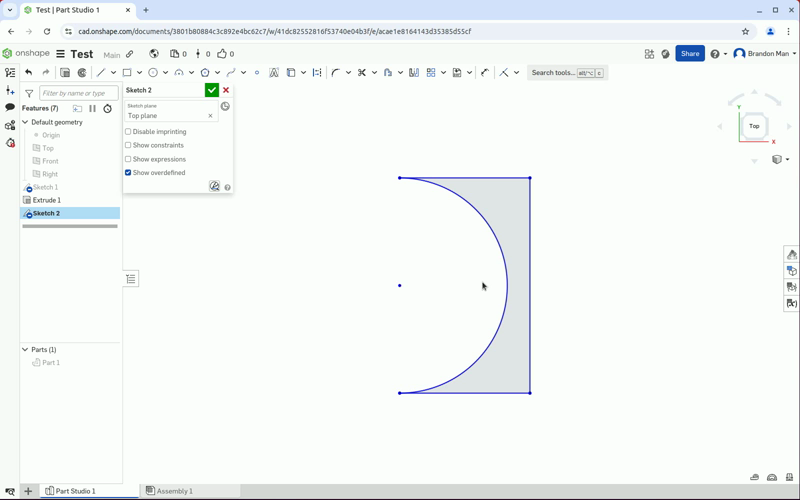
scroll(-6)
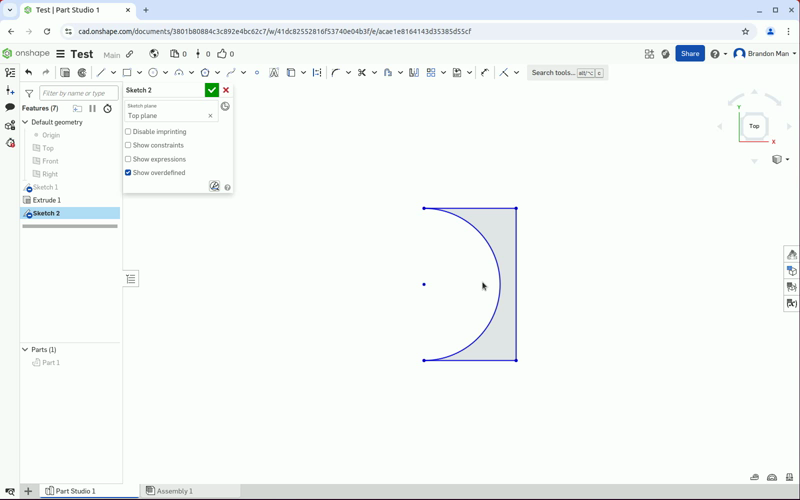
scroll(-6)
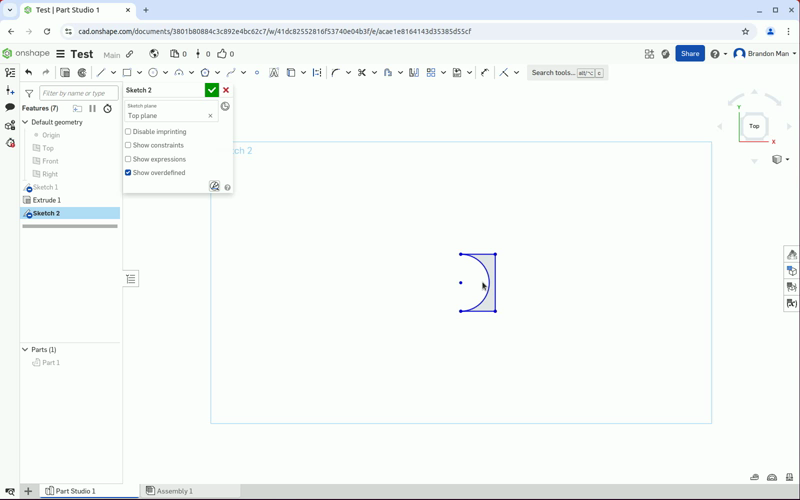
mouse_move(73, 352)
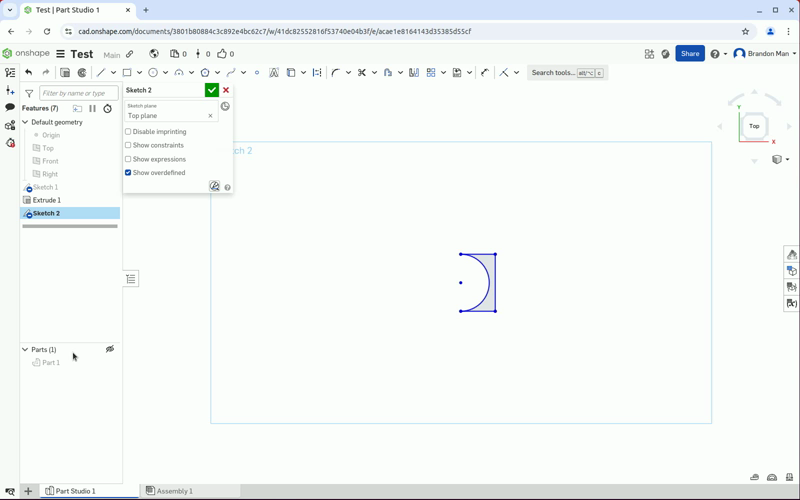
key(shift+y)
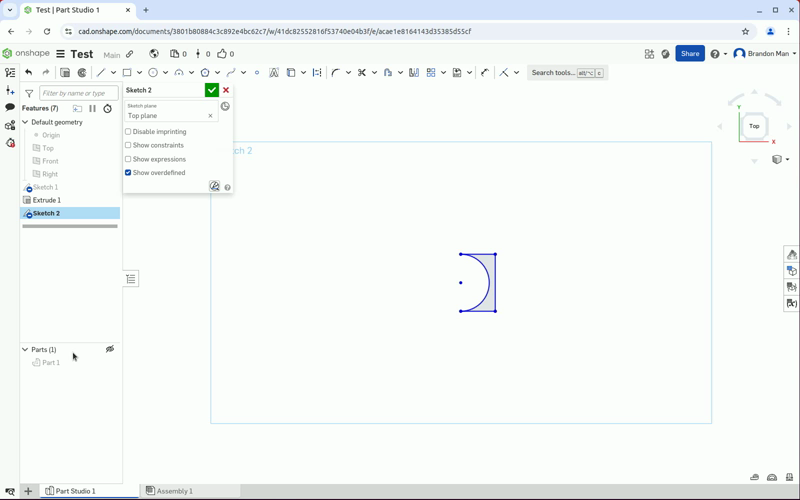
key(shift+e)
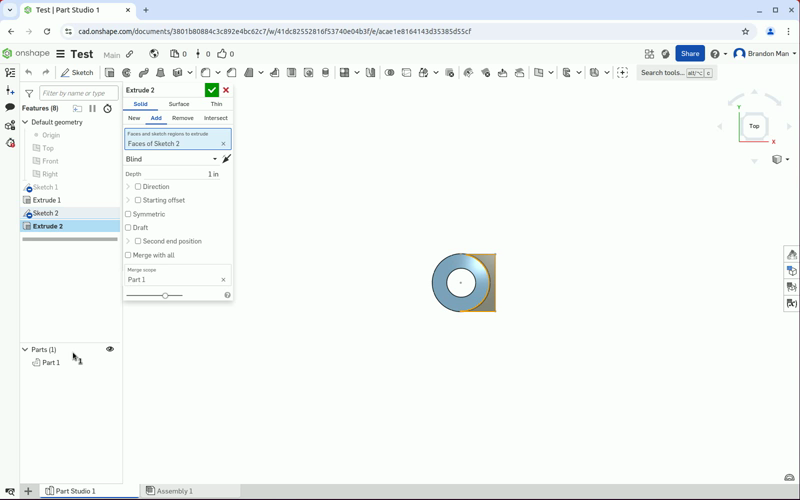
mouse_move(143, 106)
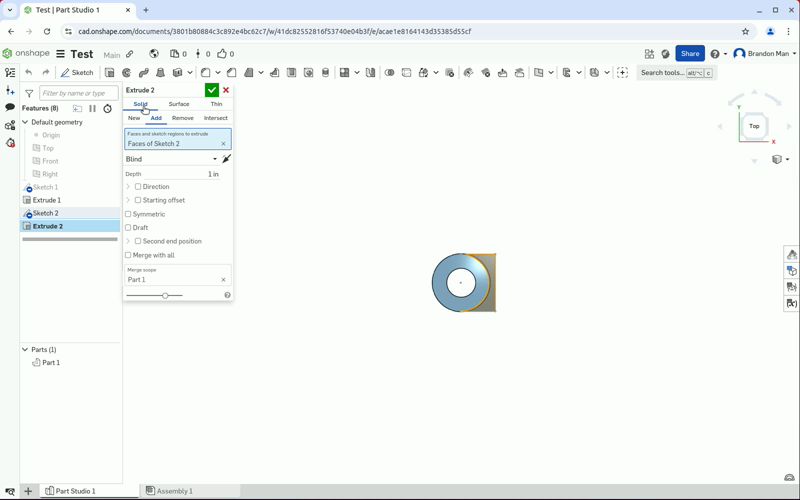
click(143, 106)
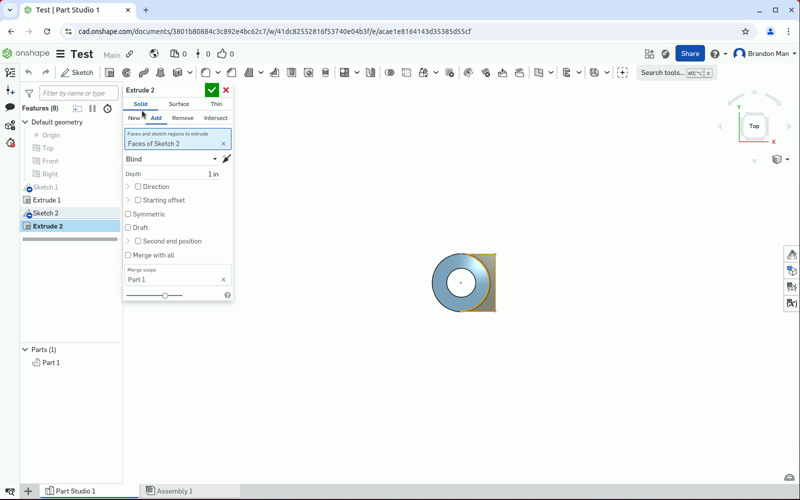
mouse_move(137, 120)
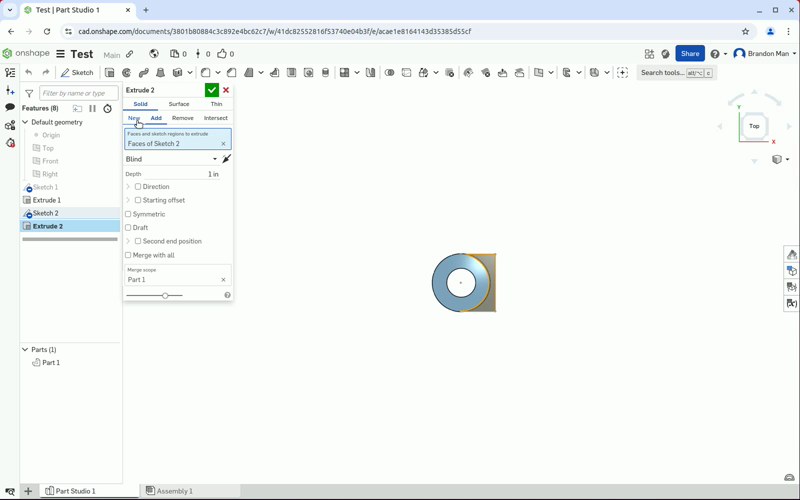
click(137, 120)
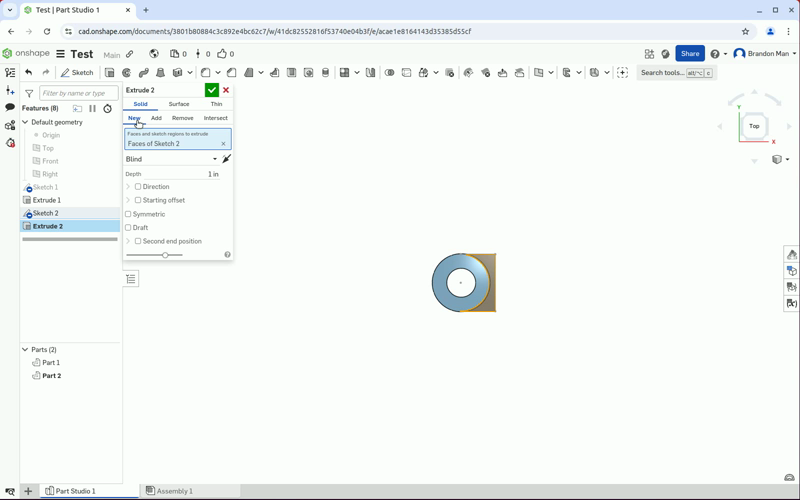
key(tab, 4)
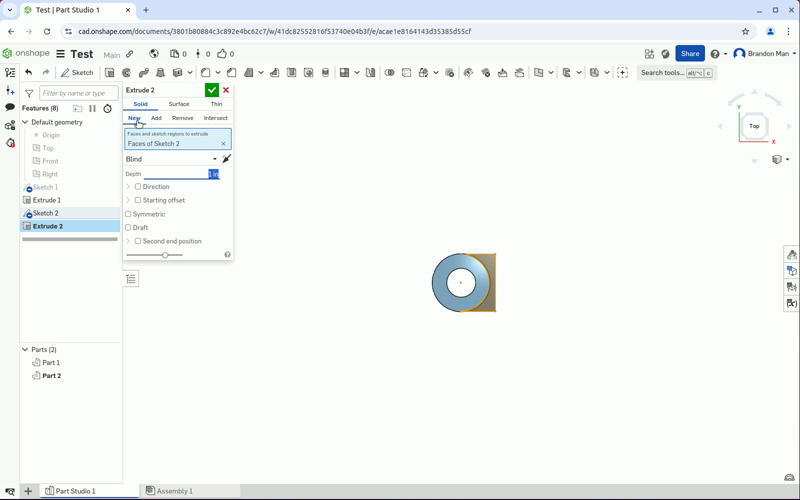
text(11.554)
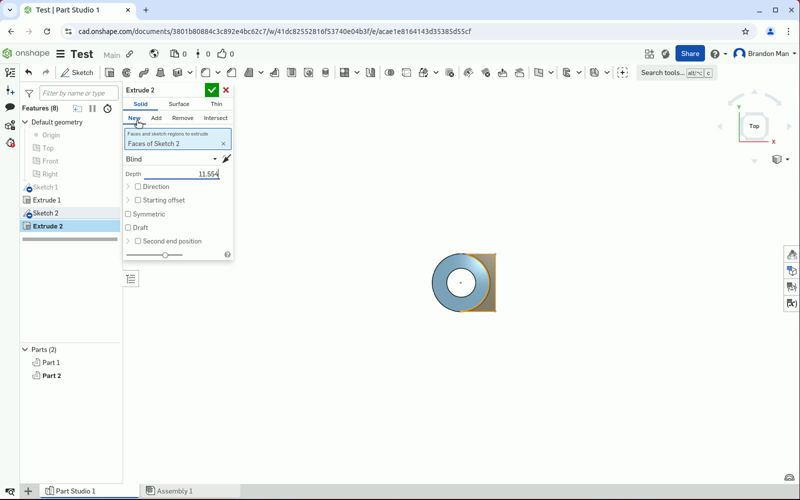
key(enter)
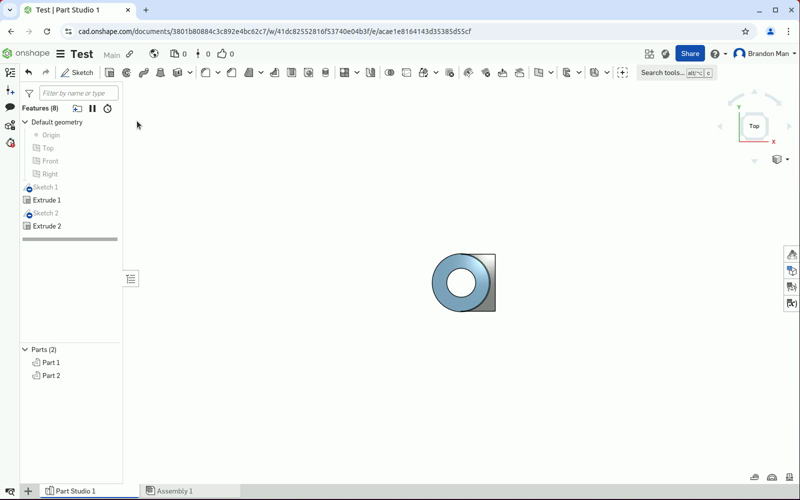
key(shift+h)
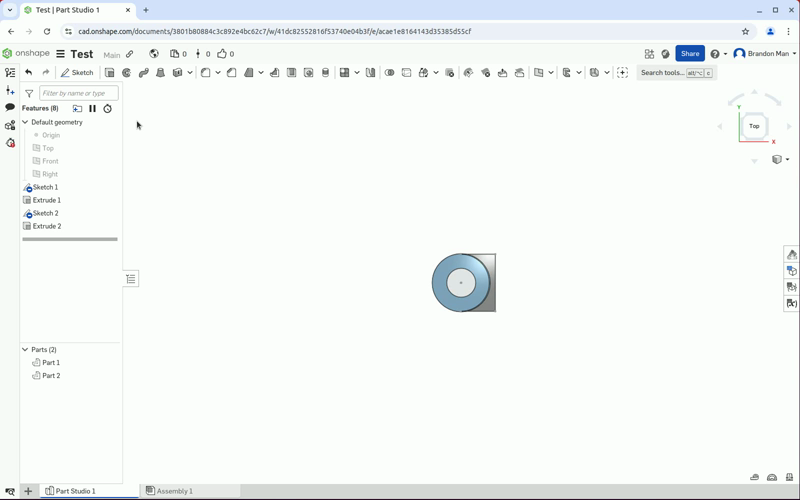
key(shift+h)
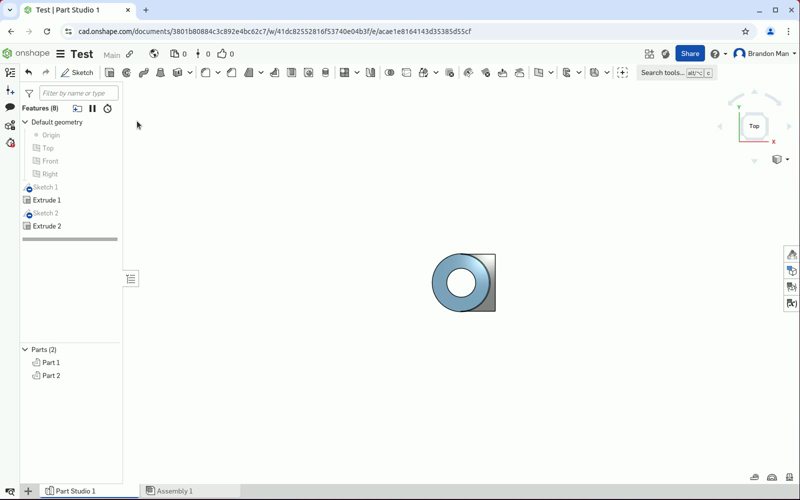
mouse_move(73, 189)
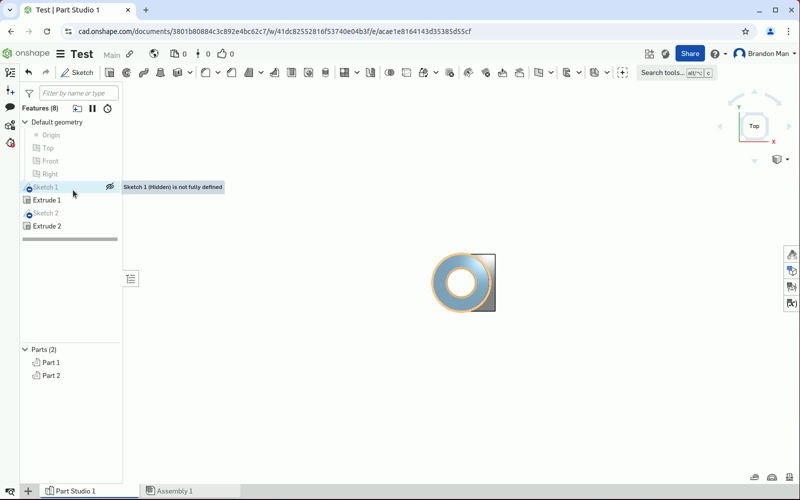
click(73, 189)
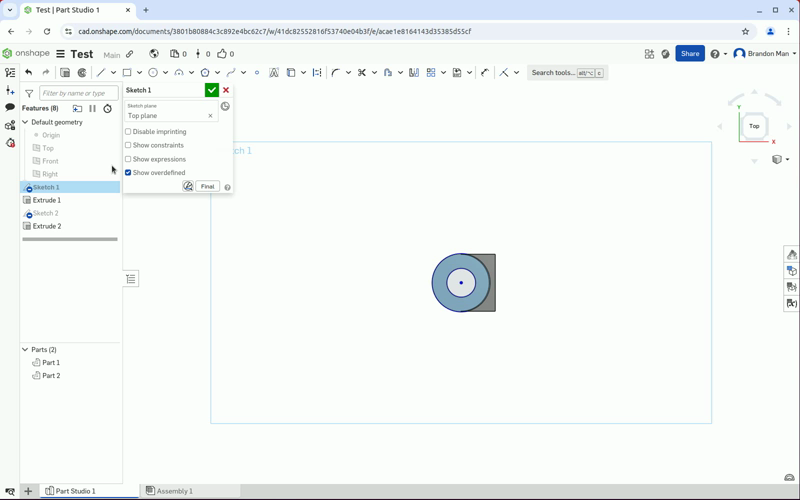
mouse_move(229, 92)
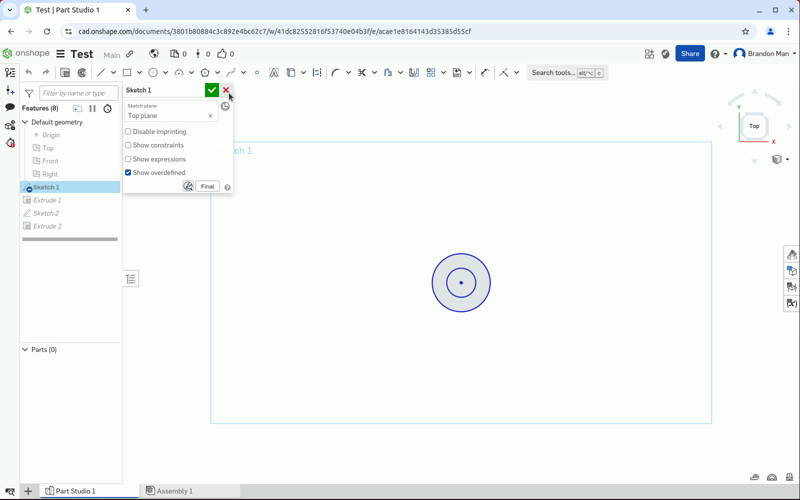
click(229, 92)
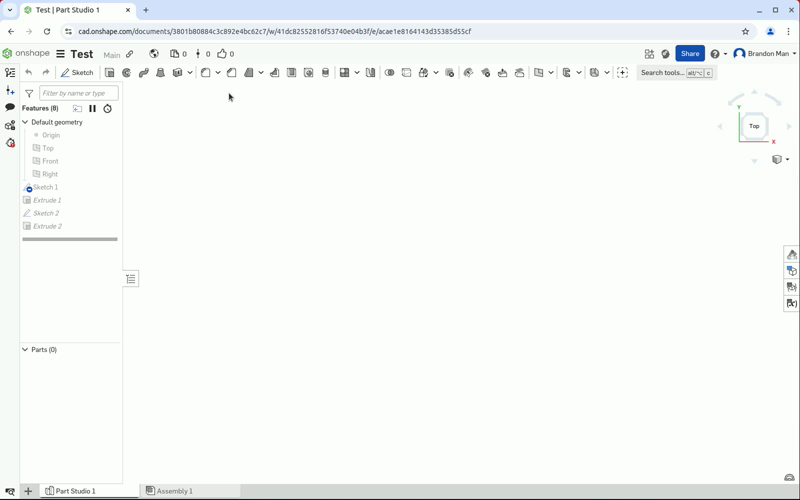
mouse_move(73, 352)
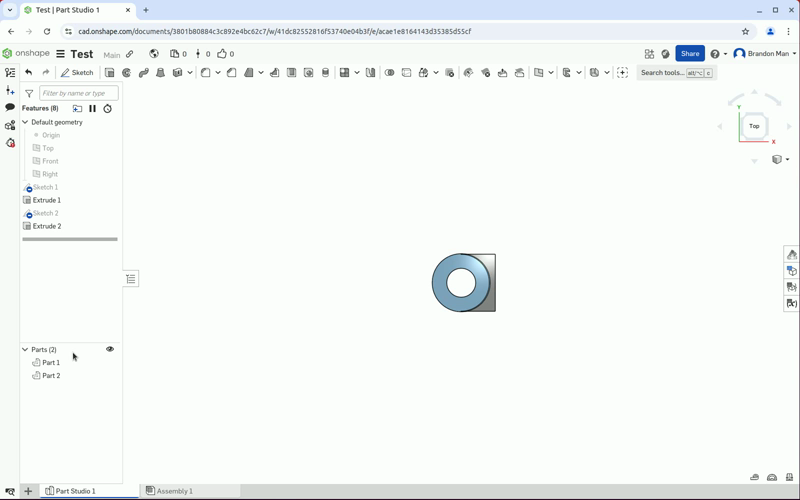
key(y)
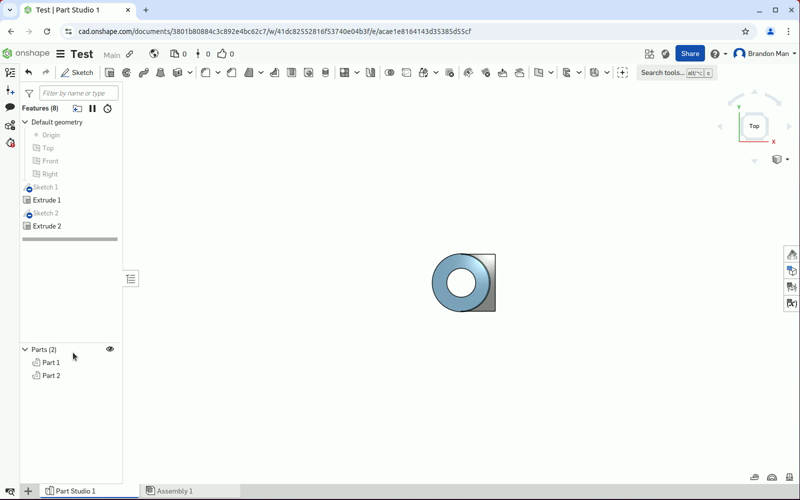
key(shift+p)
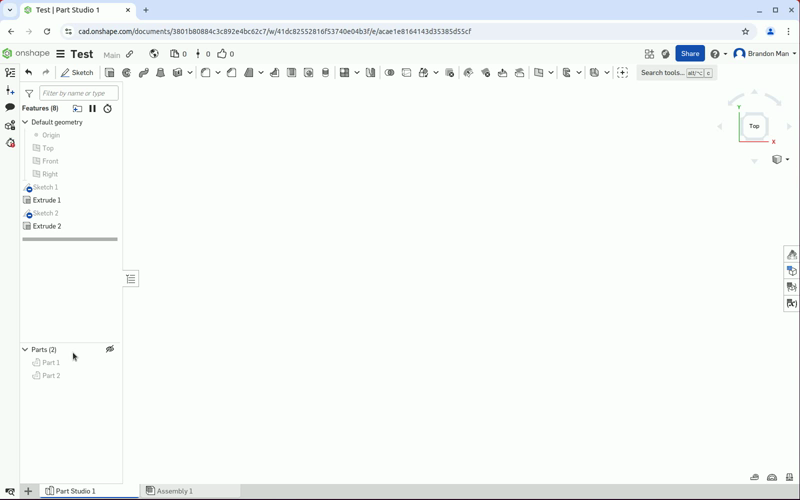
key(space)
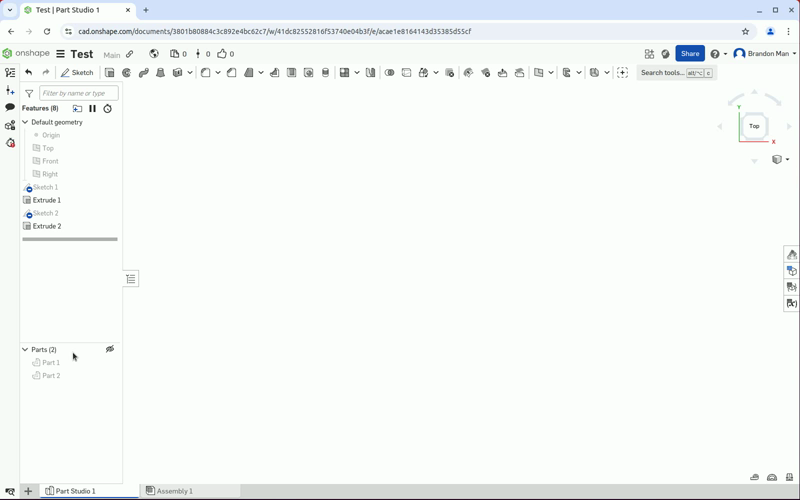
key_down(shift)
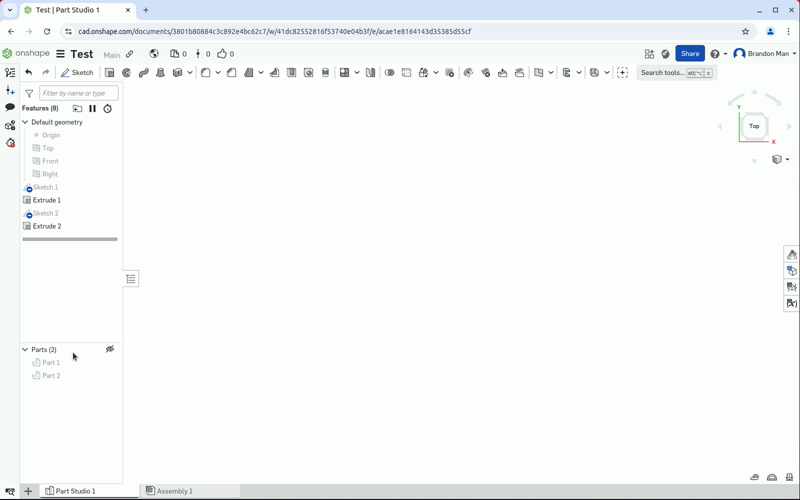
key(up)
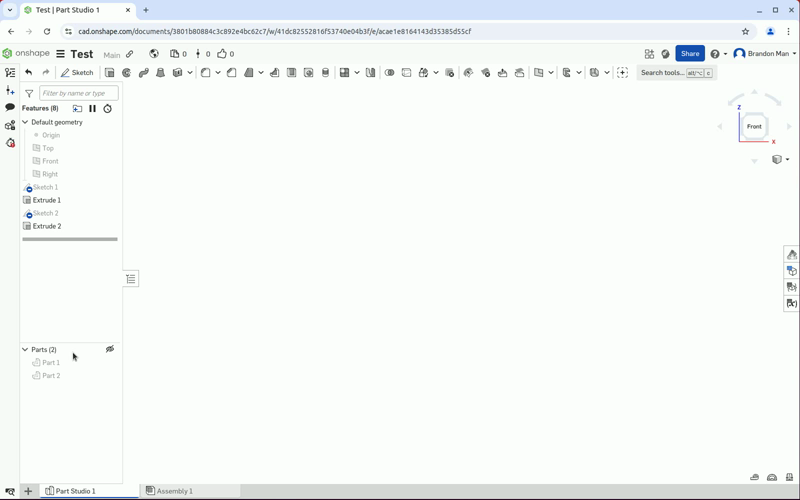
key_up(shift)
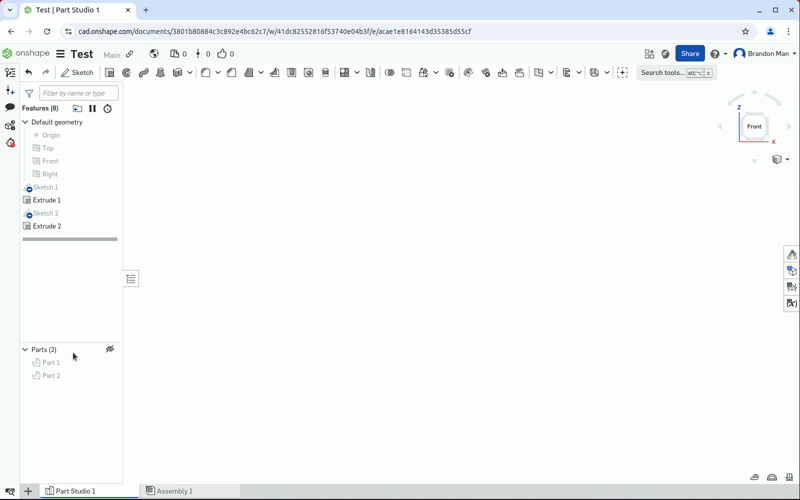
key(space)
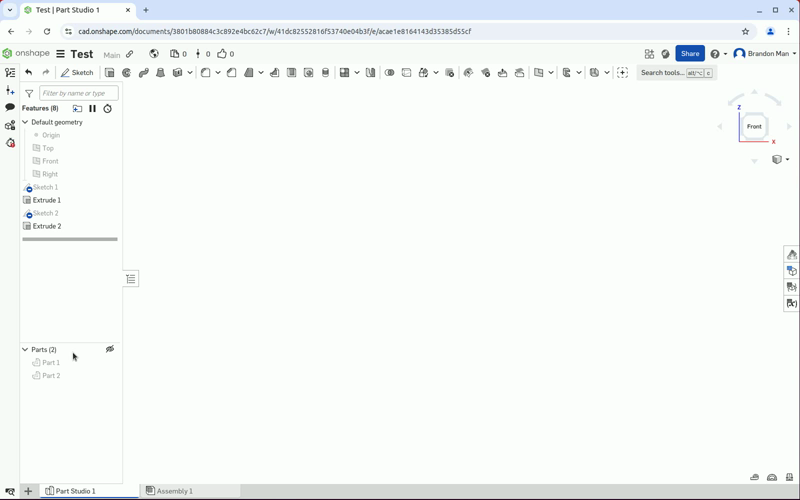
key_down(shift)
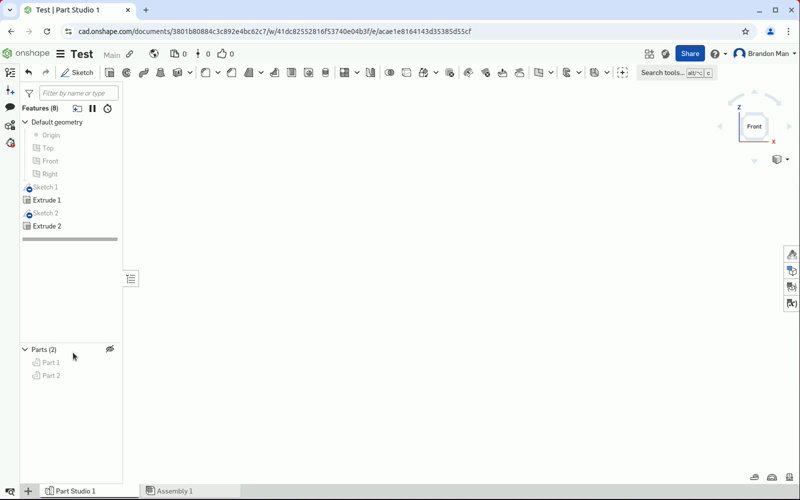
key(left)
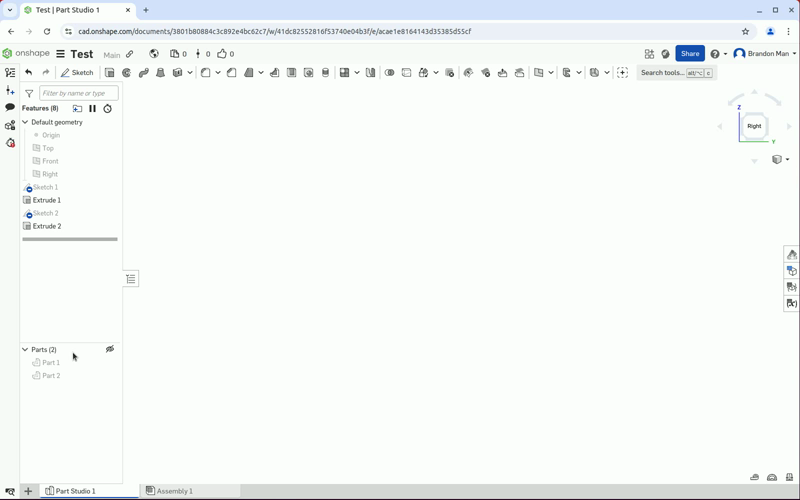
key_up(shift)
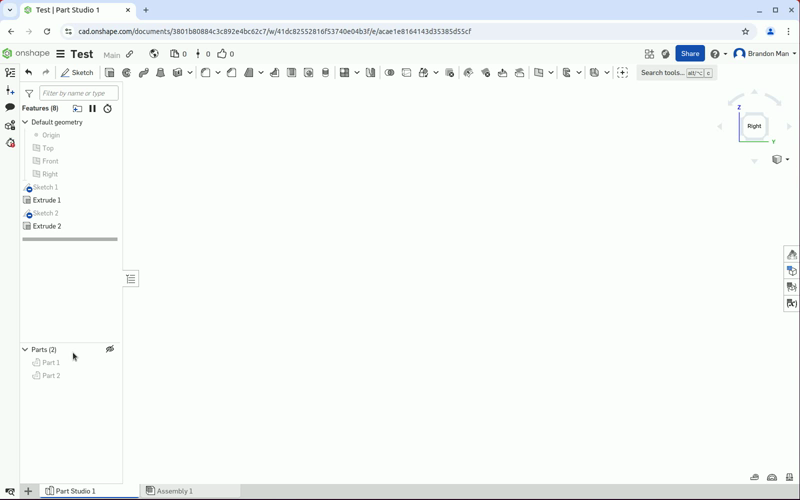
mouse_move(73, 352)
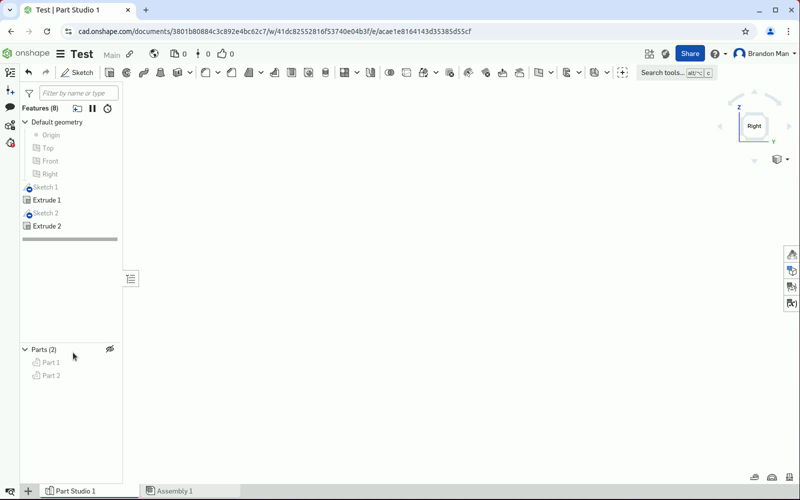
key(shift+y)
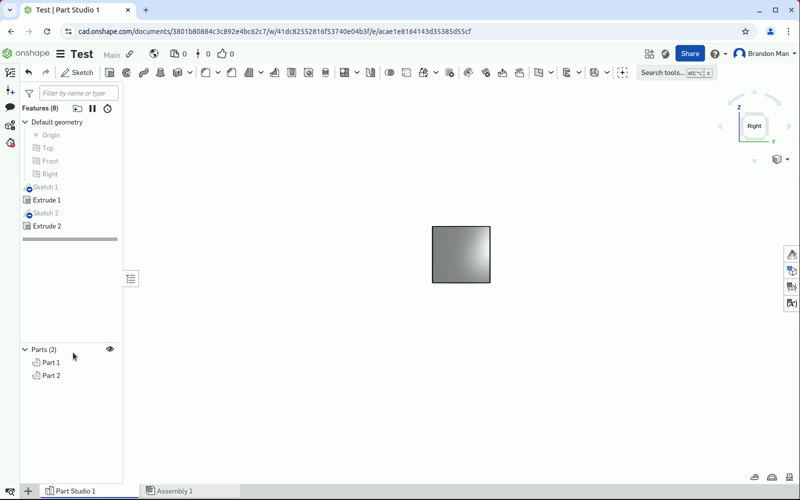
mouse_move(541, 75)
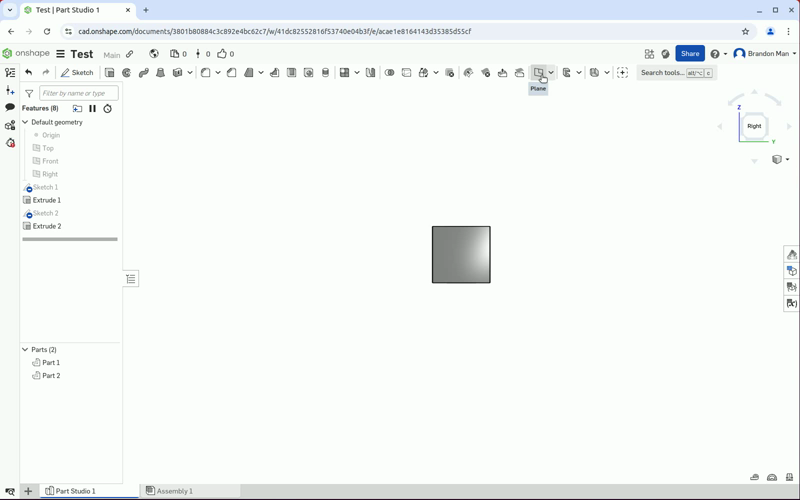
click(541, 75)
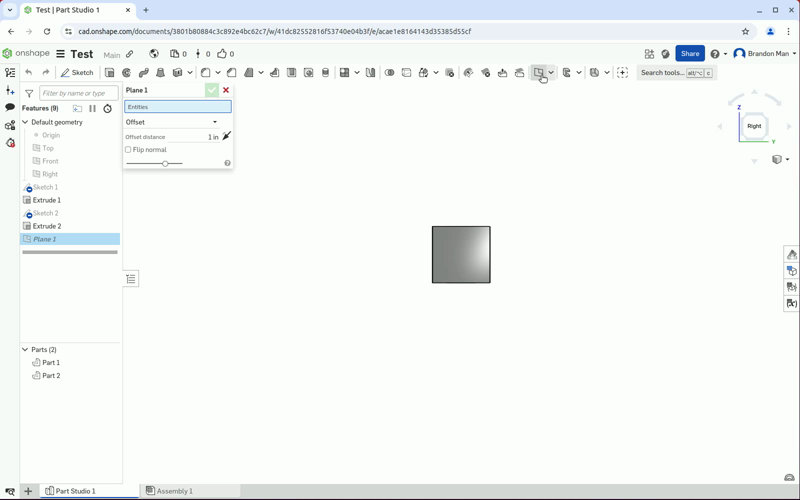
mouse_move(73, 176)
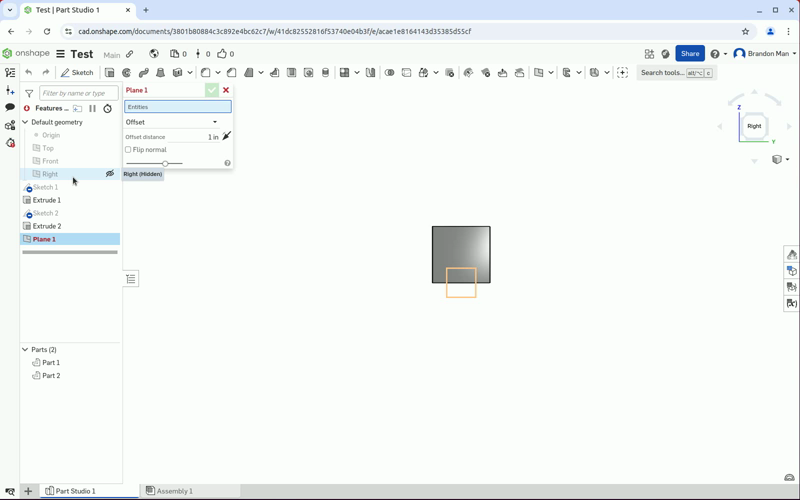
click(73, 176)
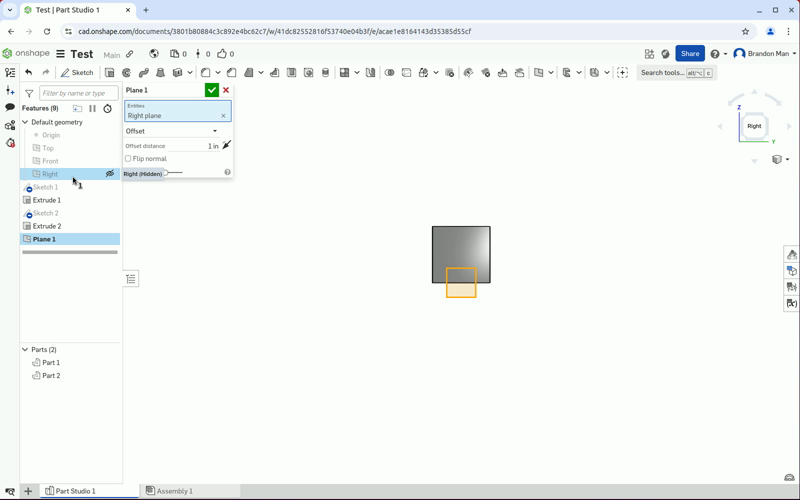
key(tab, 2)
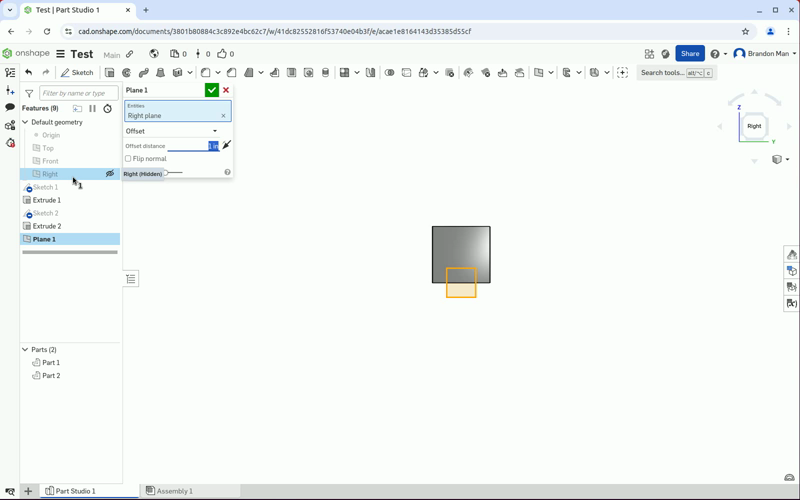
text(6.994)
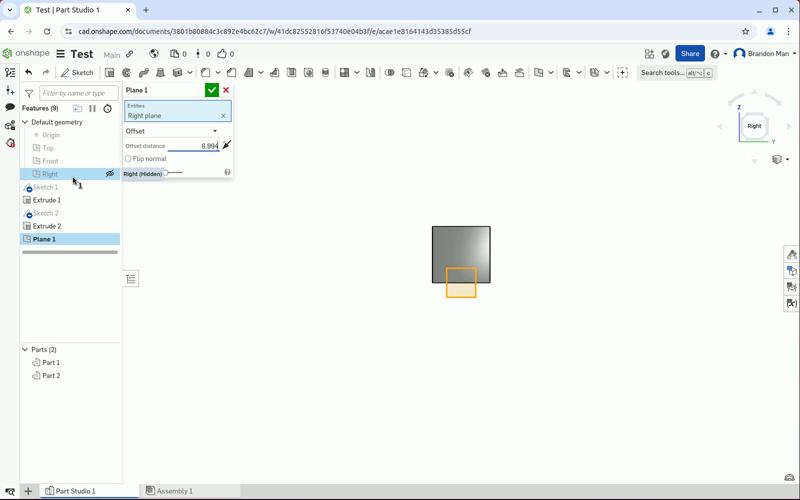
key(enter, 2)
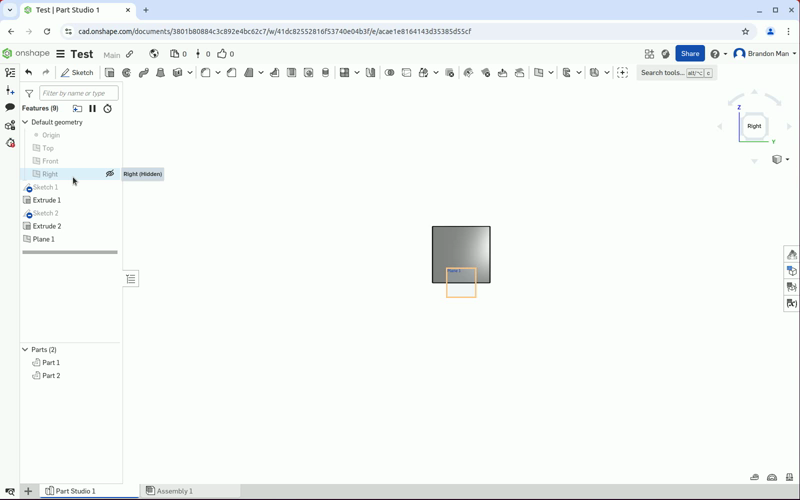
key(shift+s)
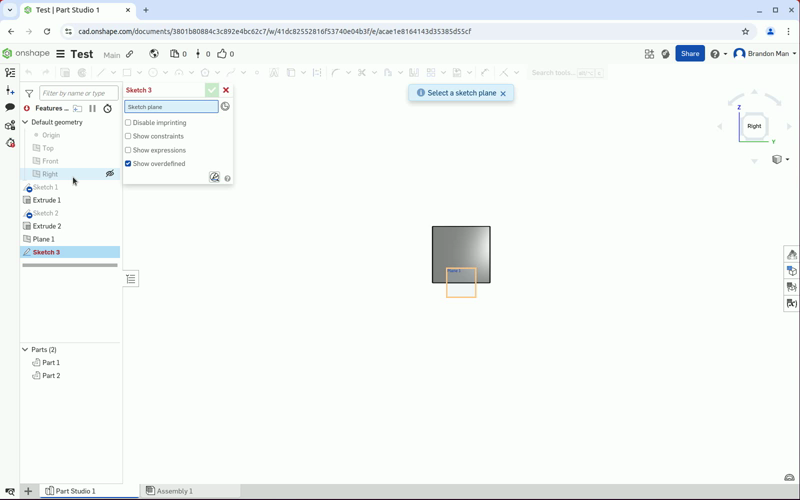
mouse_move(73, 241)
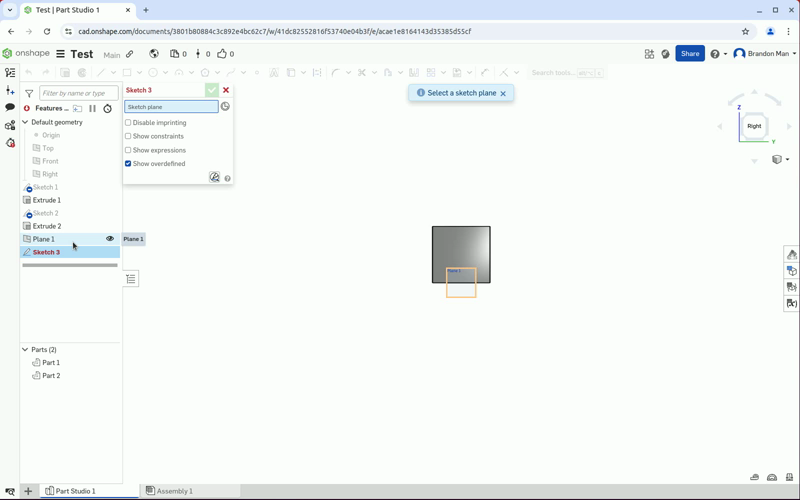
click(73, 241)
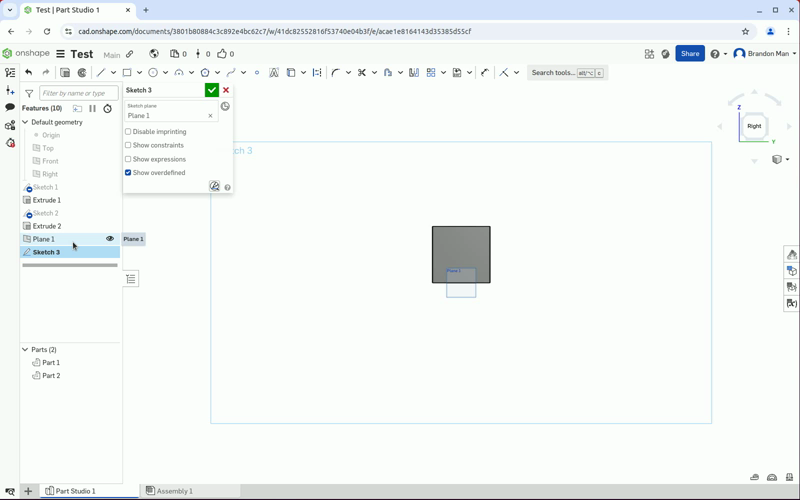
mouse_move(73, 352)
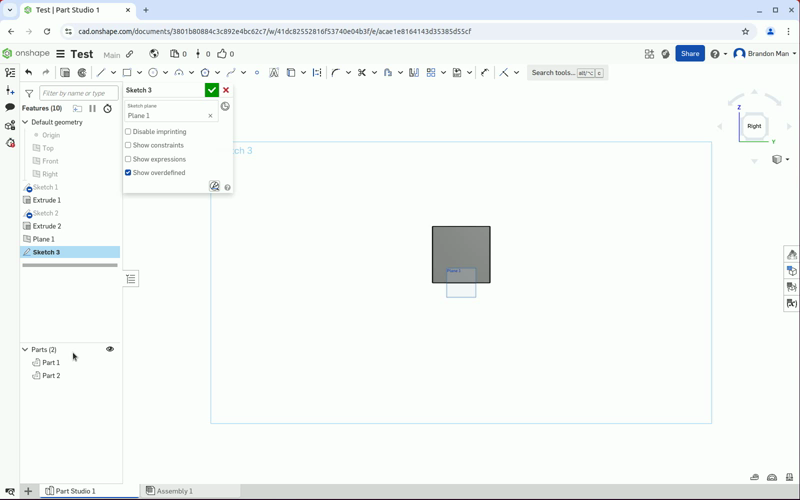
key(y)
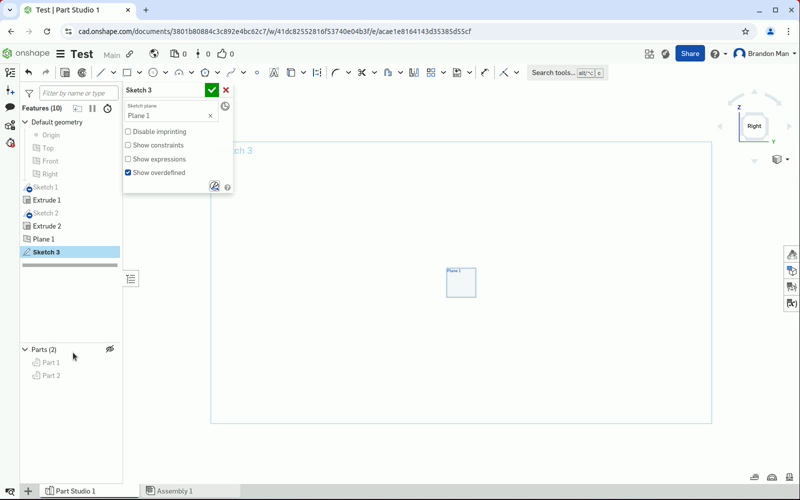
key(l)
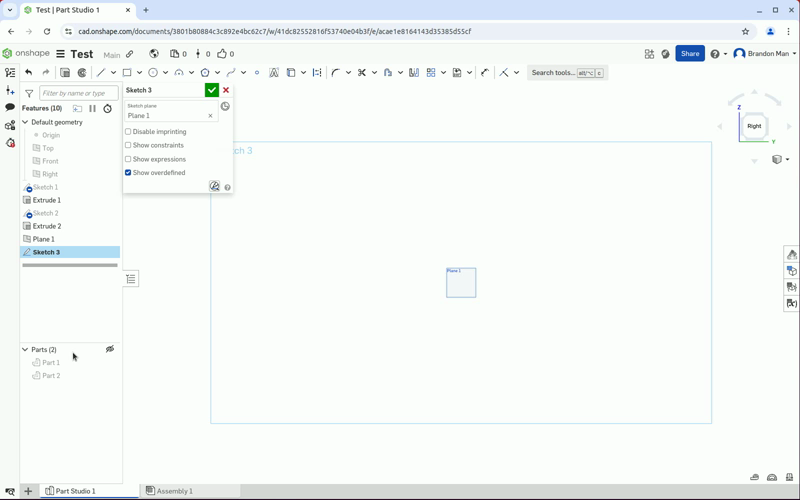
key_down(shift)
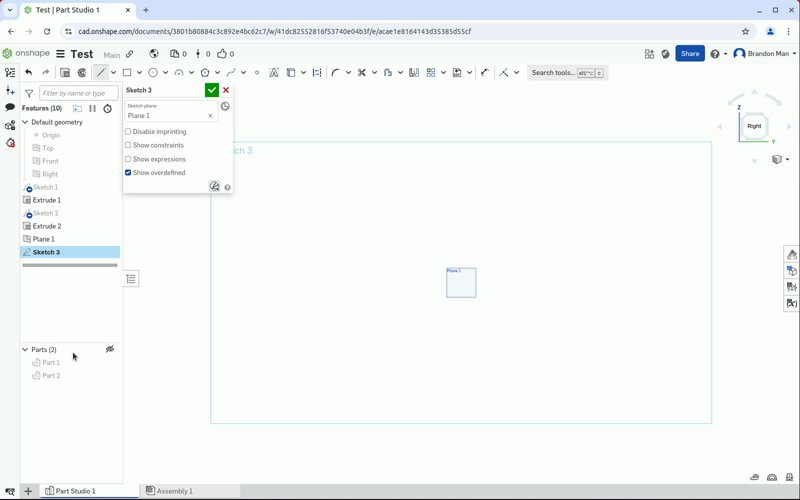
mouse_move(432, 282)
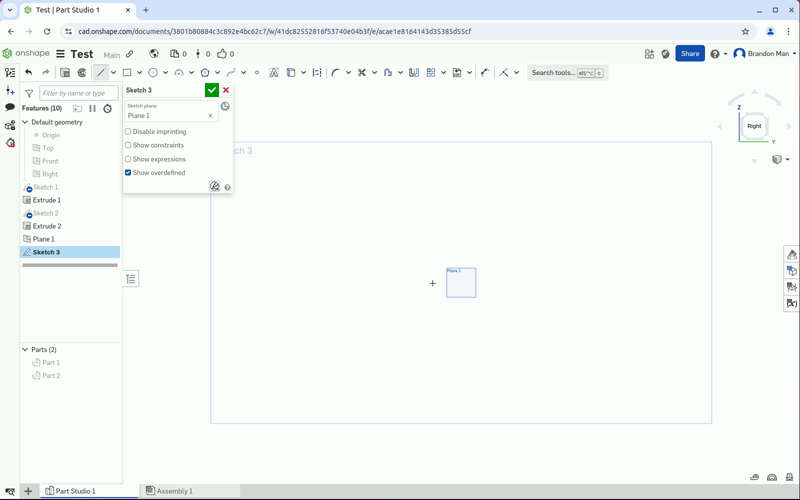
click(432, 282)
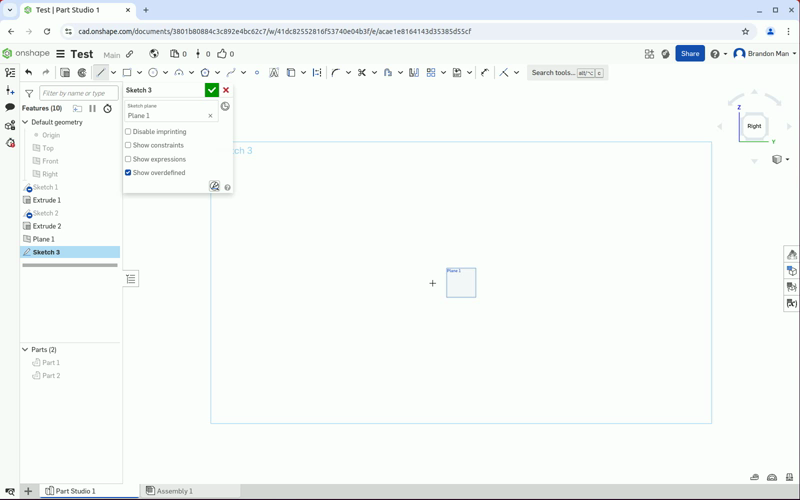
key_up(shift)
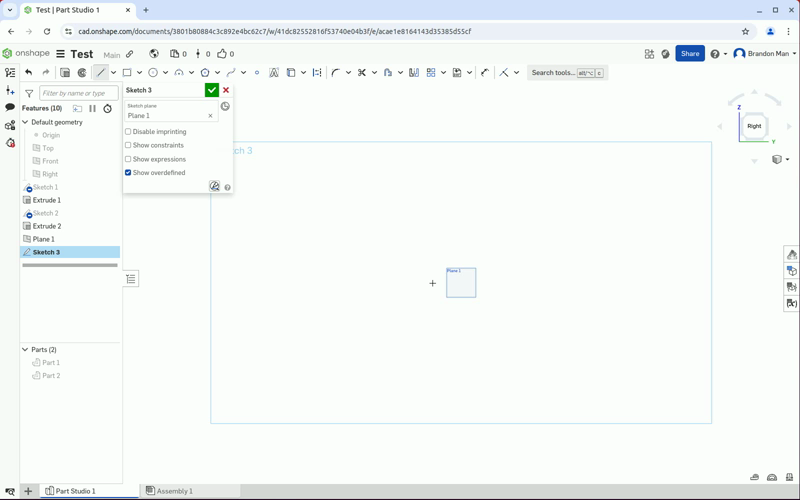
key_down(shift)
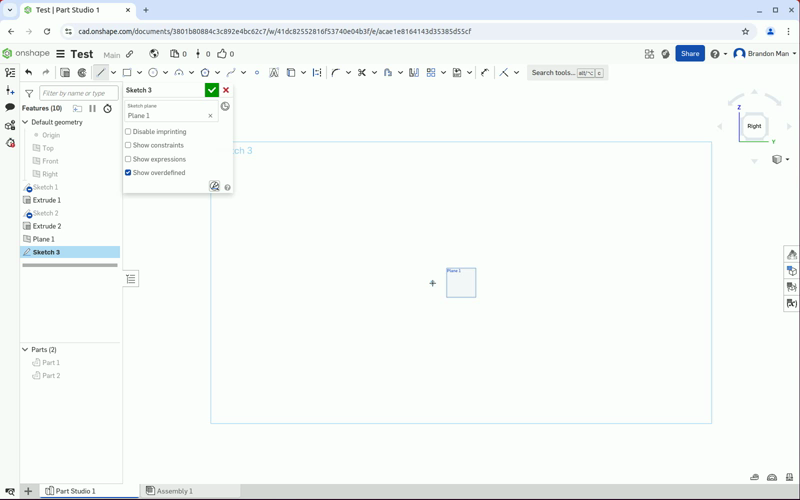
mouse_move(462, 282)
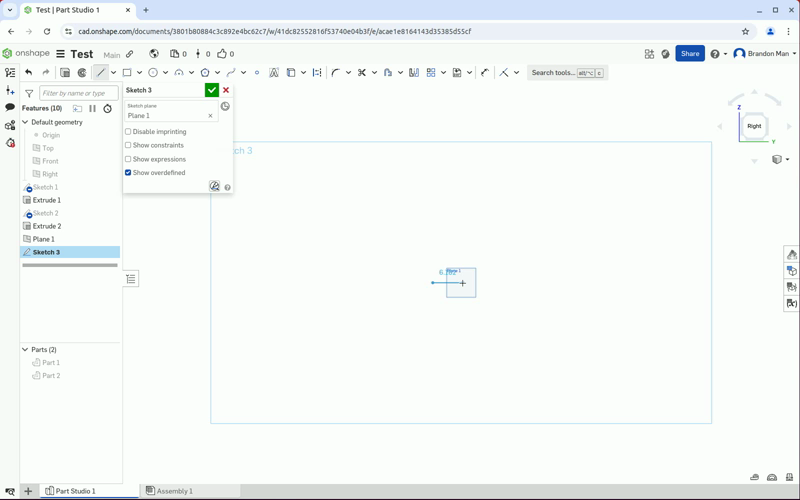
mouse_move(489, 282)
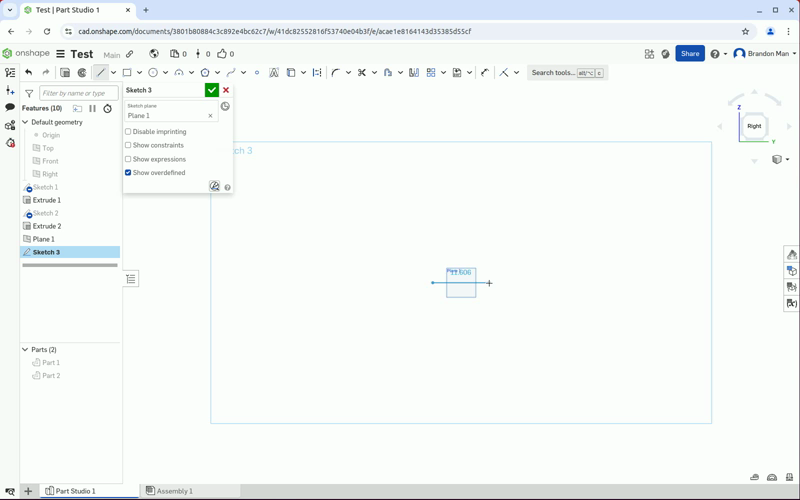
click(489, 282)
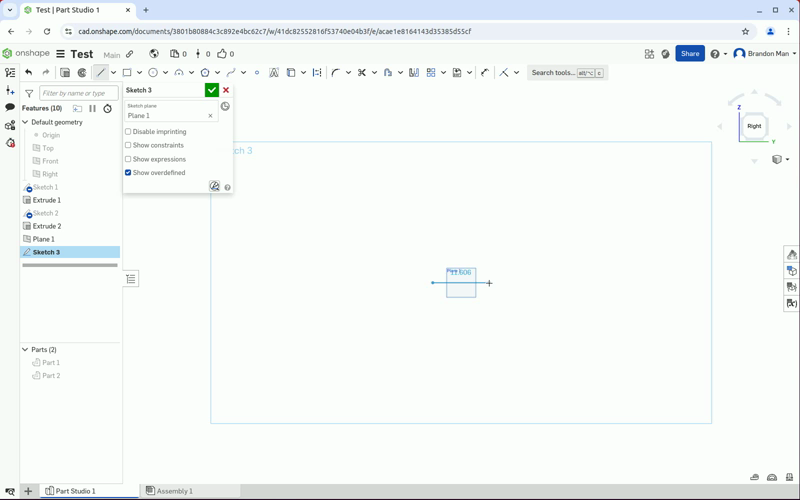
key_up(shift)
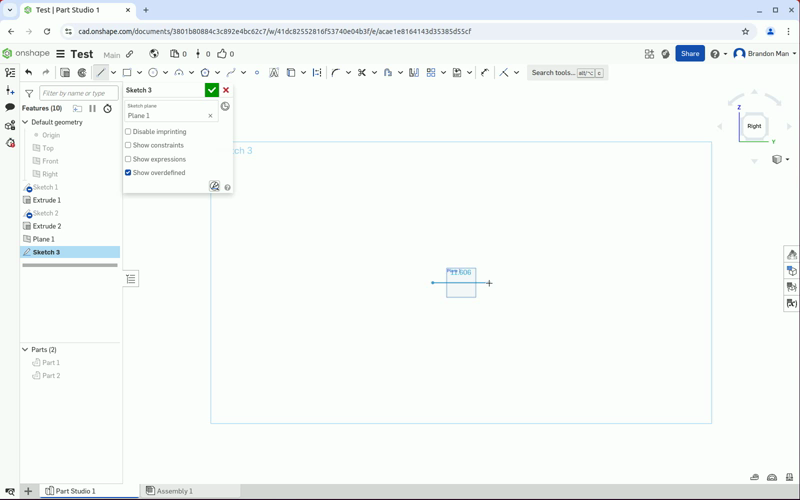
key_down(shift)
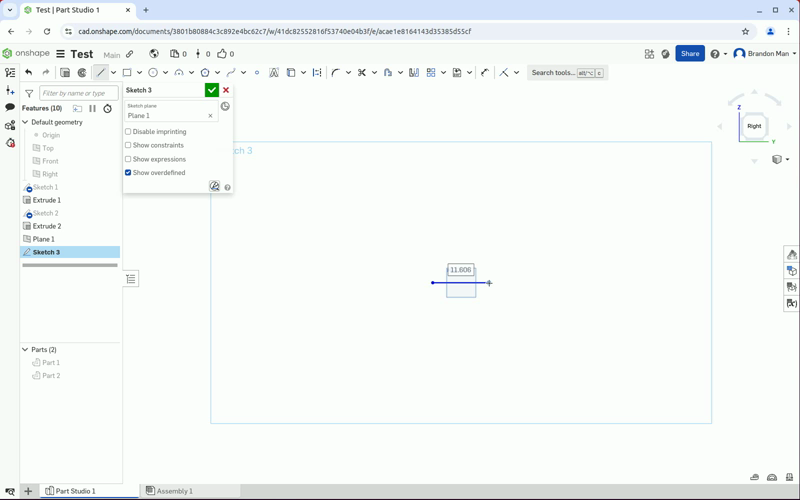
mouse_move(519, 282)
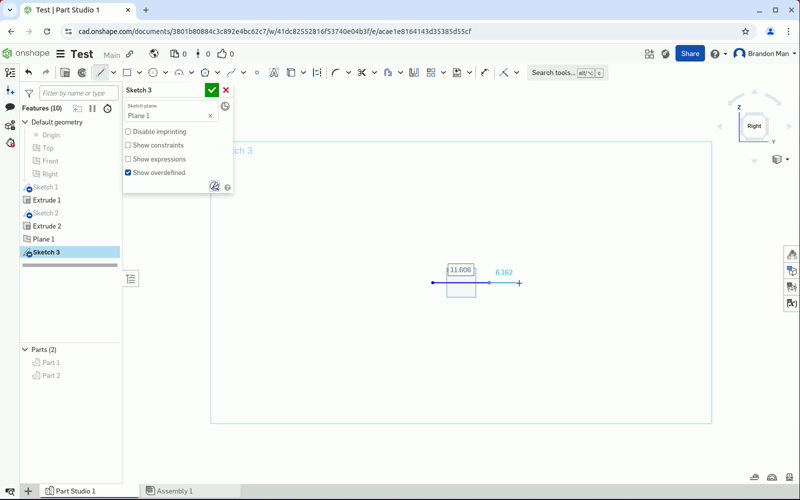
mouse_move(489, 266)
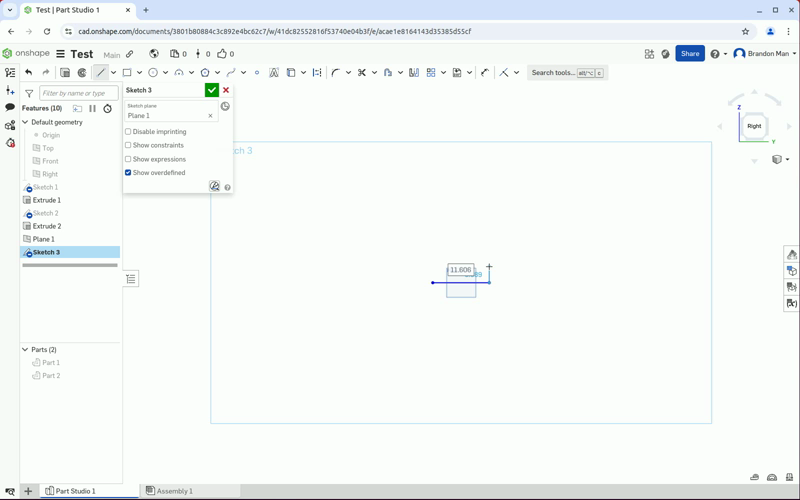
click(489, 266)
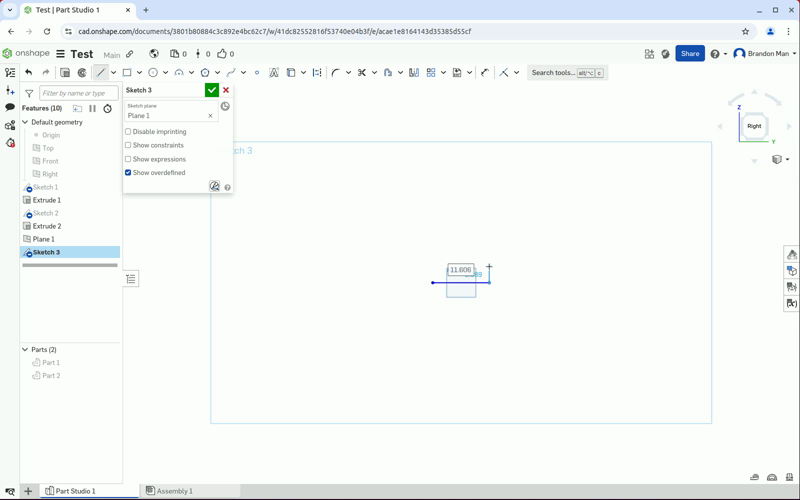
key_up(shift)
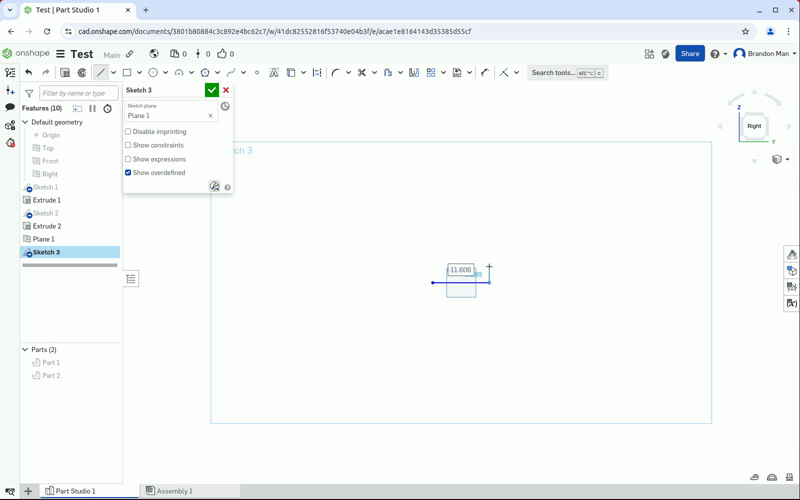
key_down(shift)
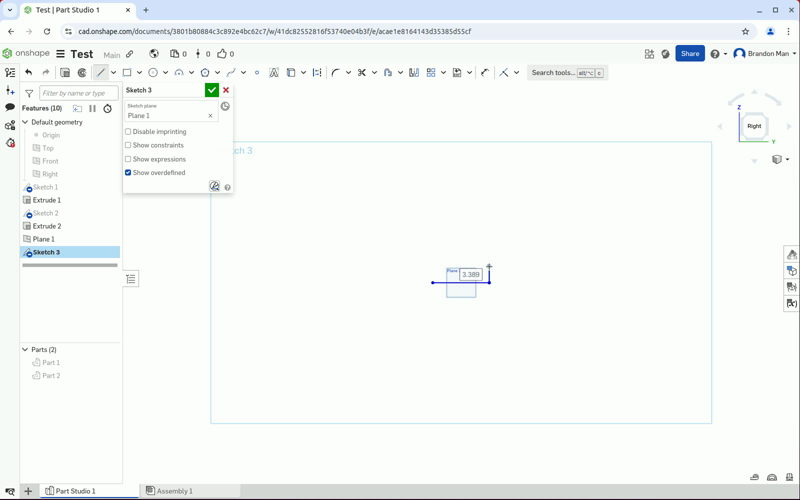
mouse_move(519, 266)
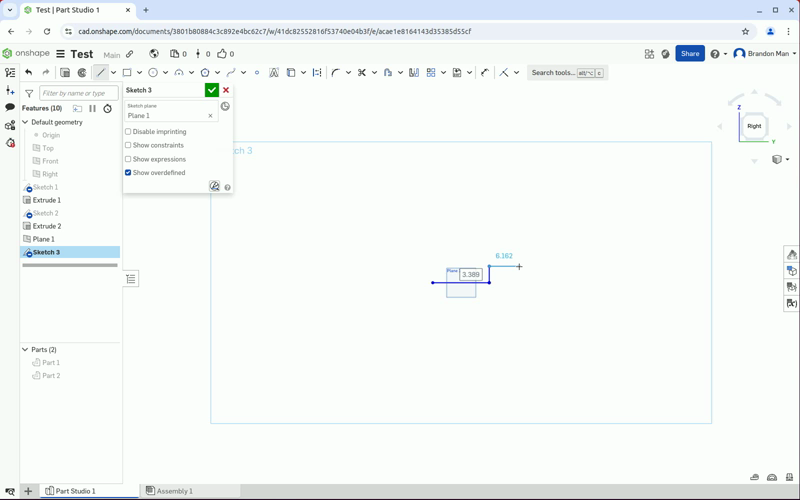
mouse_move(432, 266)
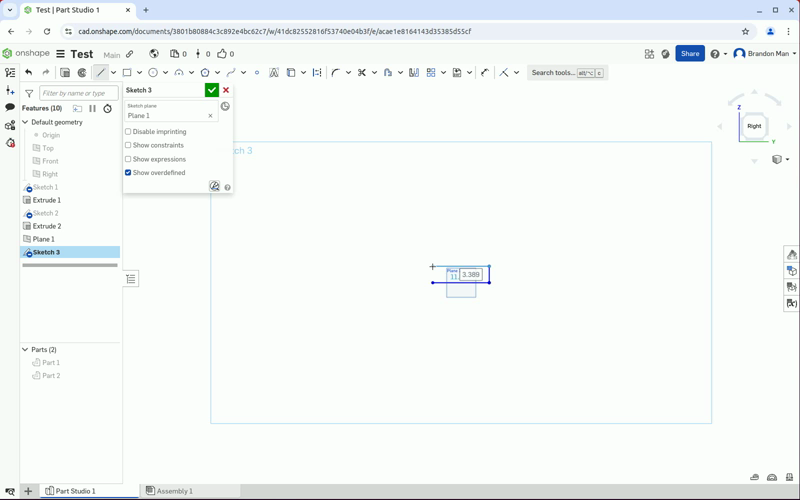
click(432, 266)
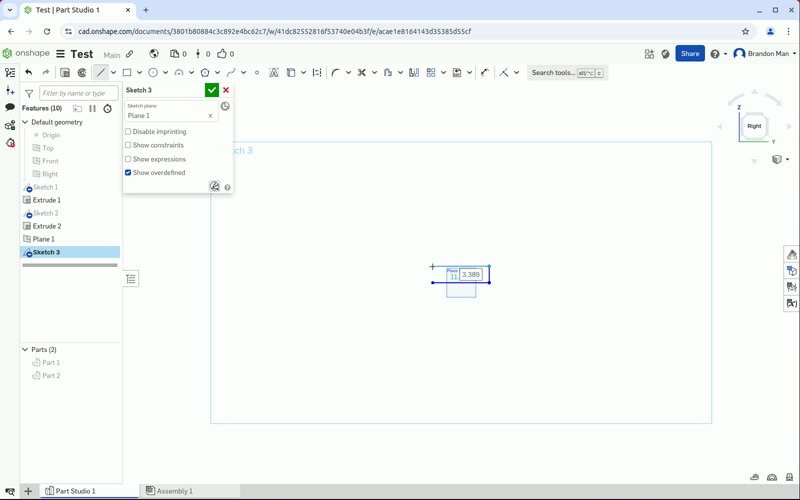
key_up(shift)
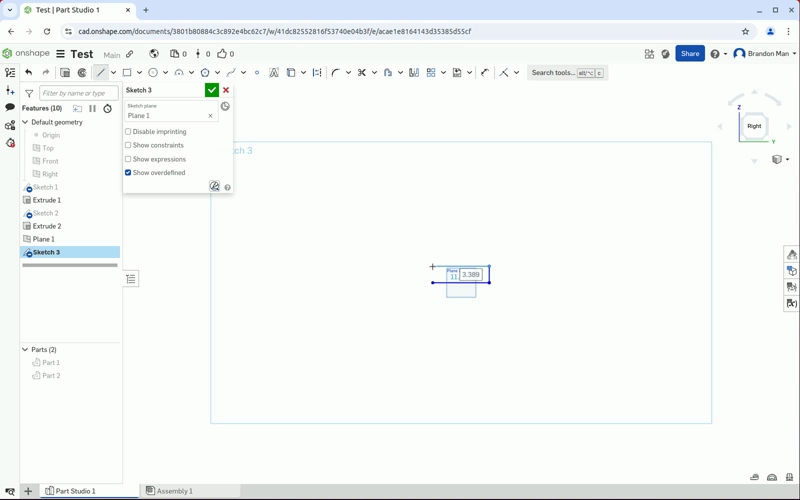
mouse_move(462, 266)
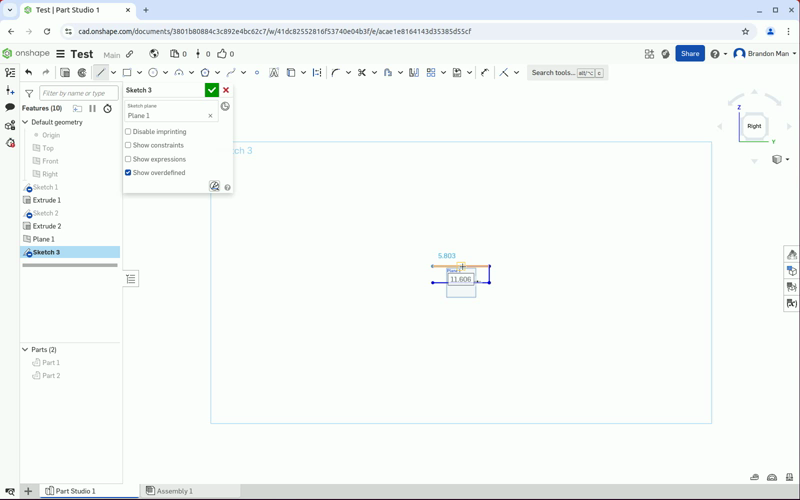
key_down(shift)
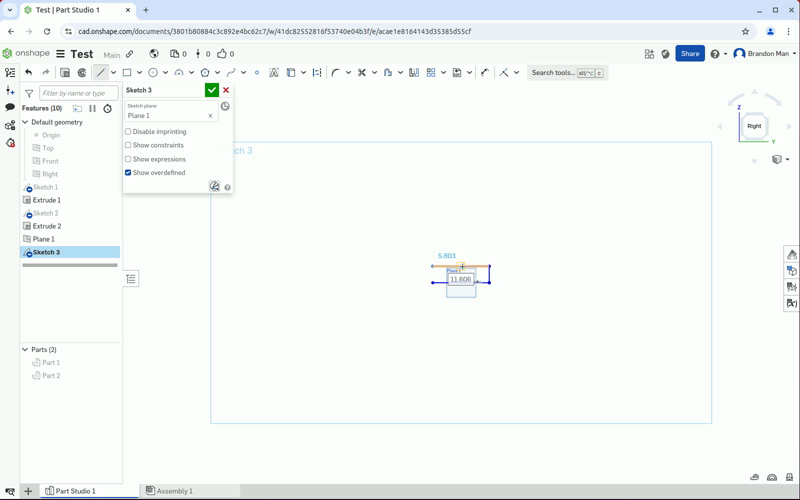
mouse_move(432, 282)
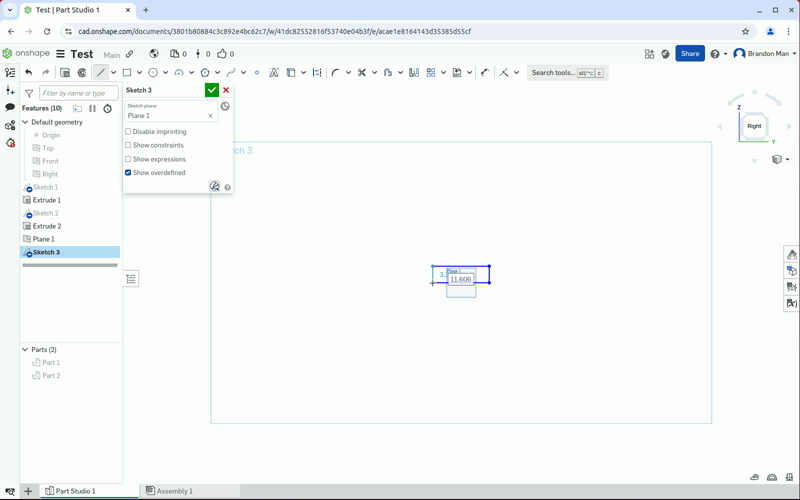
key_up(shift)
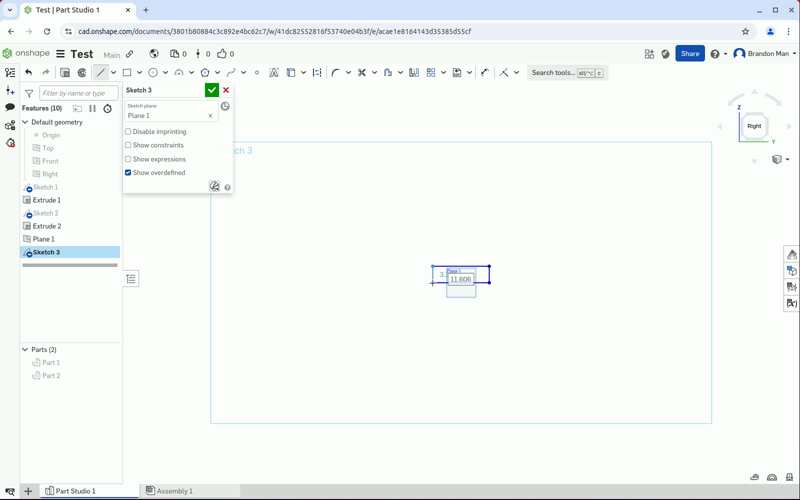
click(432, 282)
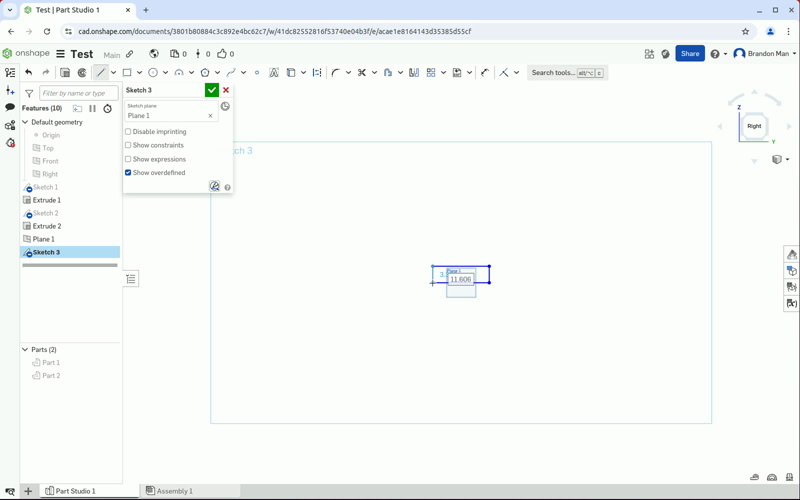
key(esc)
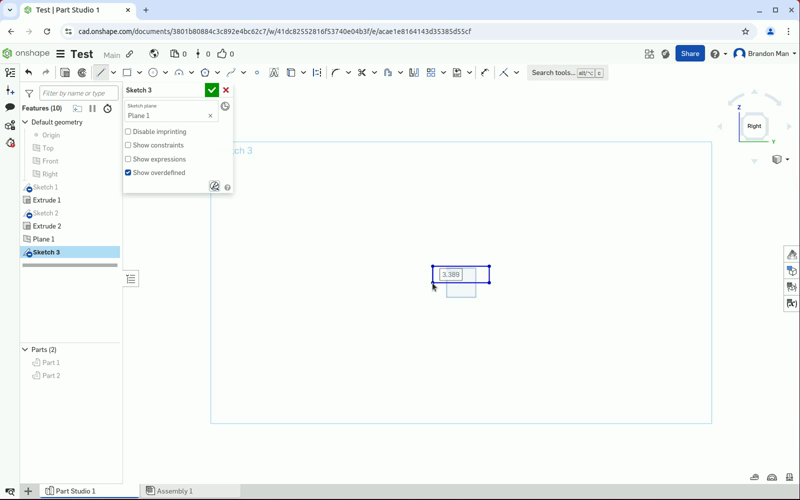
mouse_move(486, 273)
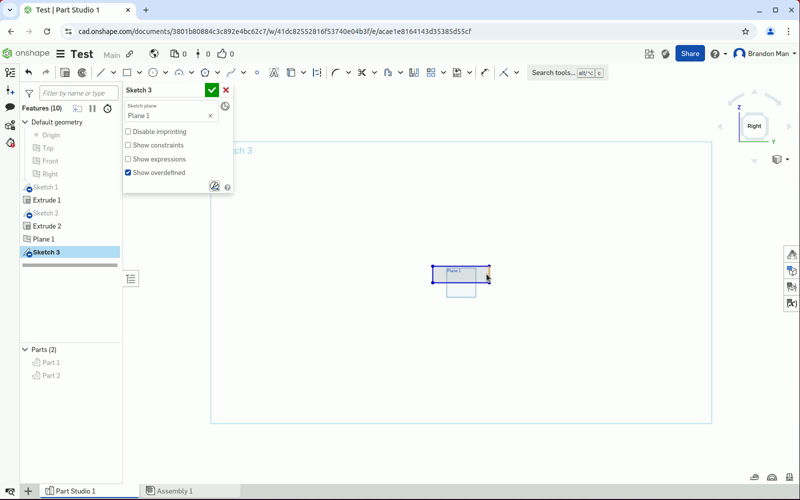
scroll(6)
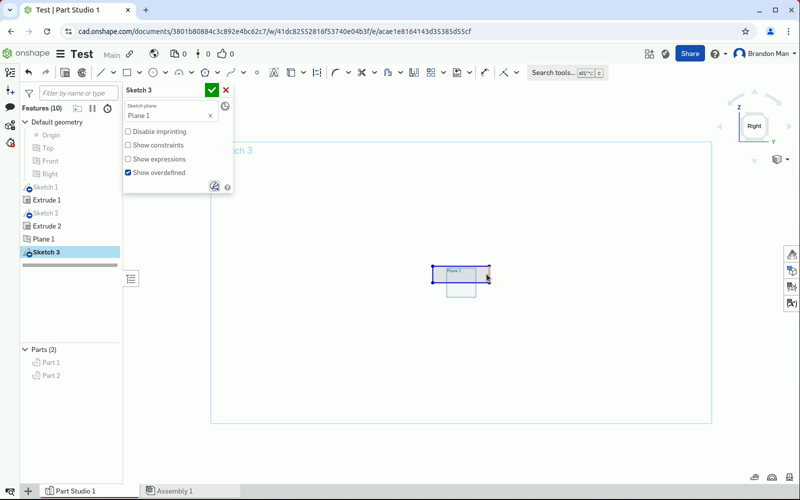
scroll(6)
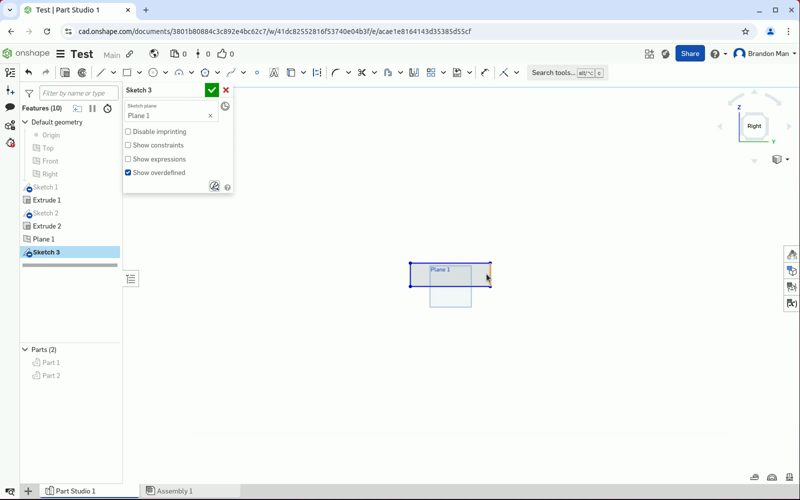
scroll(6)
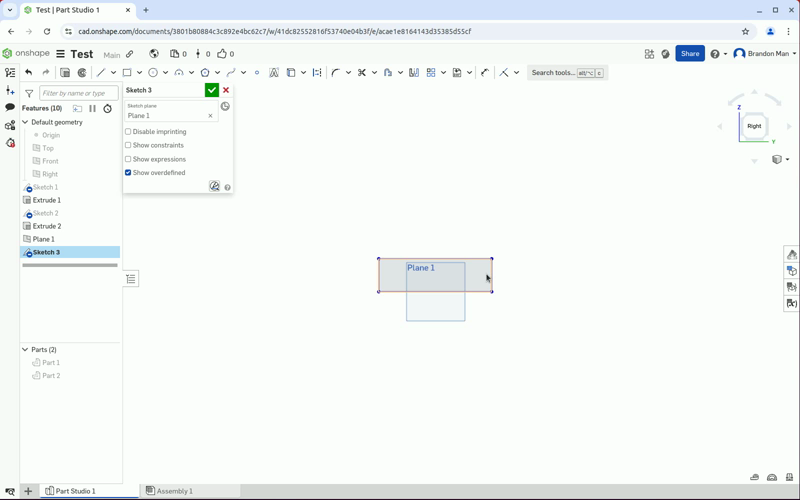
scroll(6)
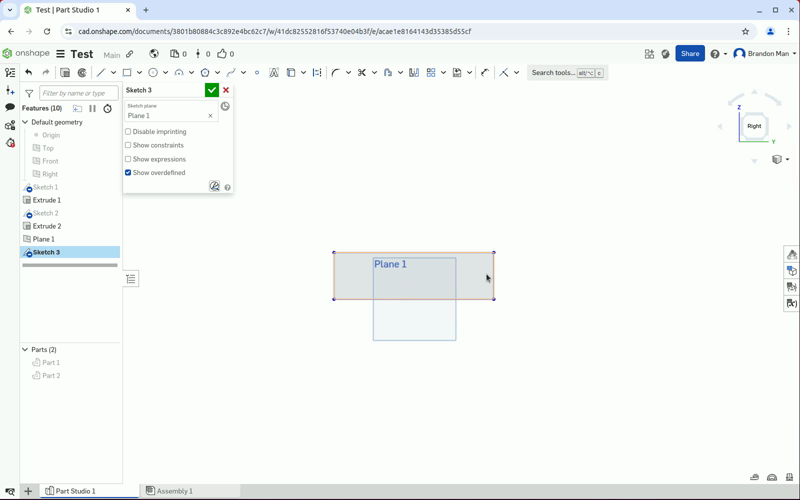
scroll(6)
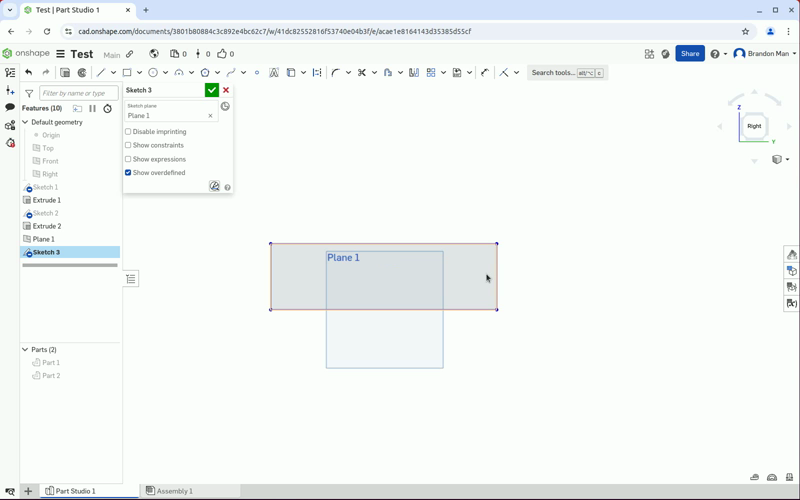
scroll(6)
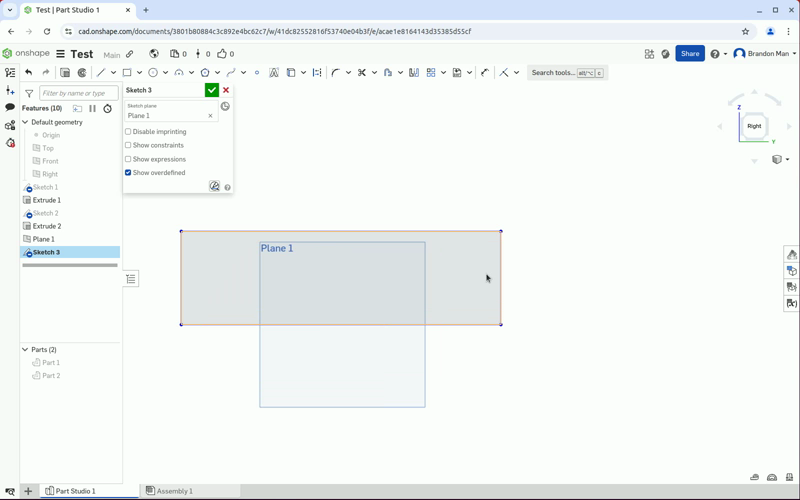
scroll(6)
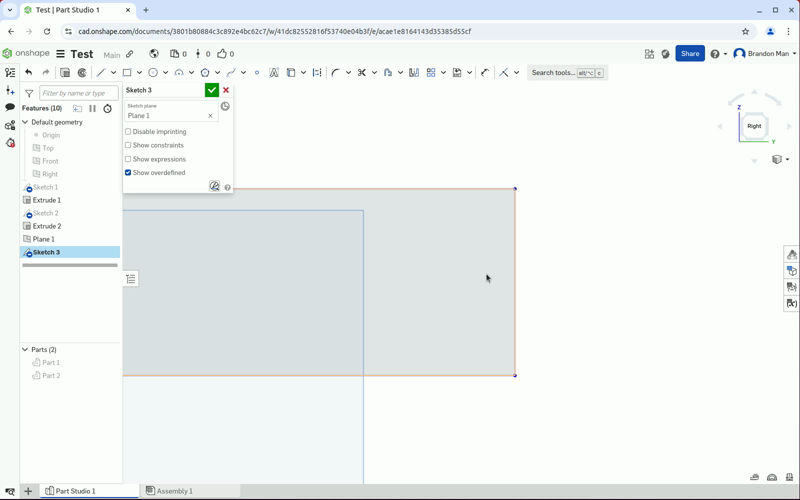
click(486, 273)
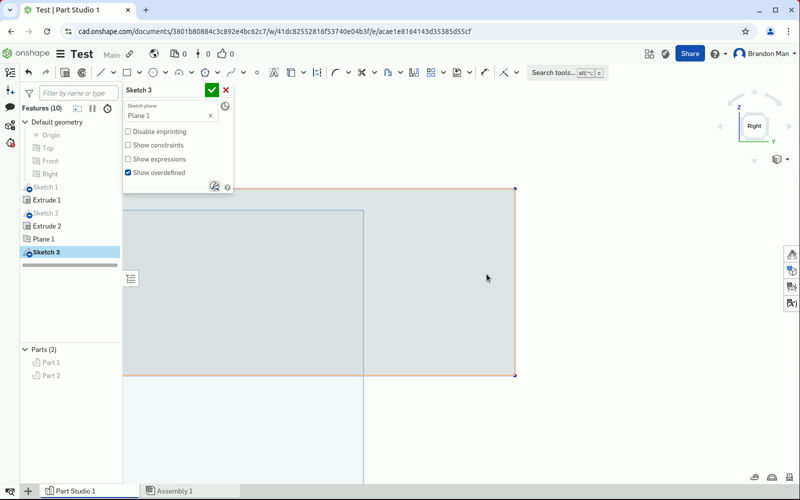
scroll(-6)
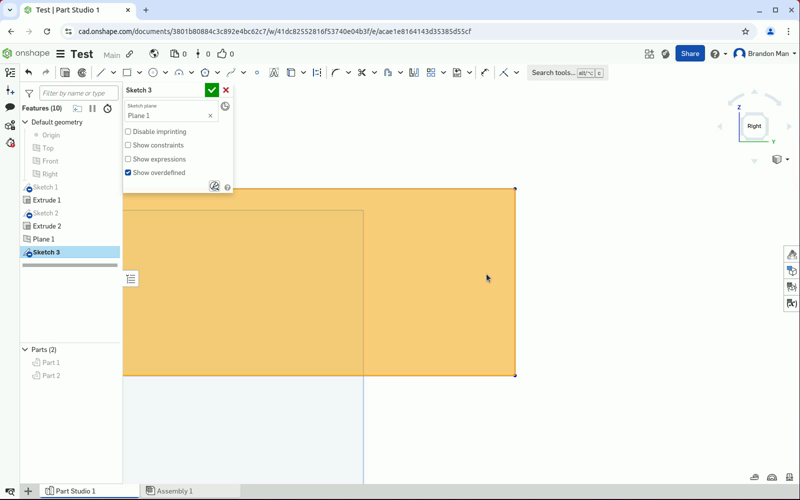
scroll(-6)
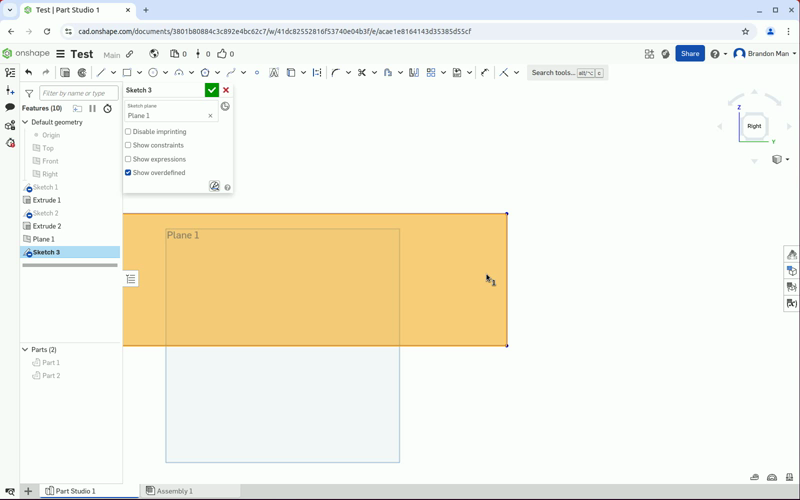
scroll(-6)
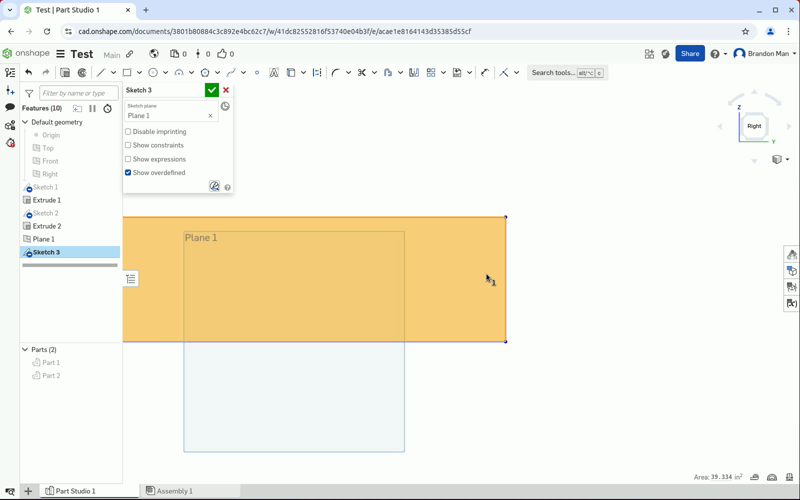
scroll(-6)
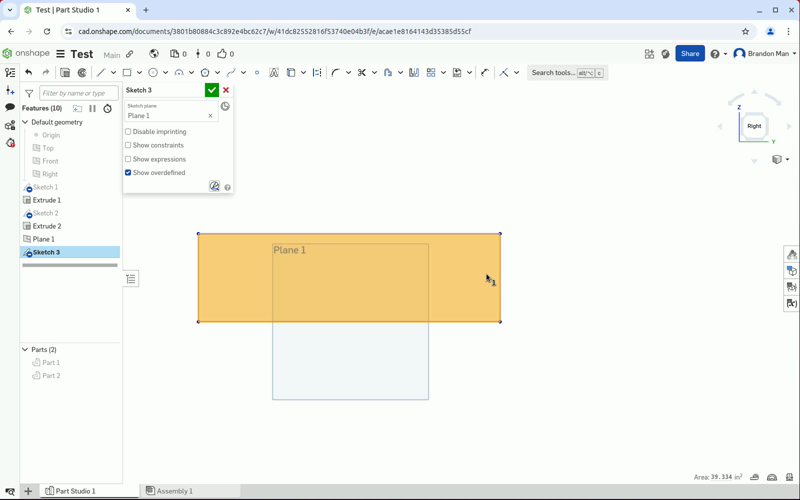
scroll(-6)
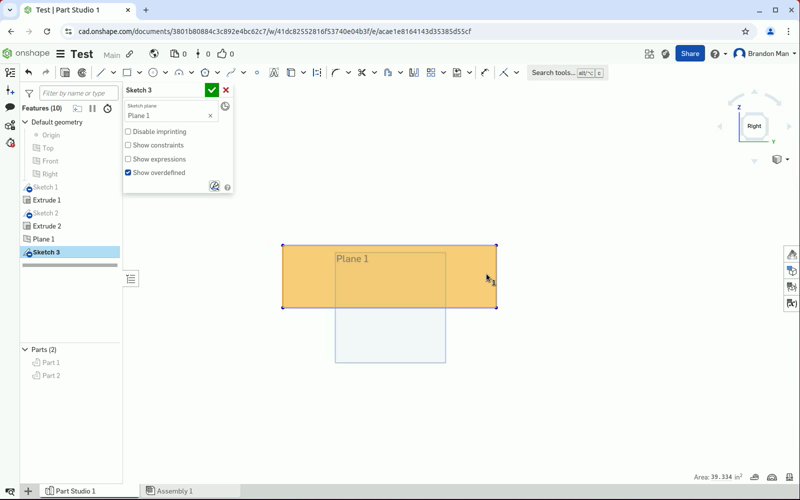
scroll(-6)
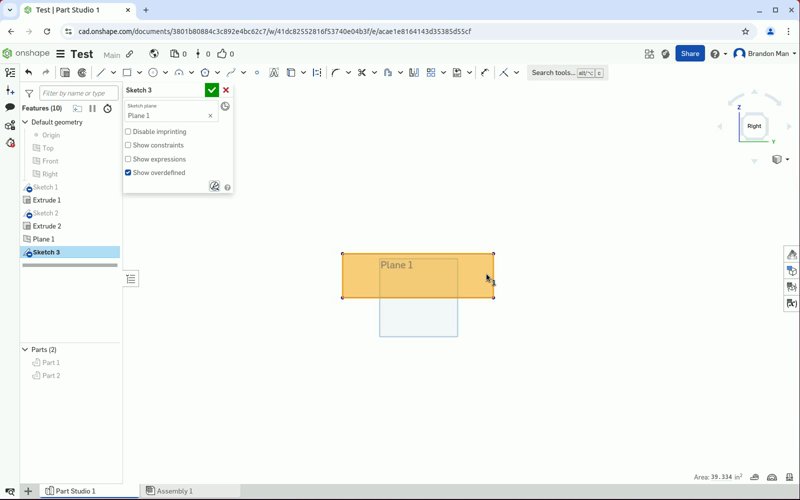
scroll(-6)
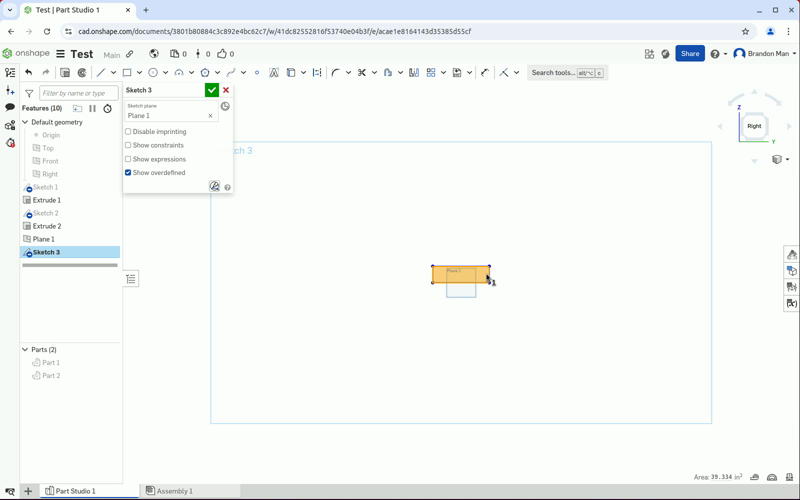
mouse_move(73, 352)
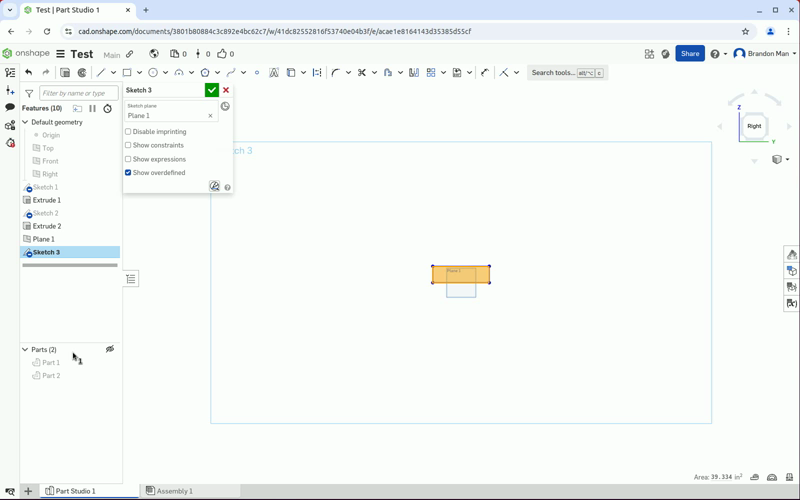
key(shift+y)
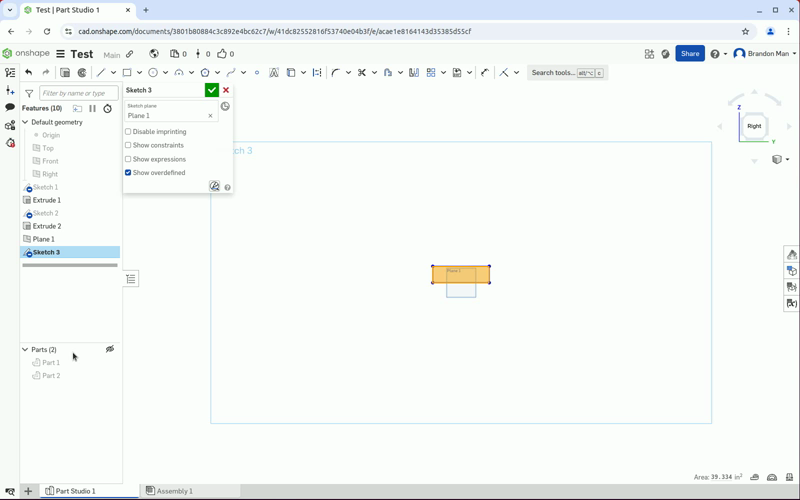
key(shift+e)
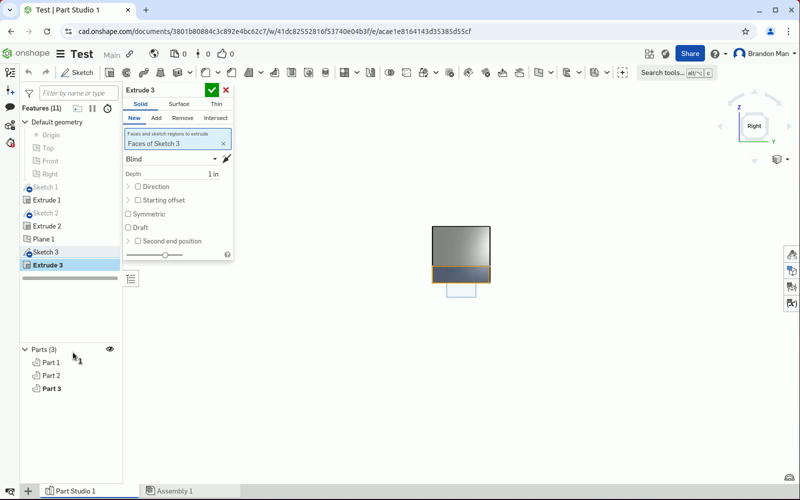
mouse_move(143, 106)
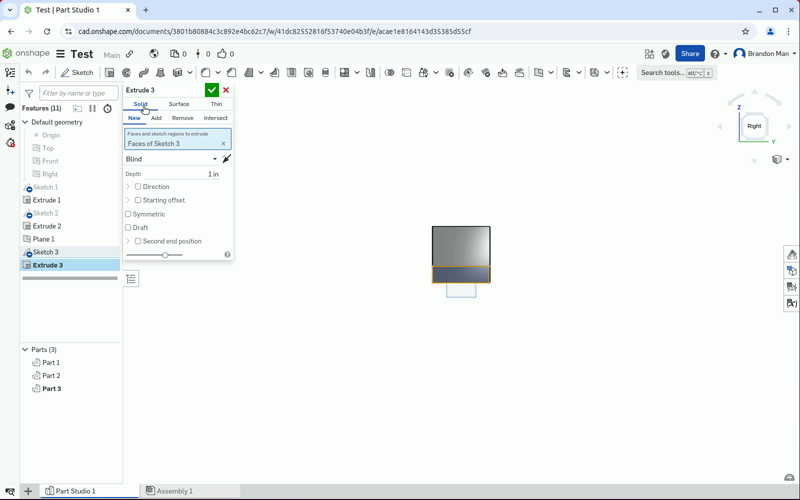
click(143, 106)
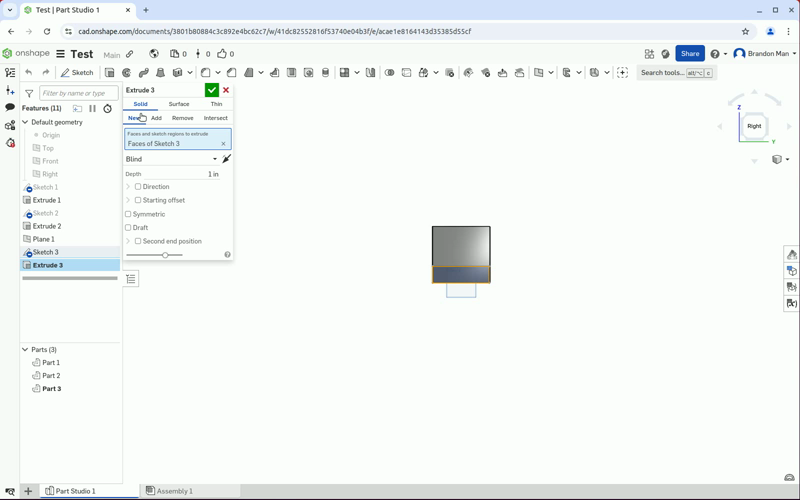
mouse_move(137, 120)
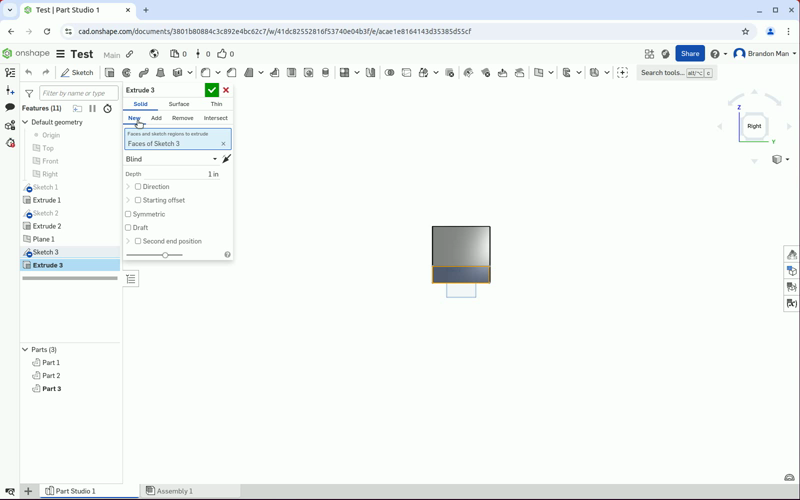
click(137, 120)
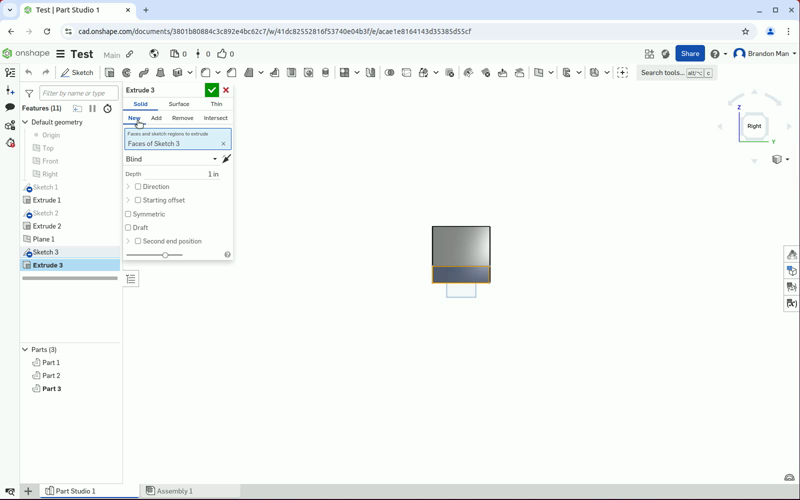
key(tab, 4)
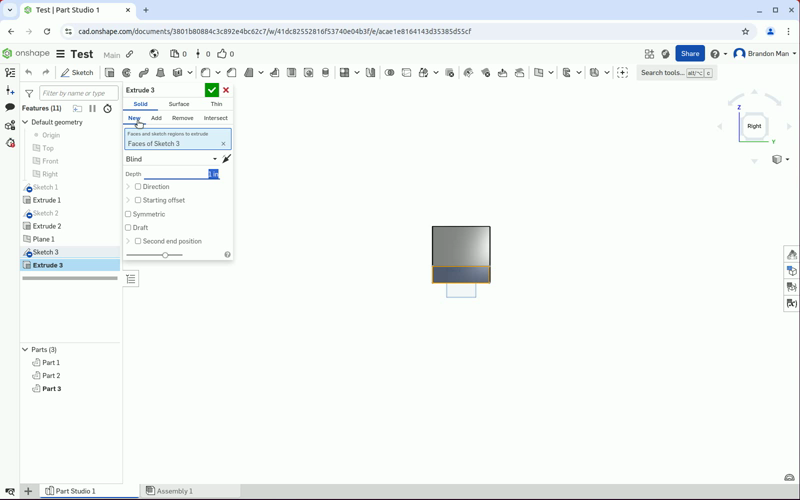
text(16.128)
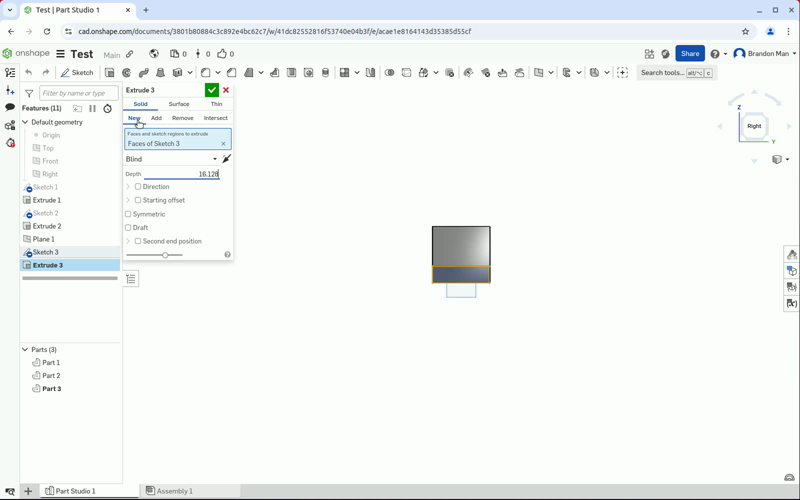
key(enter)
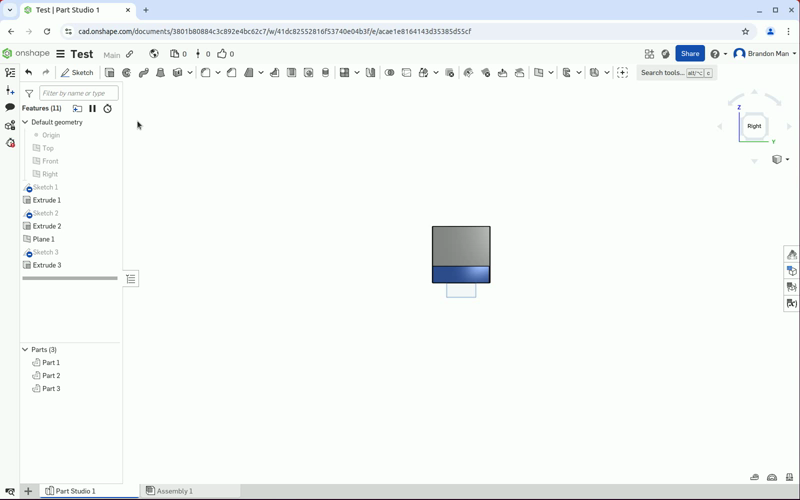
key(shift+h)
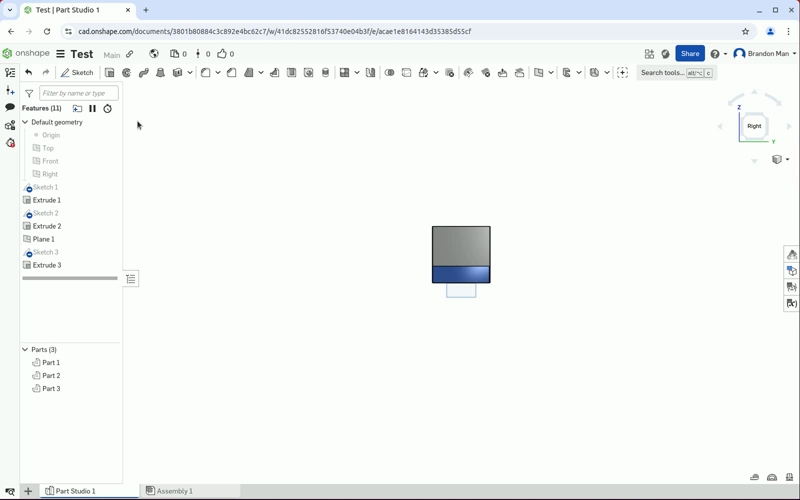
key(shift+h)
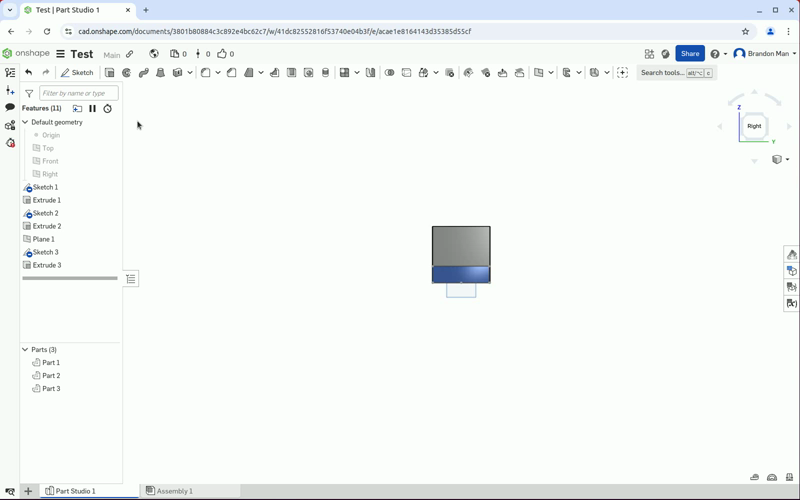
key(shift+7)
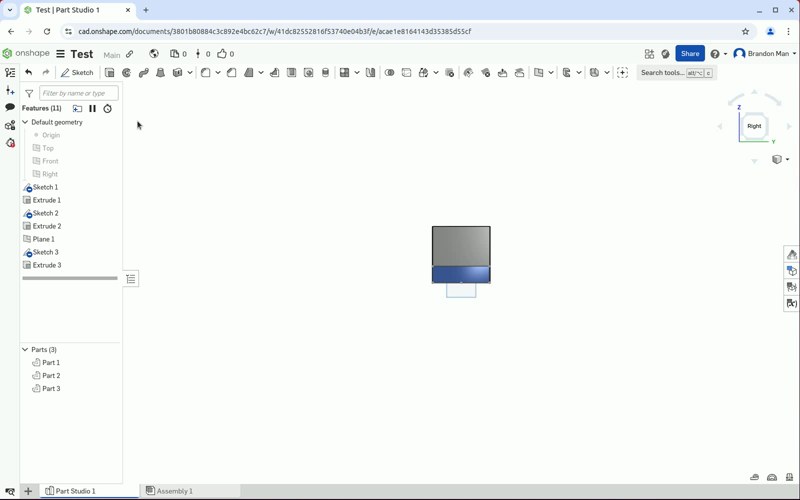
key(right, 2)
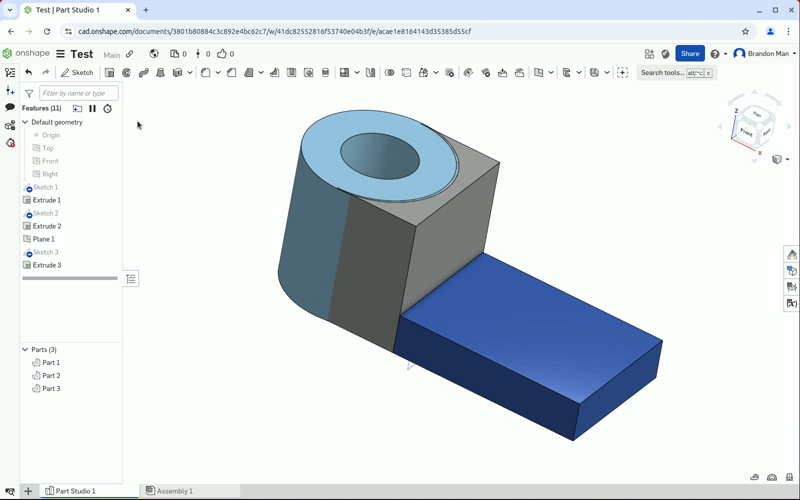
key(down, 2)
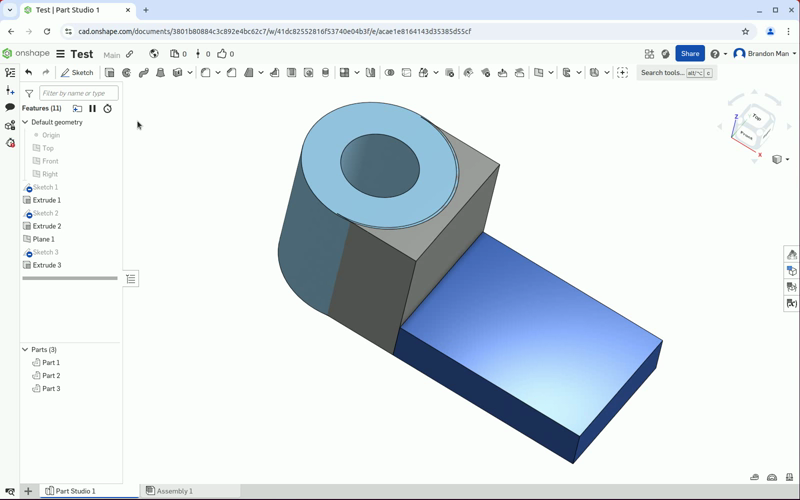
key(up, 2)
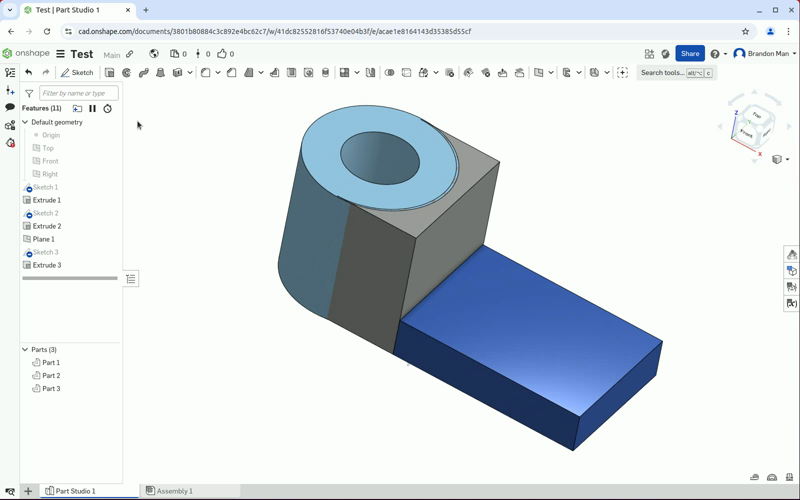
key(left, 2)
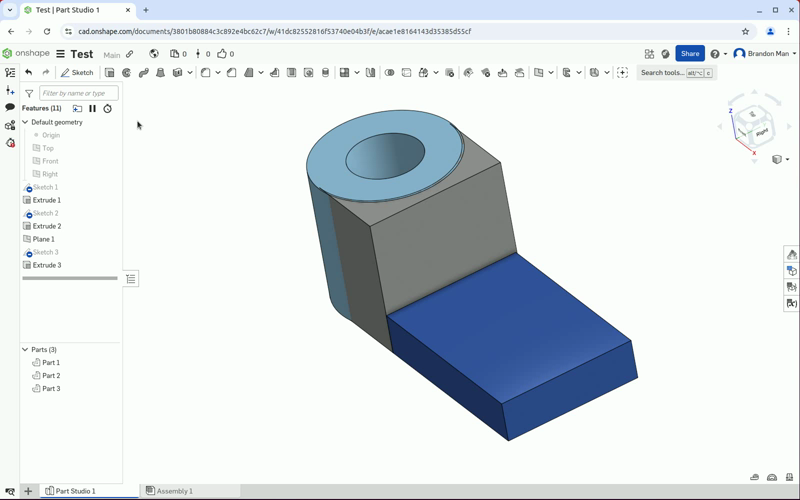
mouse_move(73, 189)
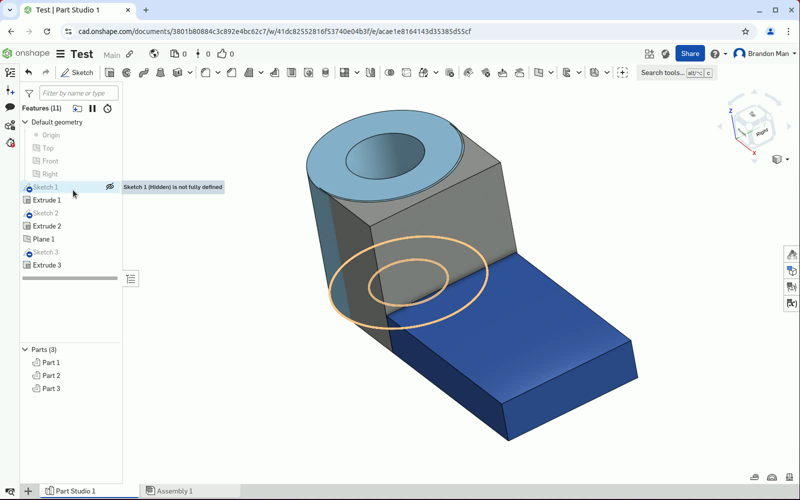
click(73, 189)